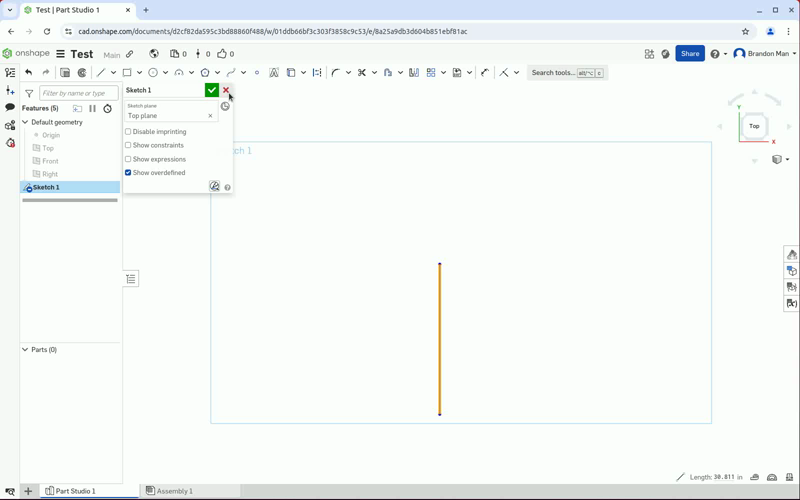
key(shift+h)
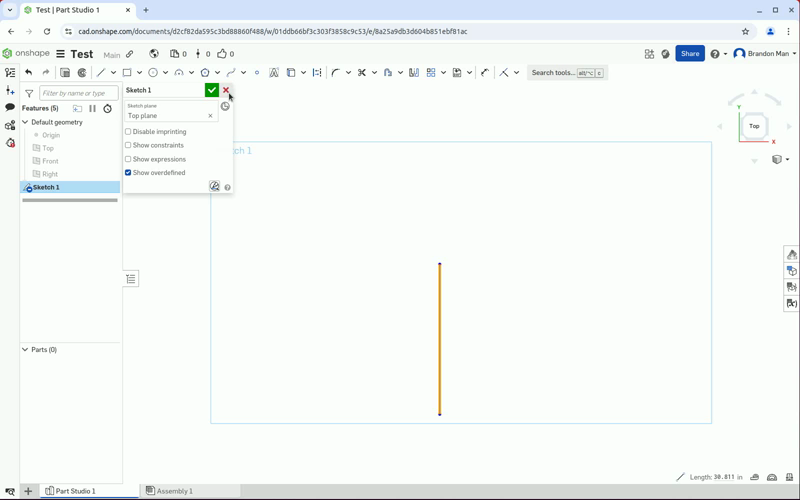
key(shift+s)
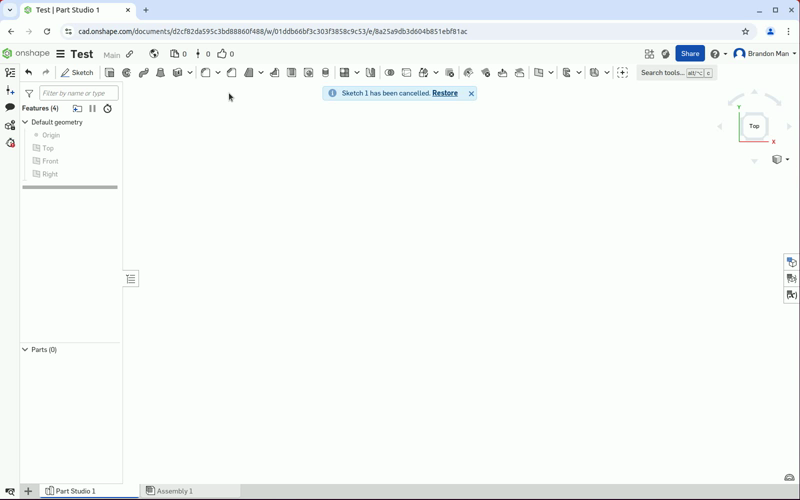
mouse_move(73, 150)
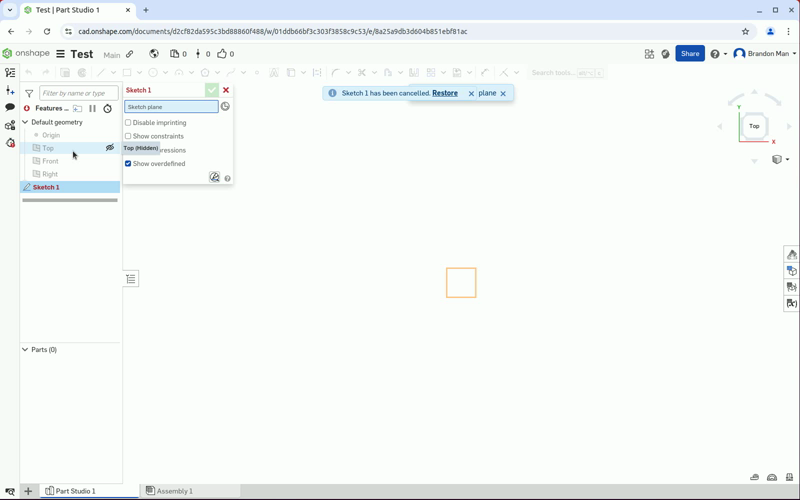
click(73, 150)
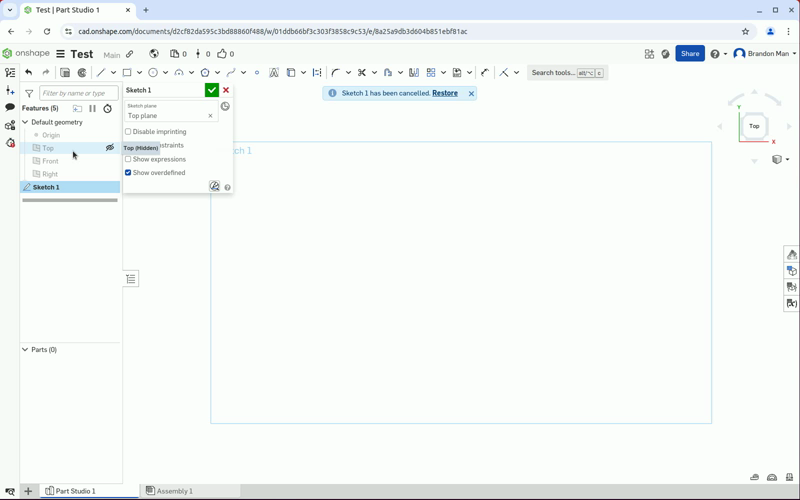
mouse_move(73, 352)
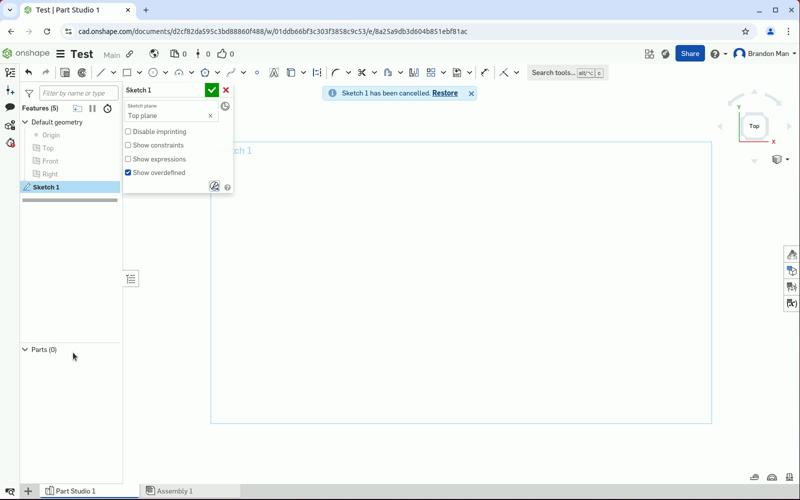
key(y)
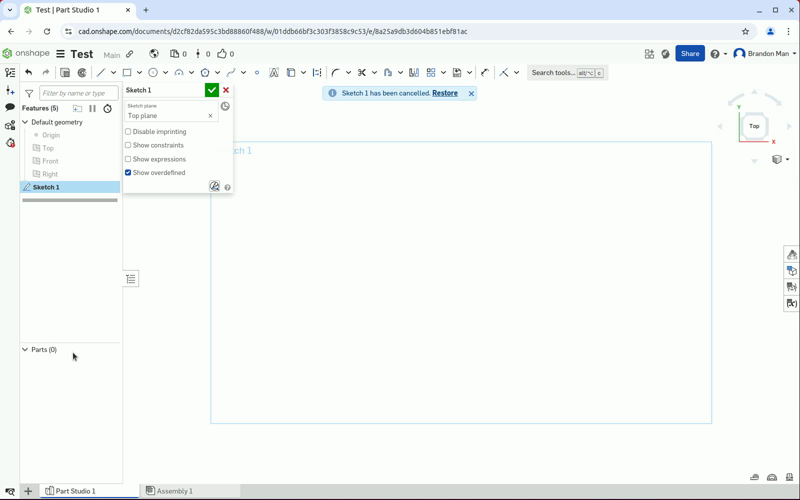
key(c)
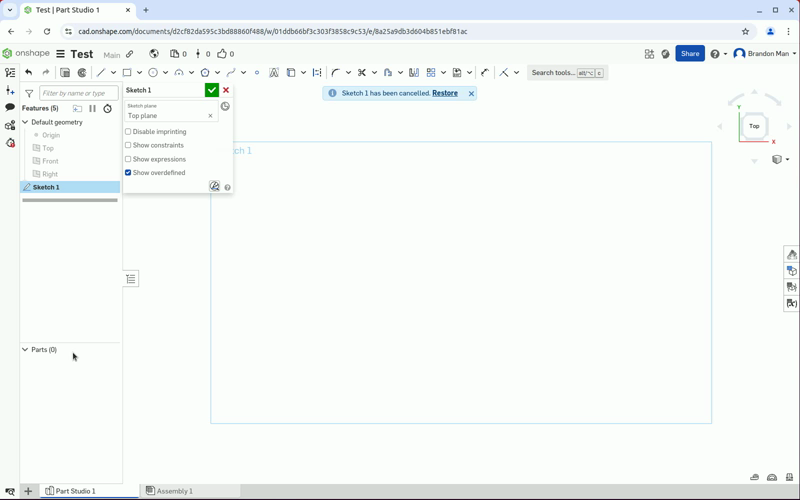
key_down(shift)
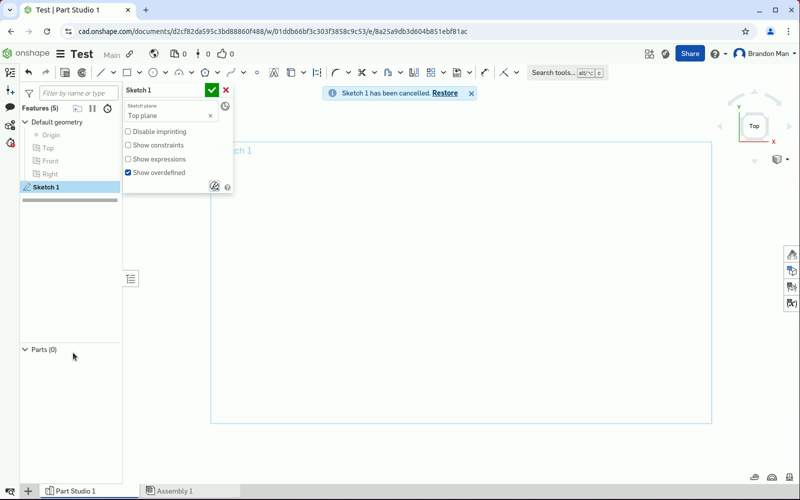
mouse_move(460, 282)
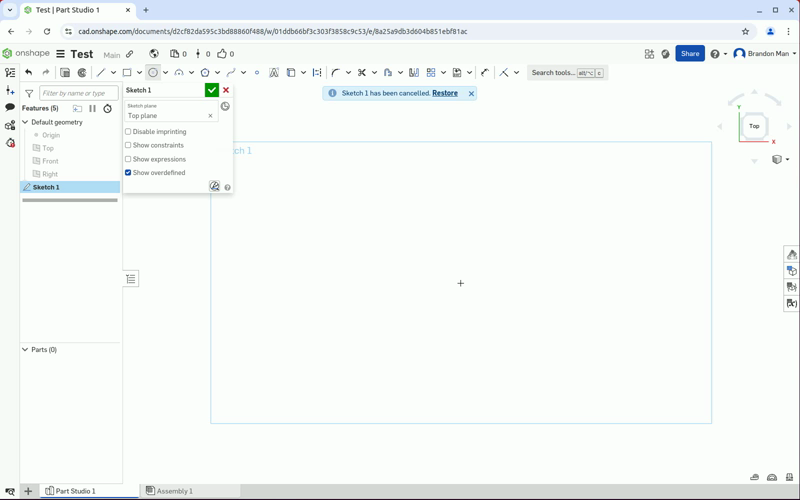
click(460, 282)
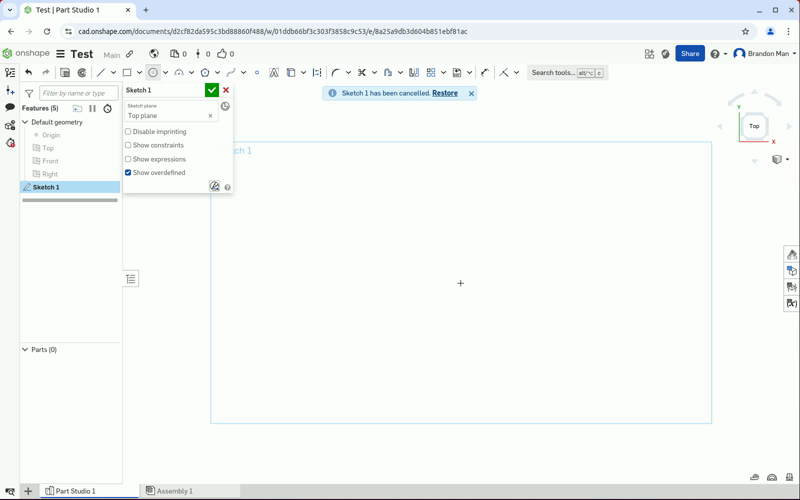
key_up(shift)
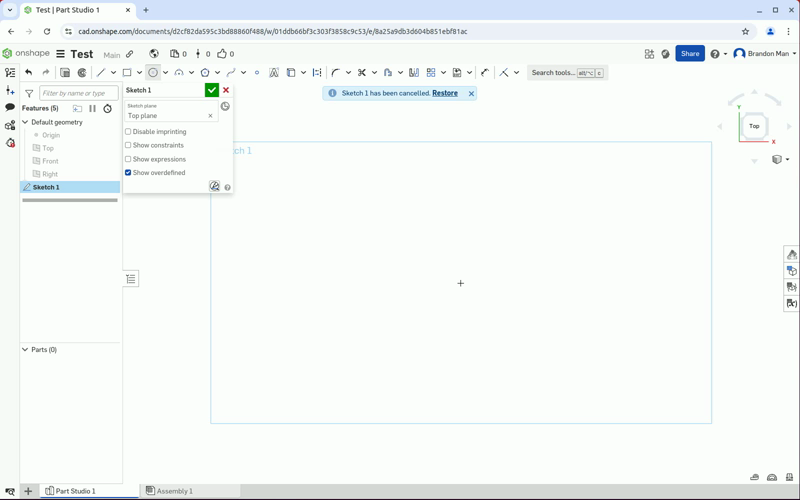
mouse_move(477, 282)
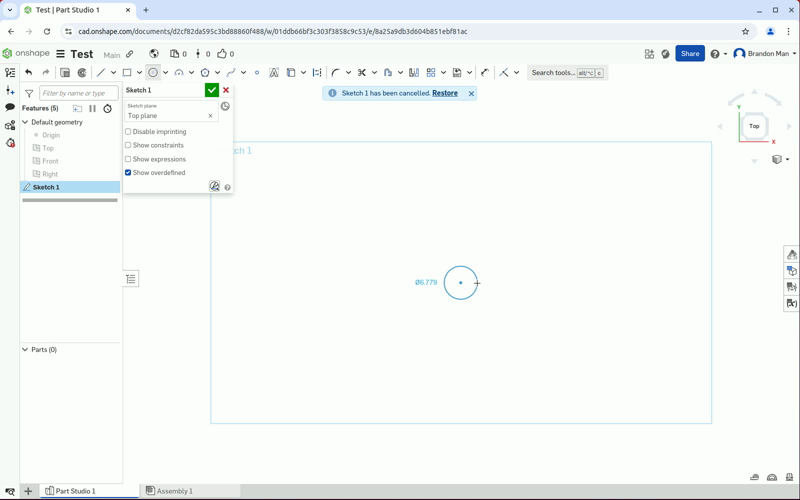
click(477, 282)
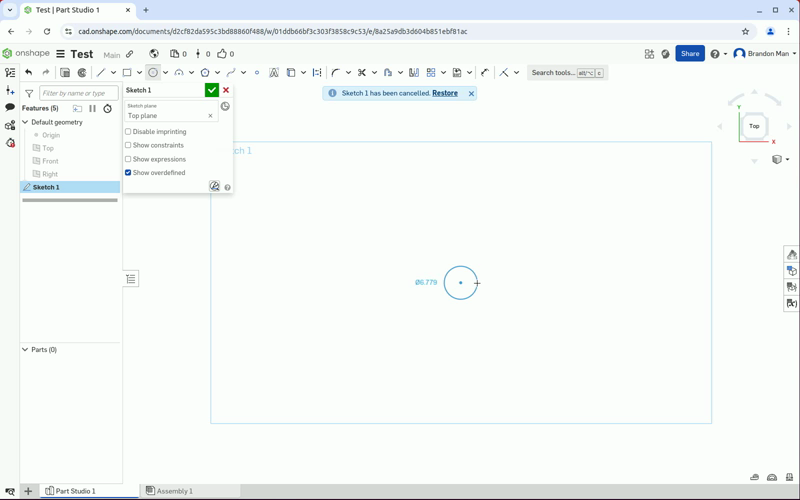
key(esc)
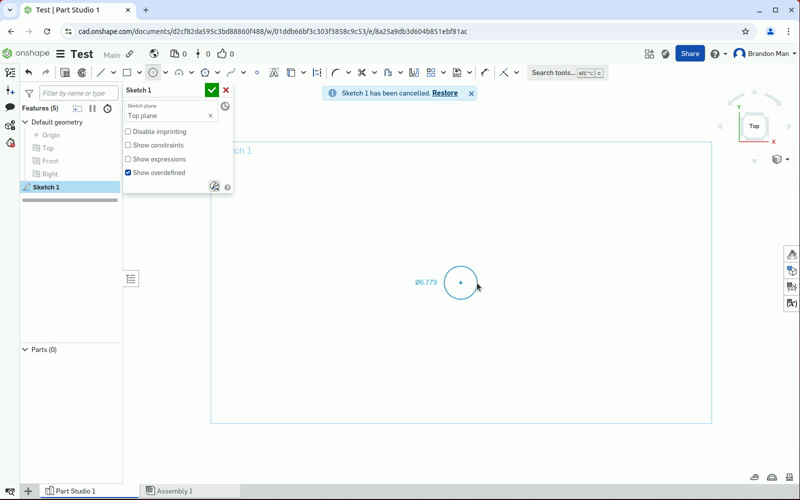
mouse_move(461, 274)
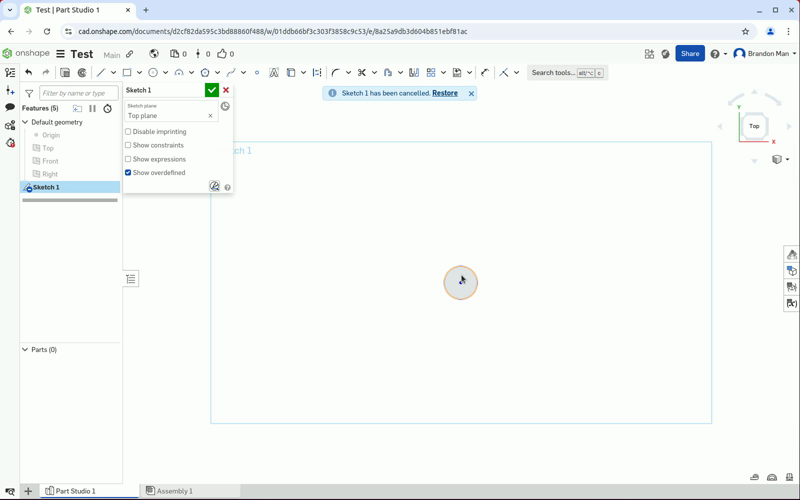
scroll(6)
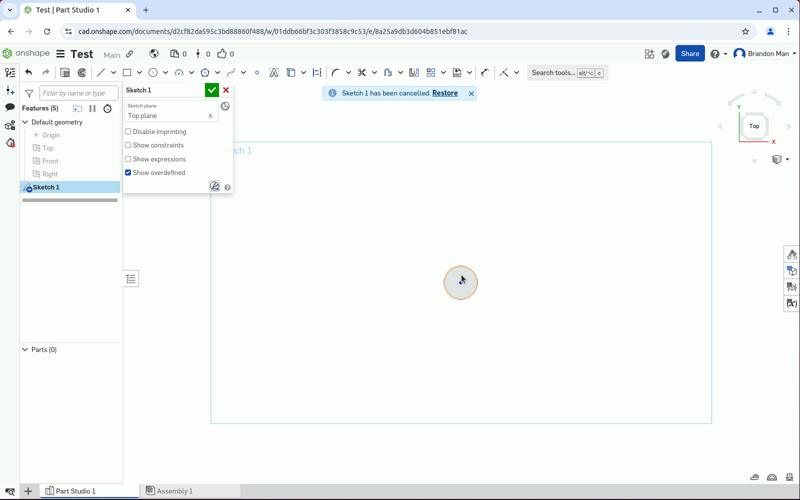
scroll(6)
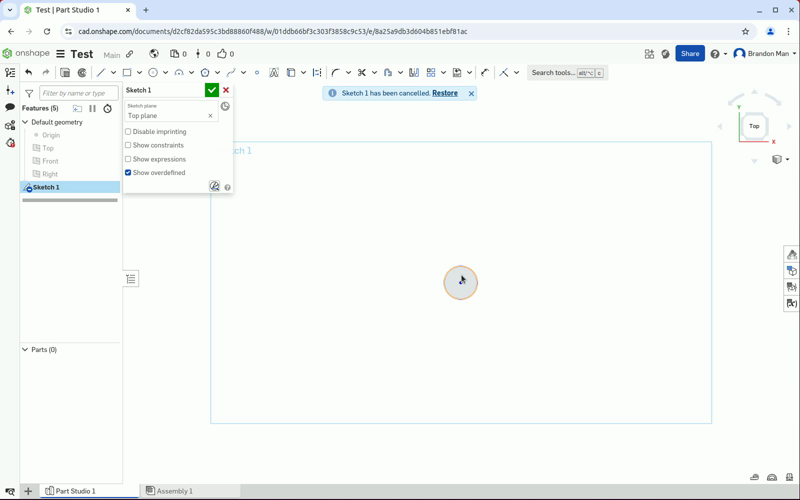
scroll(6)
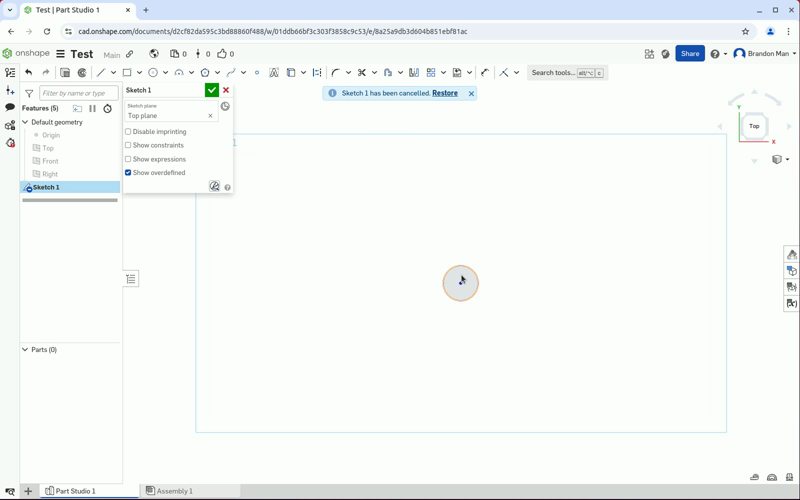
scroll(6)
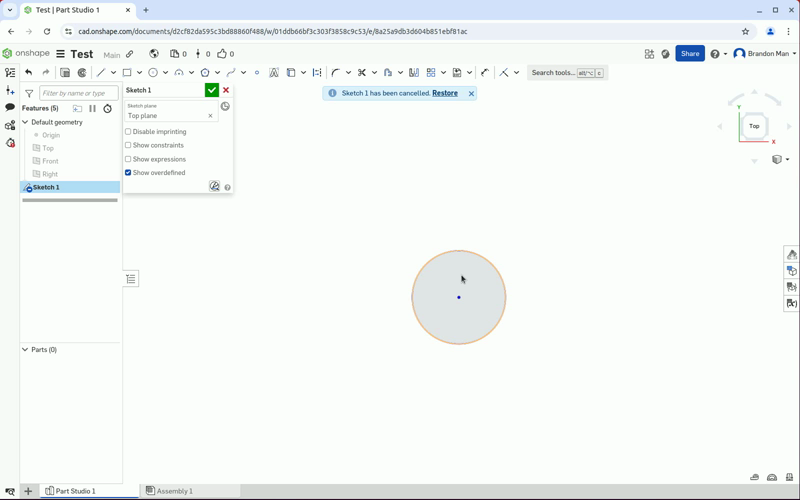
scroll(6)
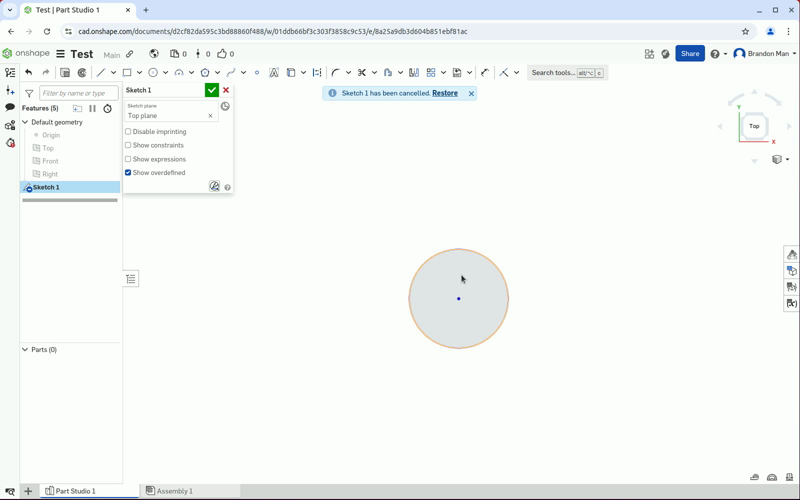
scroll(6)
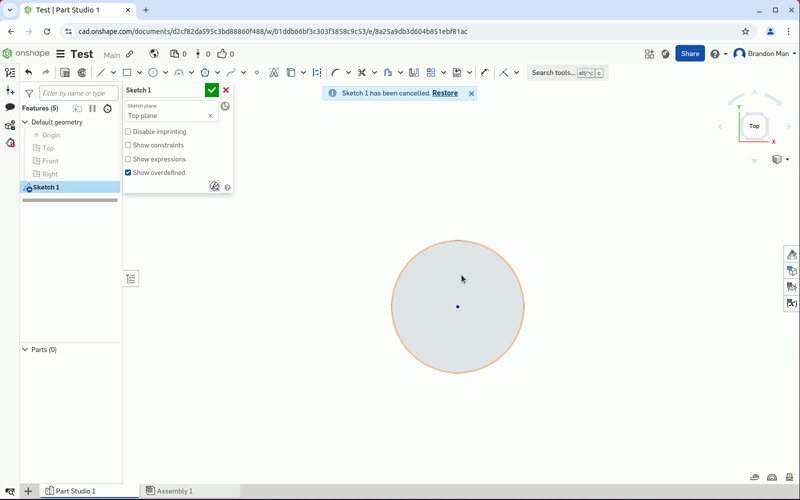
scroll(6)
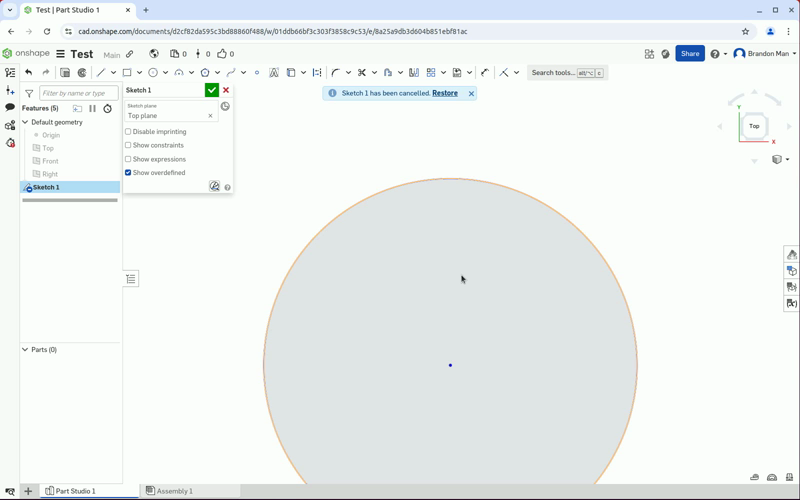
click(461, 274)
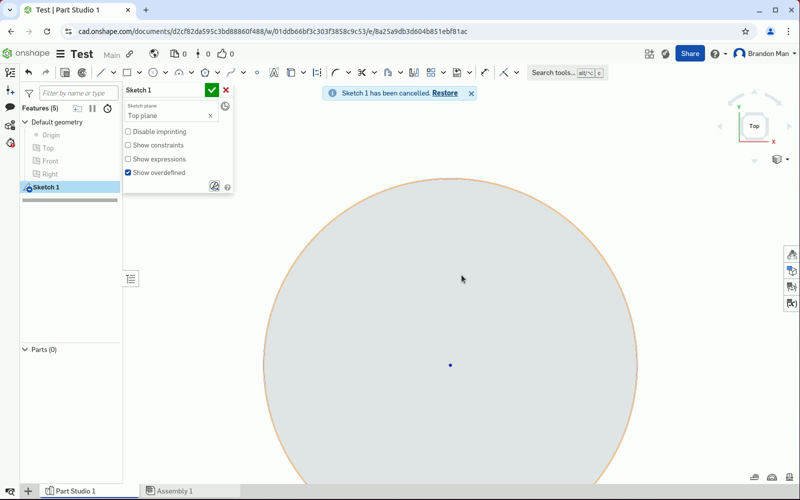
scroll(-6)
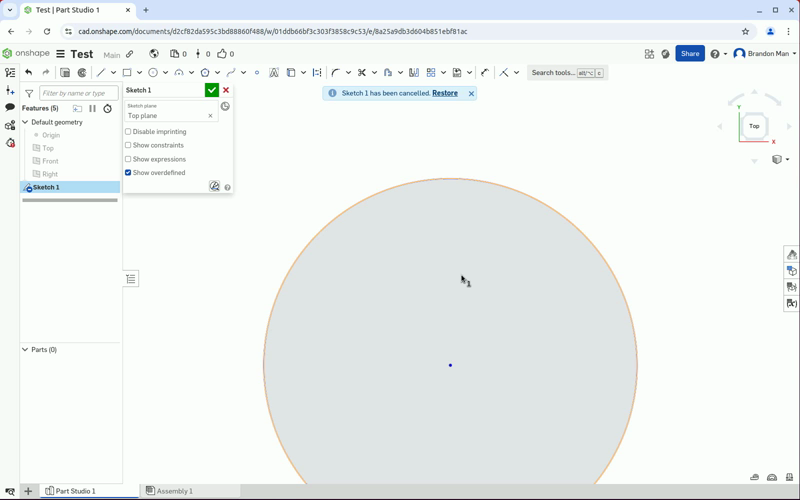
scroll(-6)
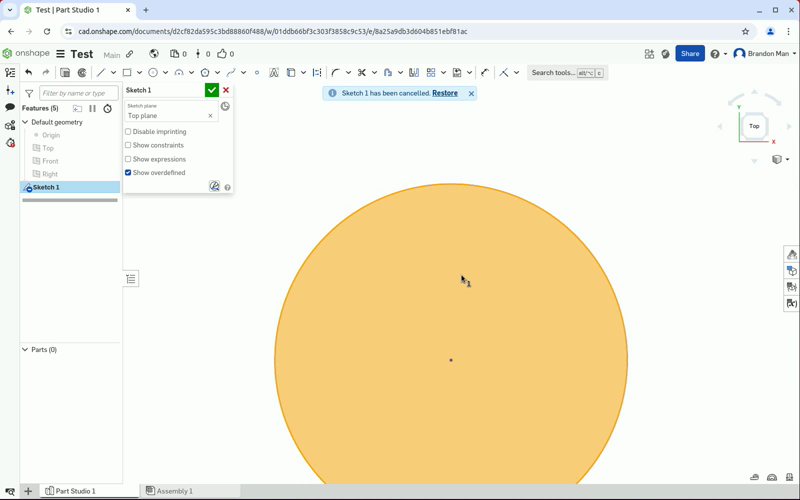
scroll(-6)
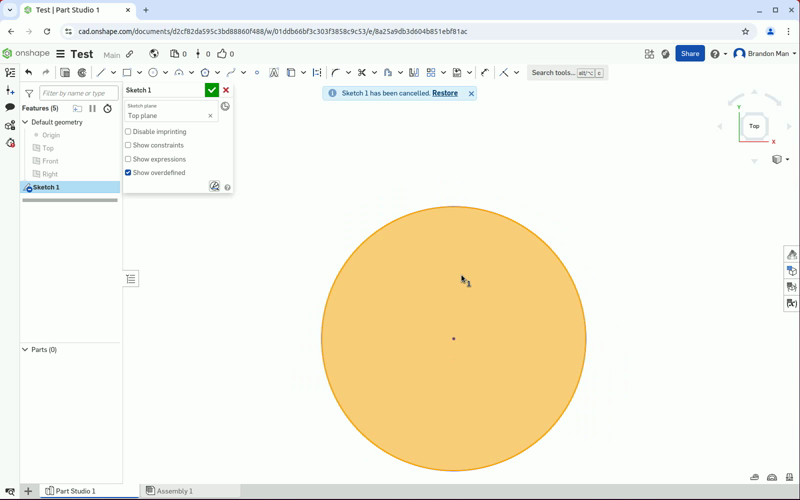
scroll(-6)
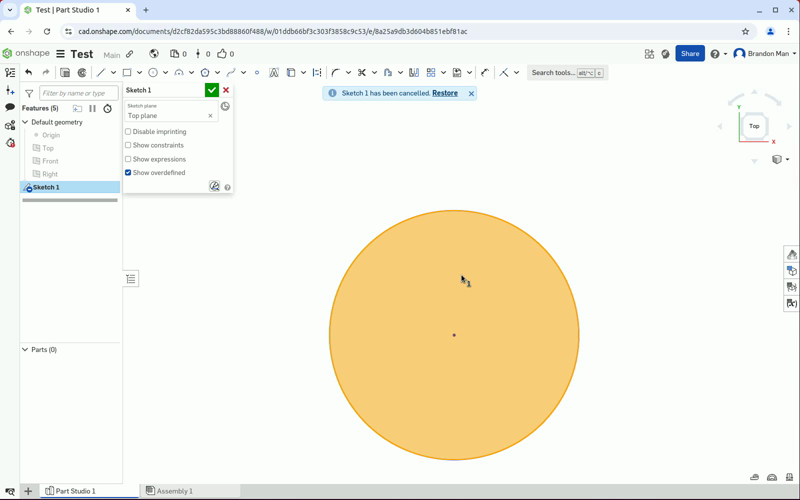
scroll(-6)
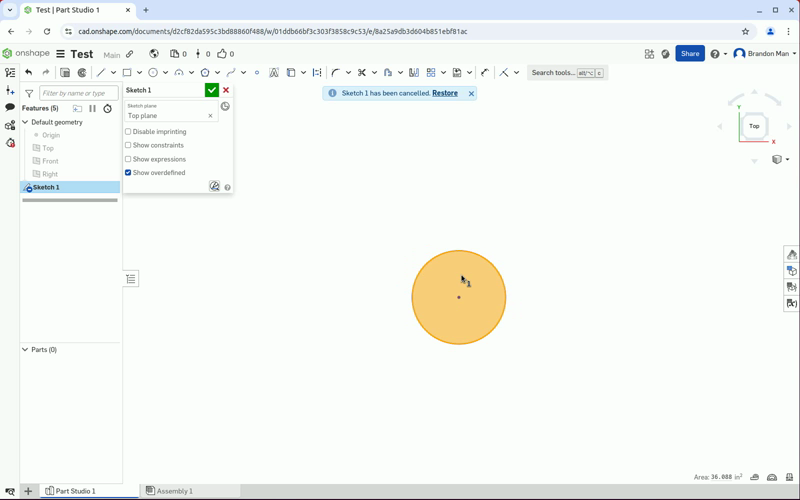
scroll(-6)
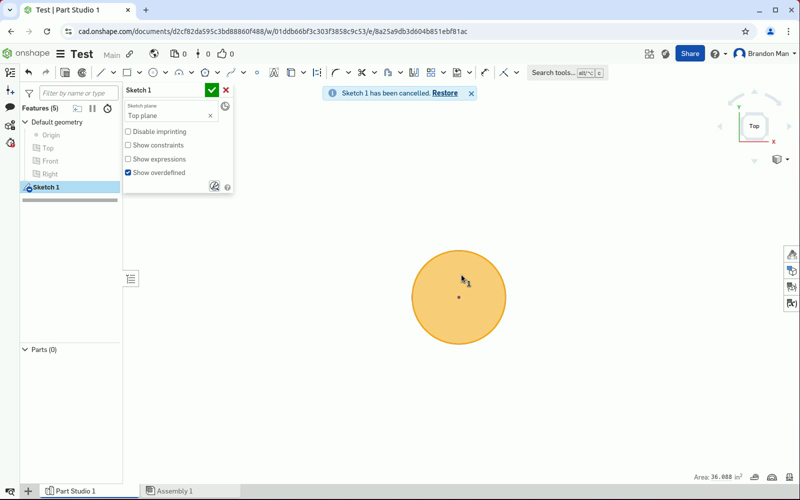
scroll(-6)
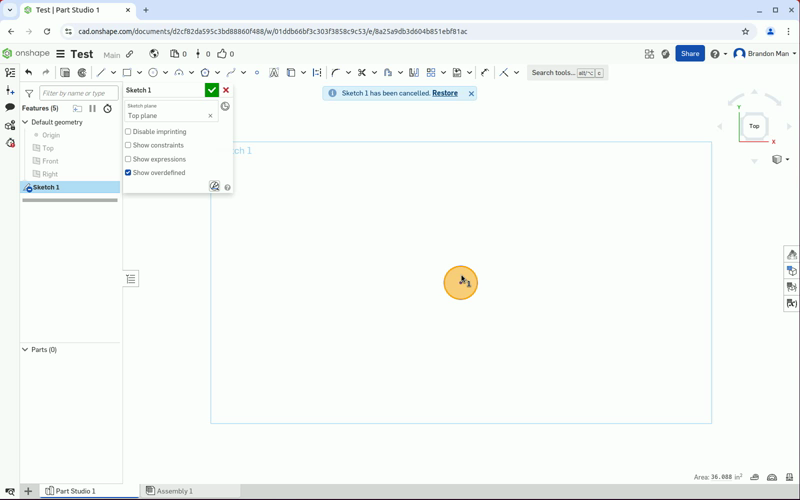
mouse_move(73, 352)
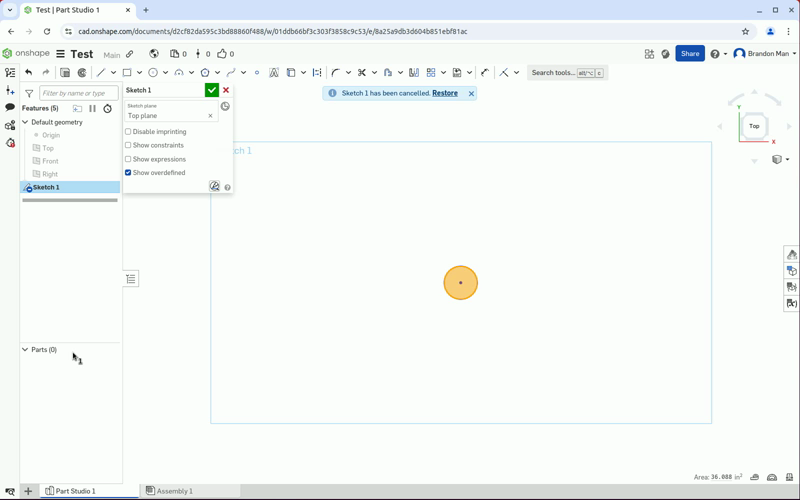
key(shift+y)
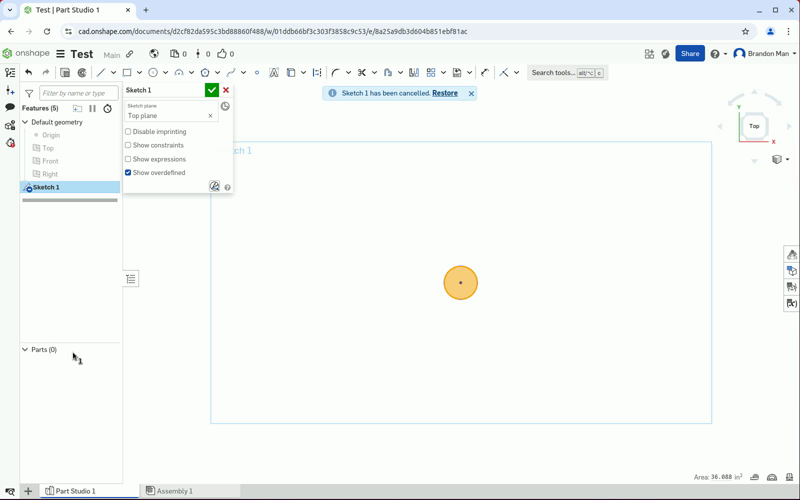
key(shift+e)
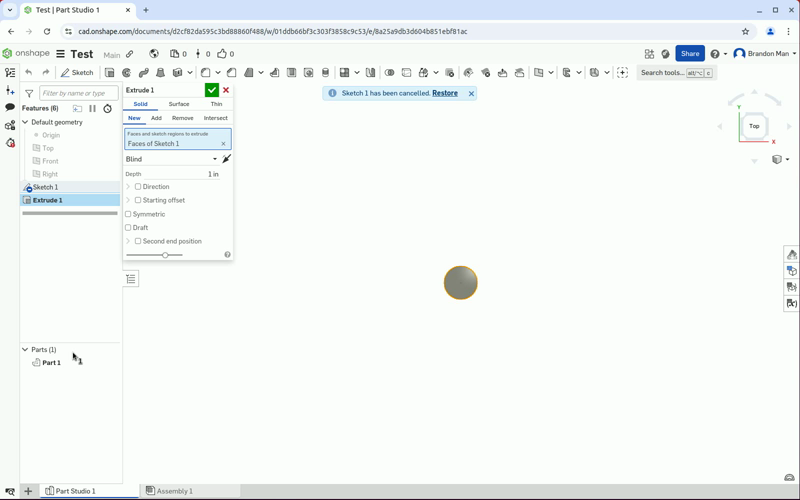
mouse_move(143, 106)
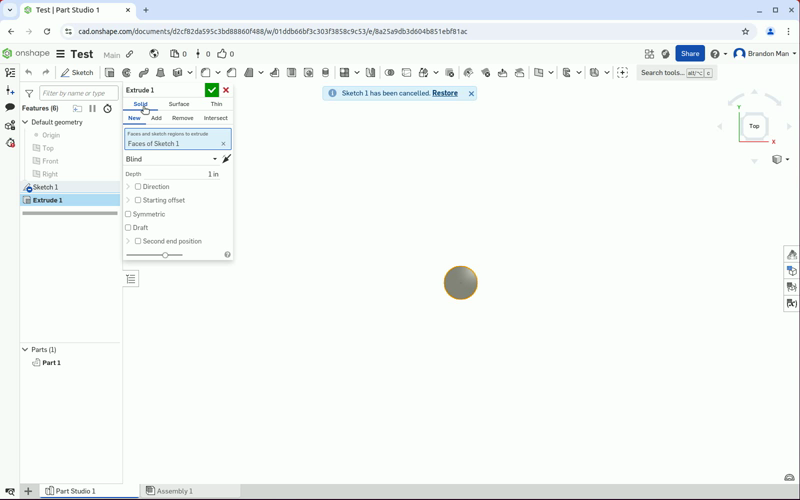
click(143, 106)
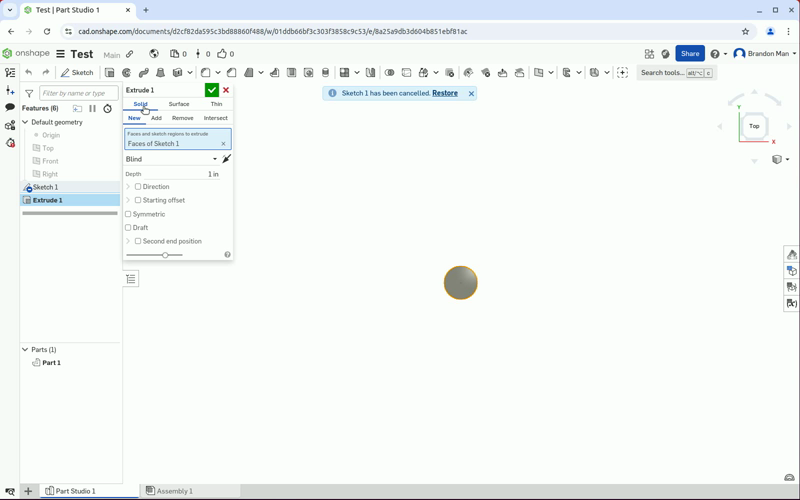
mouse_move(137, 120)
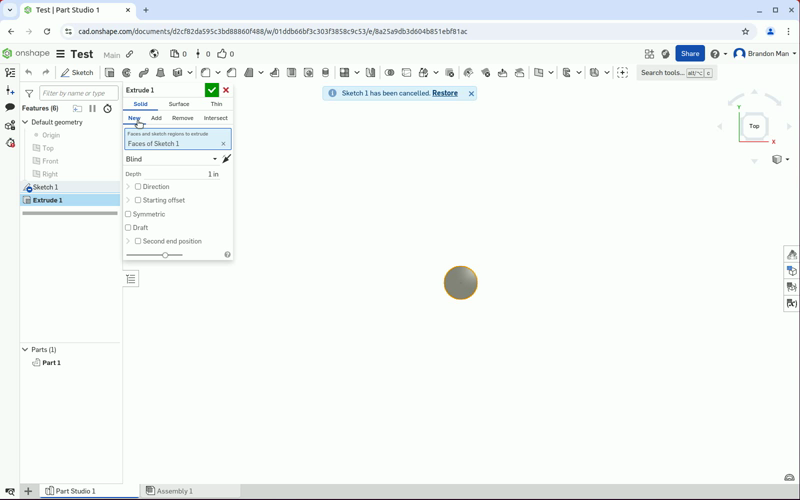
click(137, 120)
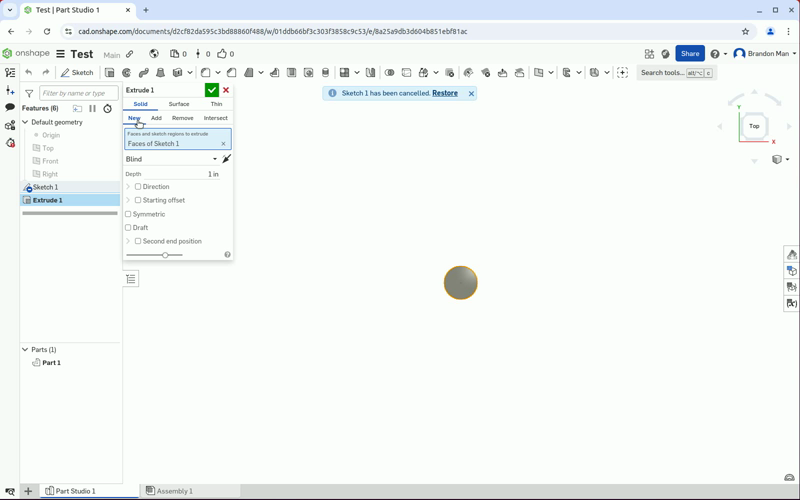
key(tab, 4)
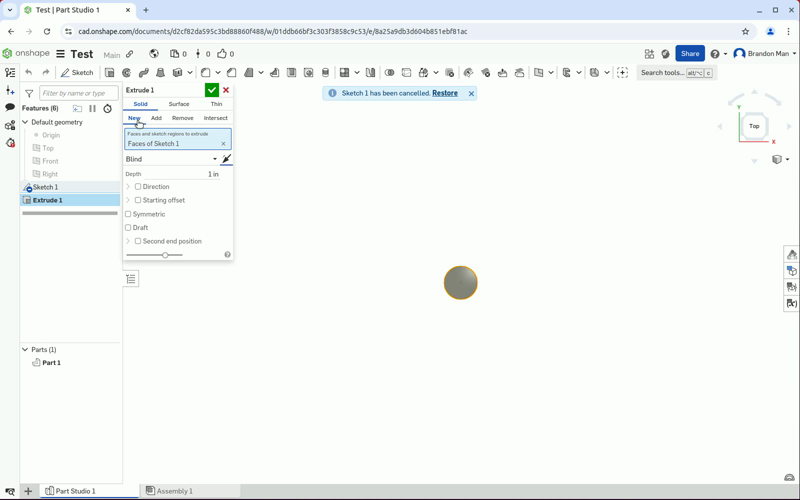
text(0.963)
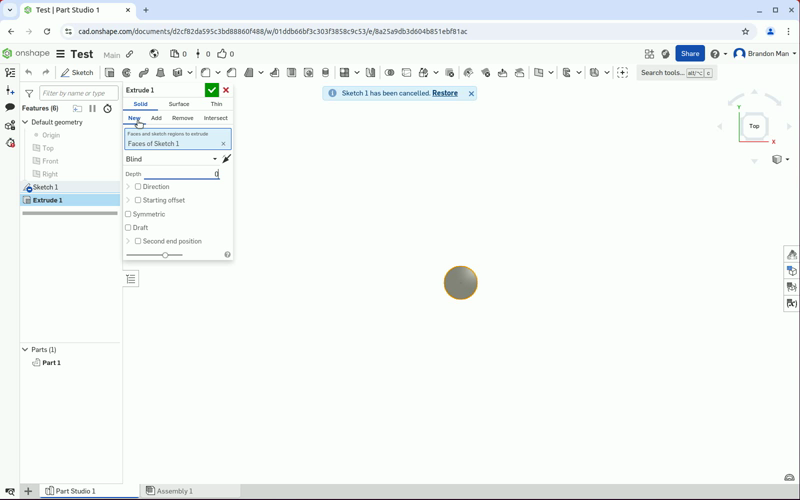
key(enter)
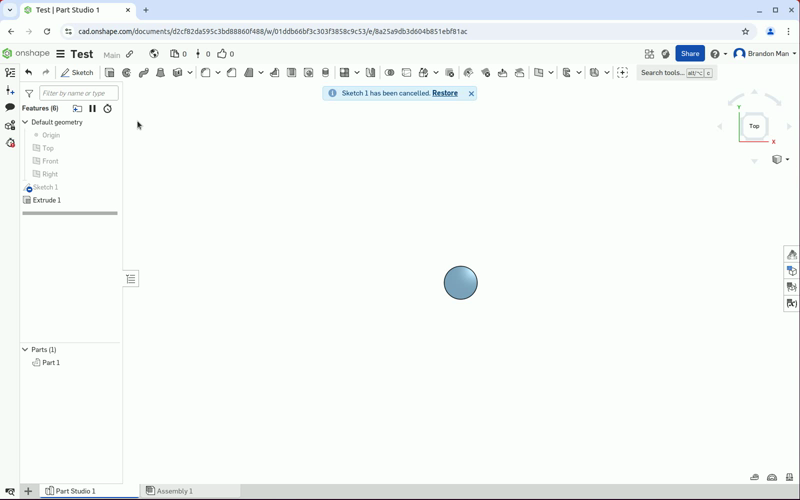
key(shift+h)
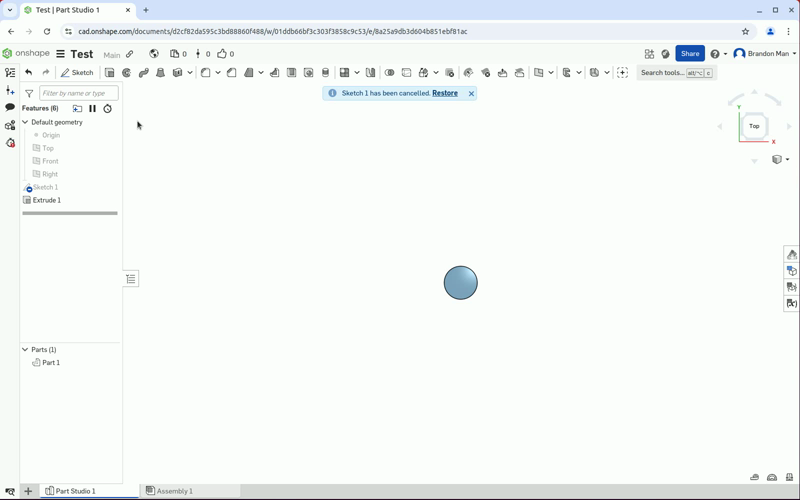
key(shift+h)
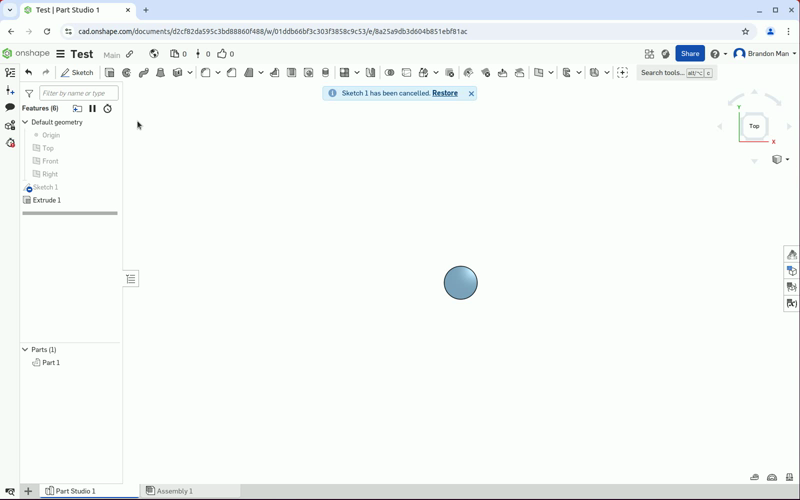
mouse_move(73, 189)
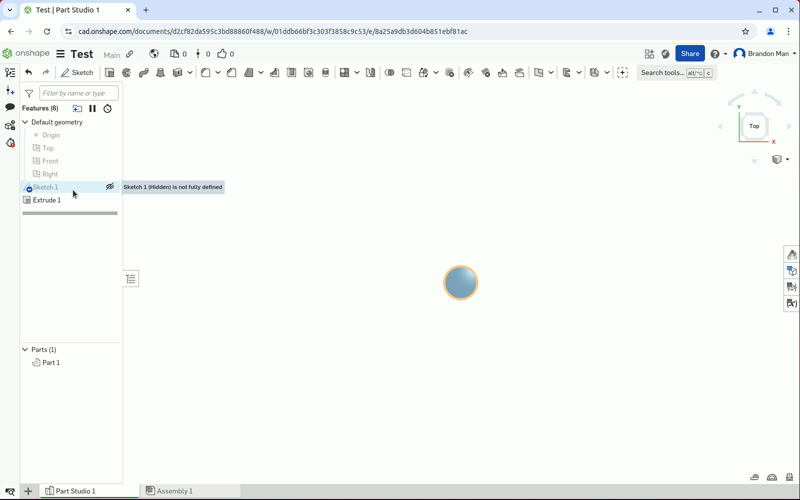
click(73, 189)
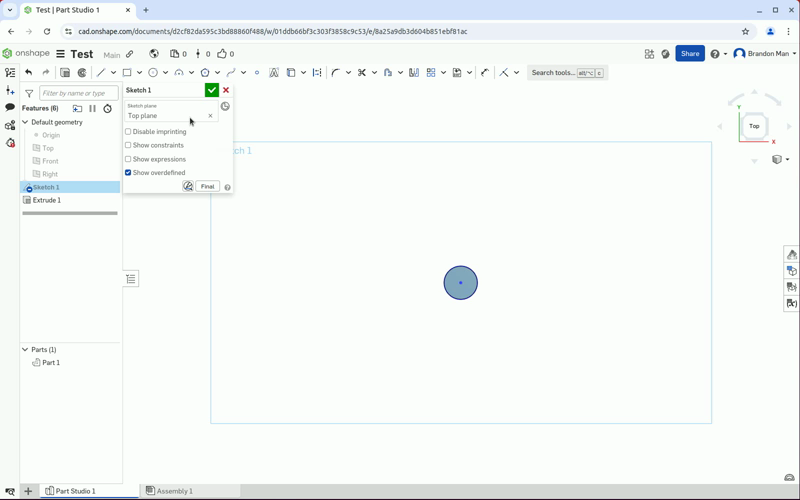
mouse_move(229, 92)
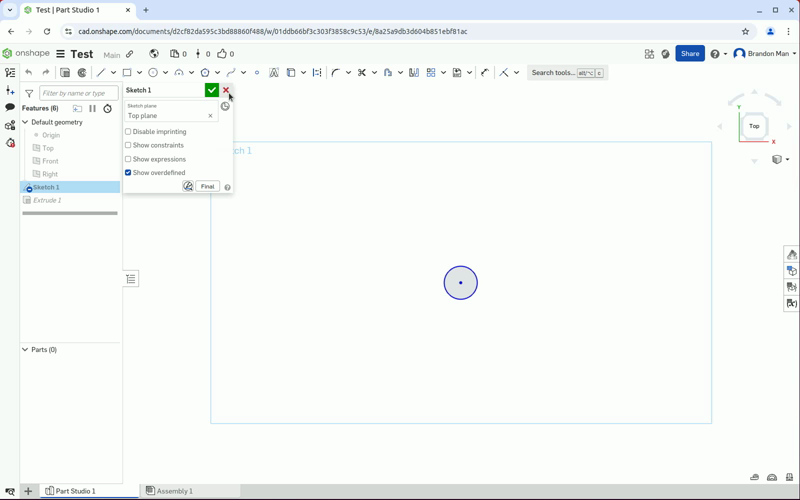
click(229, 92)
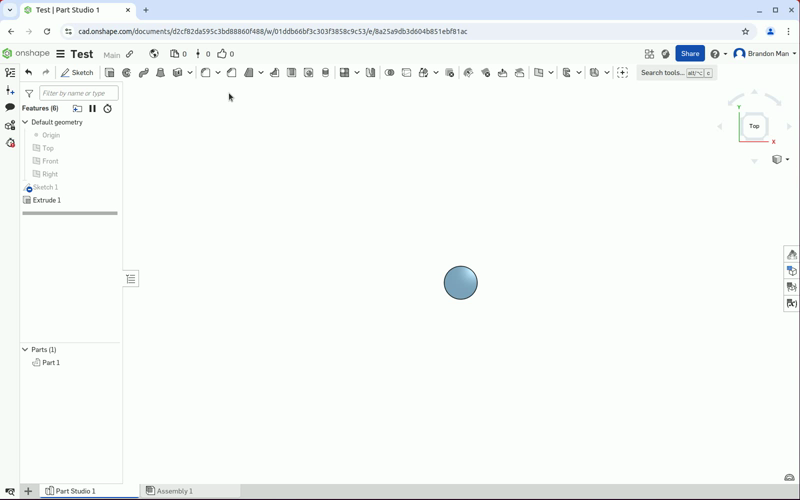
mouse_move(541, 75)
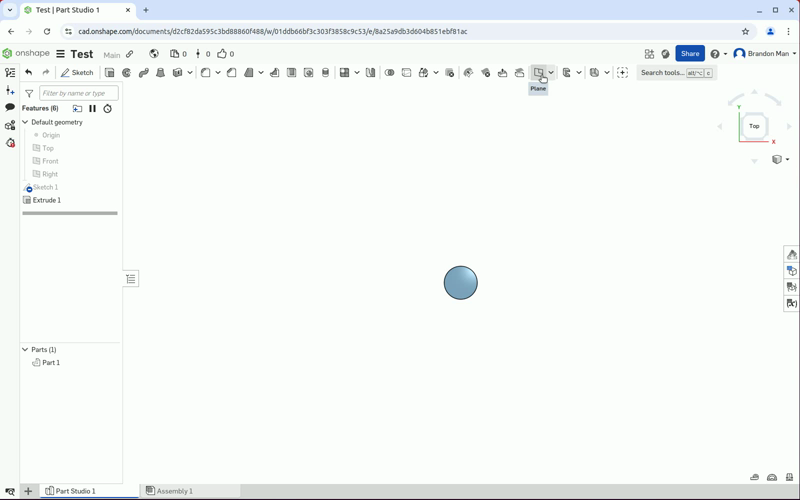
click(541, 75)
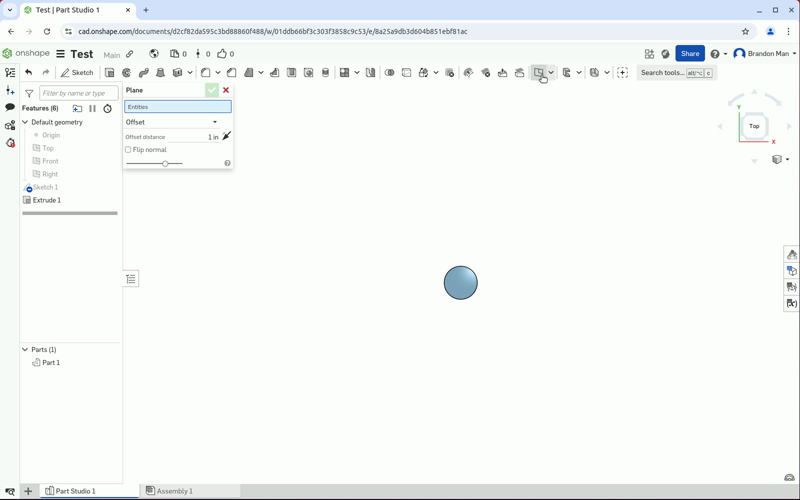
mouse_move(73, 150)
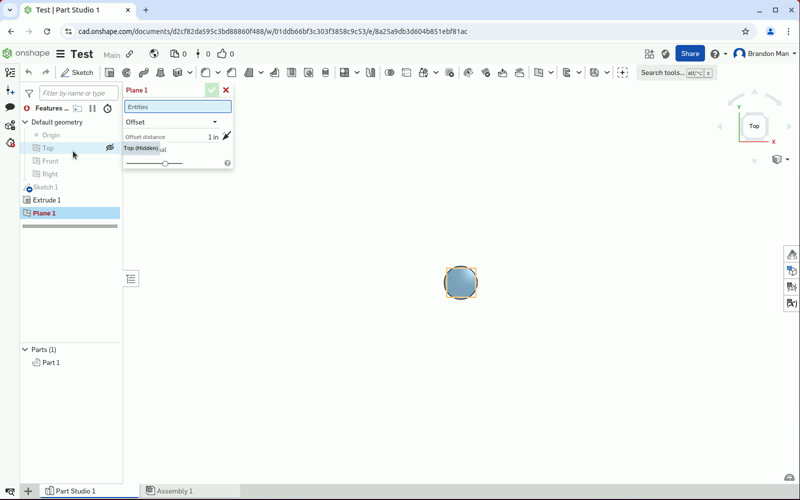
click(73, 150)
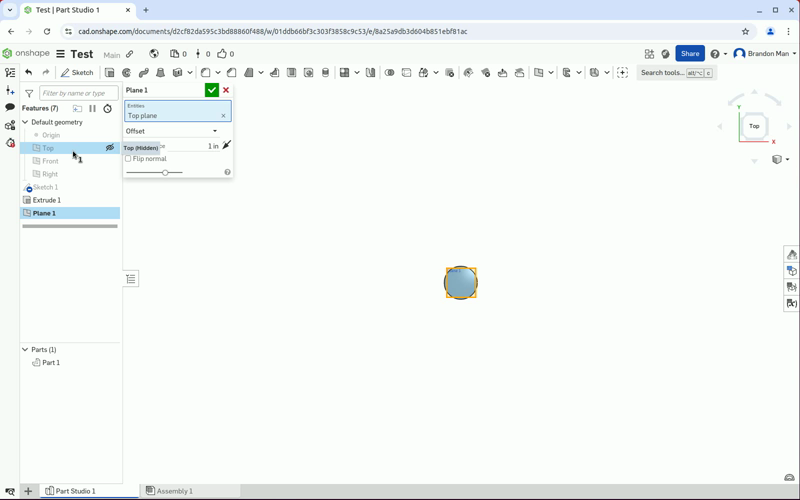
key(tab, 2)
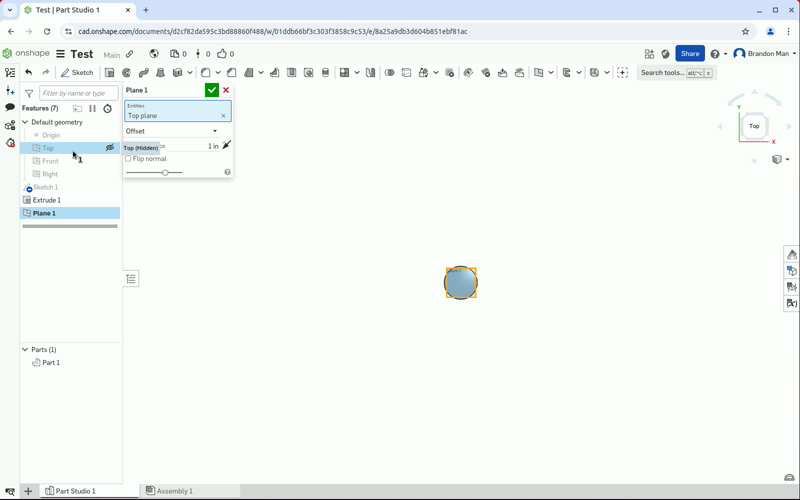
text(0.955)
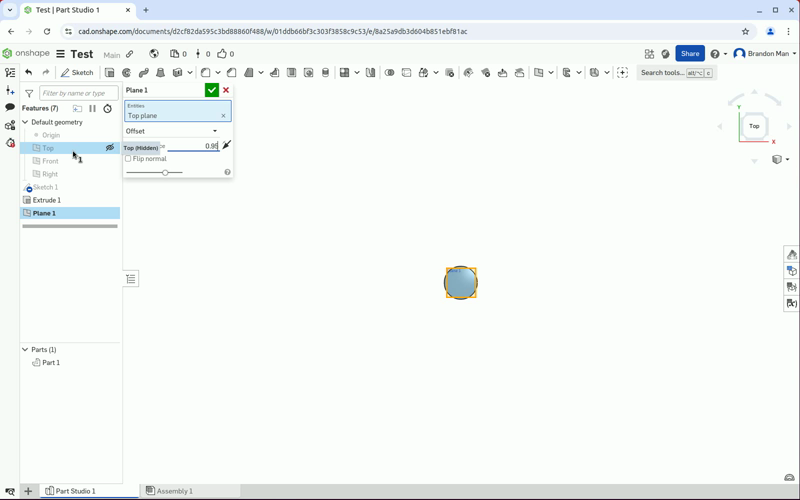
key(enter, 2)
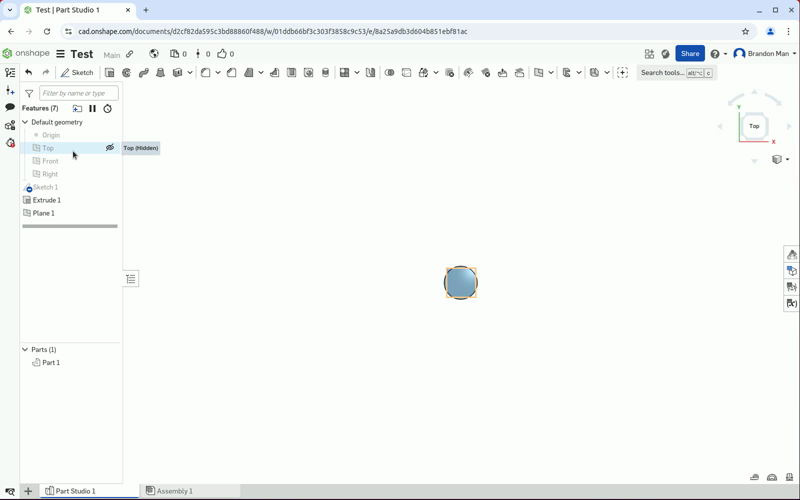
key(shift+s)
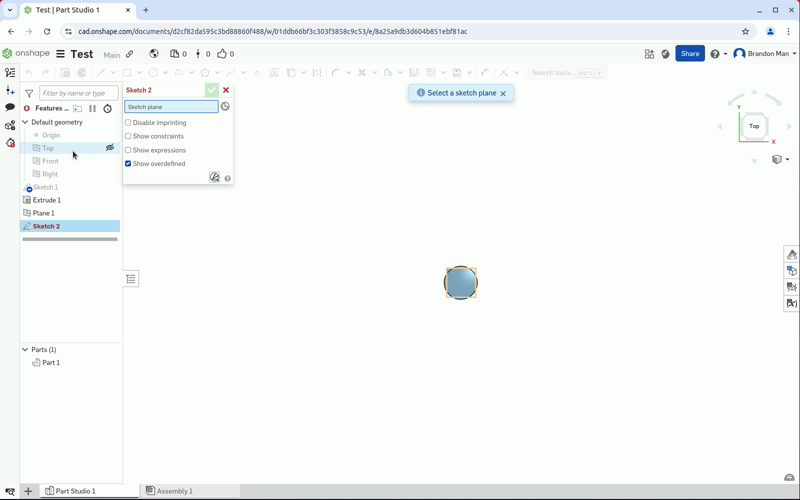
mouse_move(73, 215)
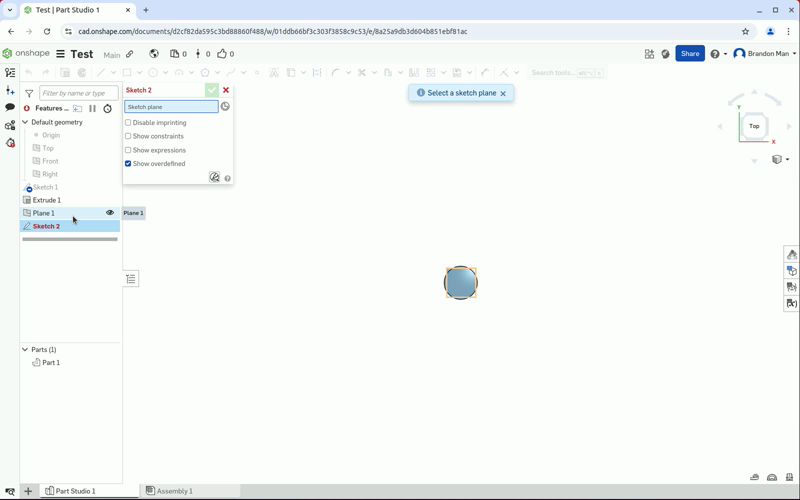
click(73, 215)
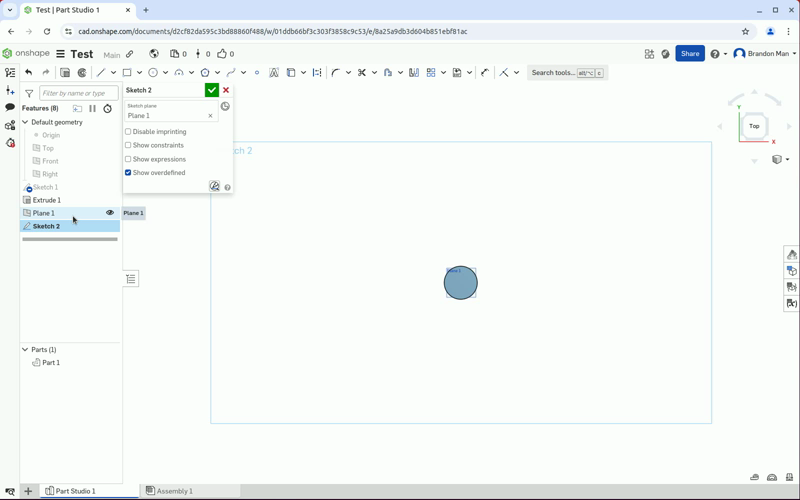
mouse_move(73, 352)
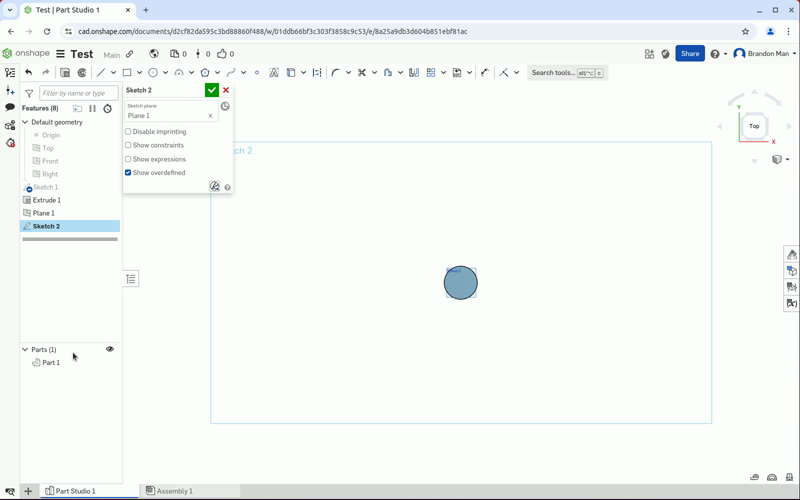
key(y)
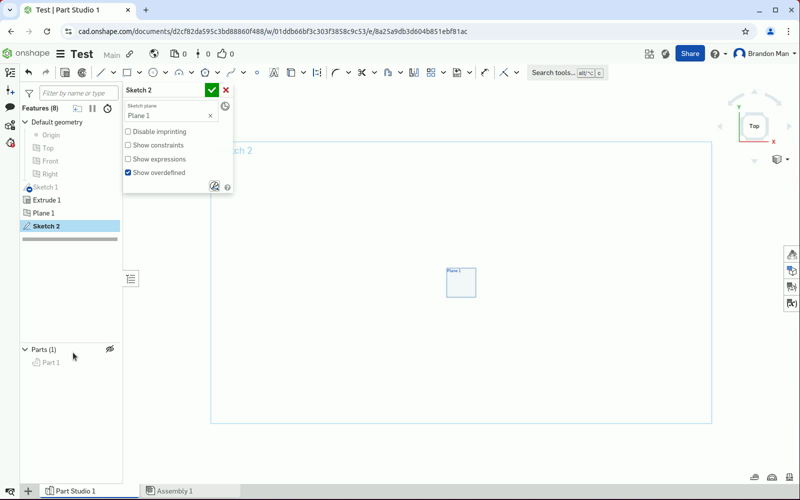
key(c)
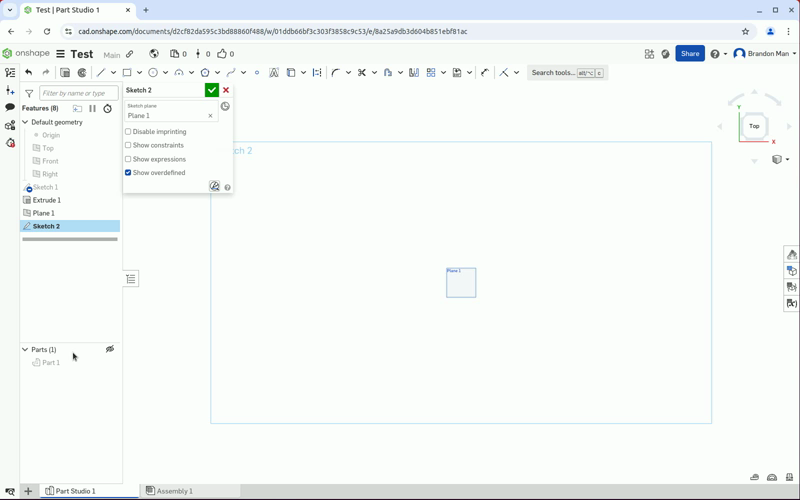
key_down(shift)
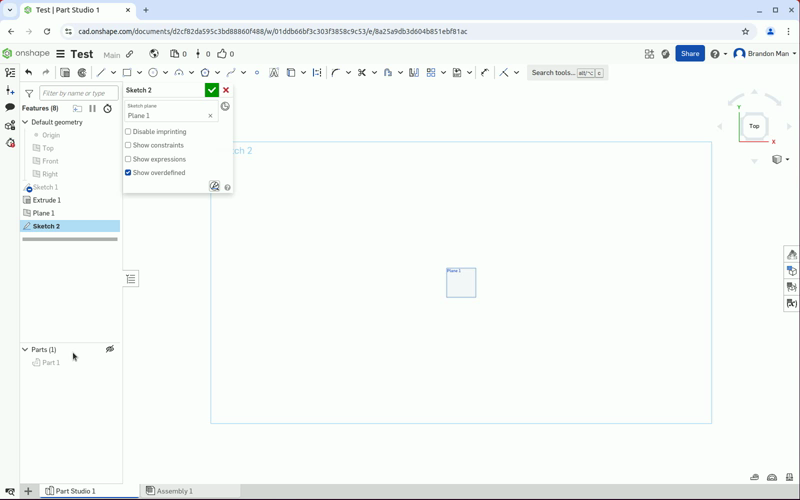
mouse_move(461, 282)
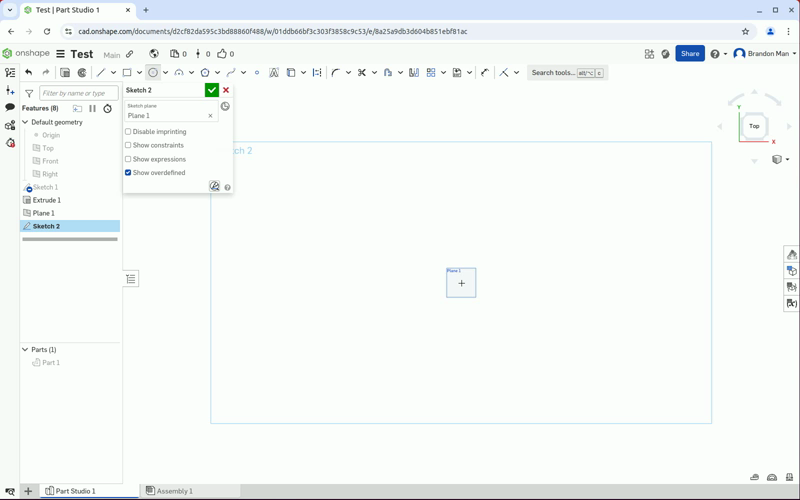
click(461, 282)
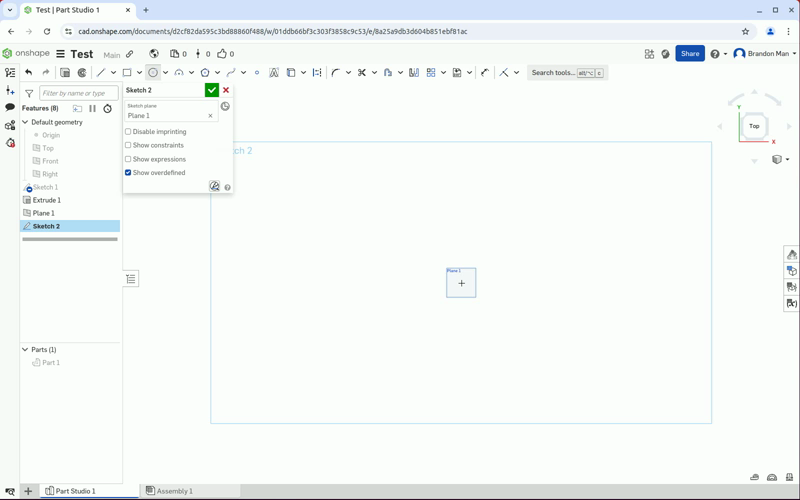
key_up(shift)
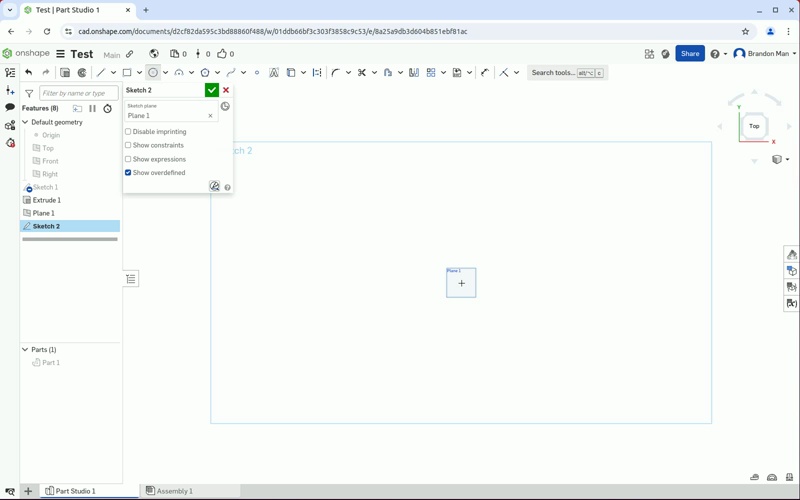
mouse_move(465, 282)
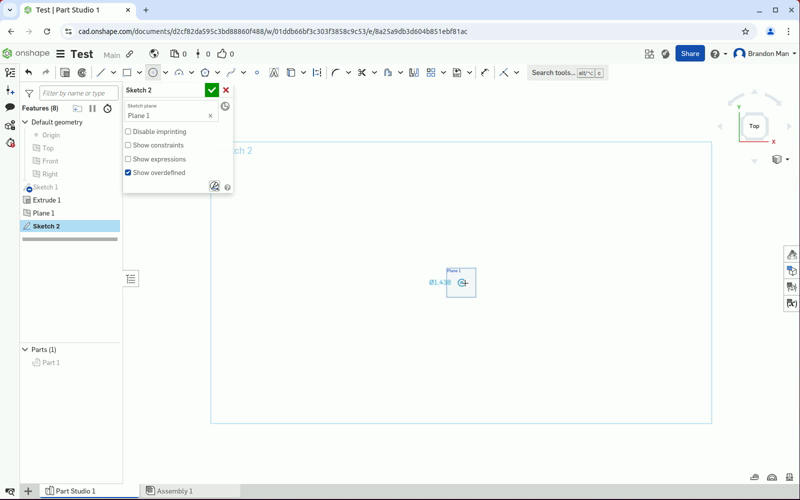
click(465, 282)
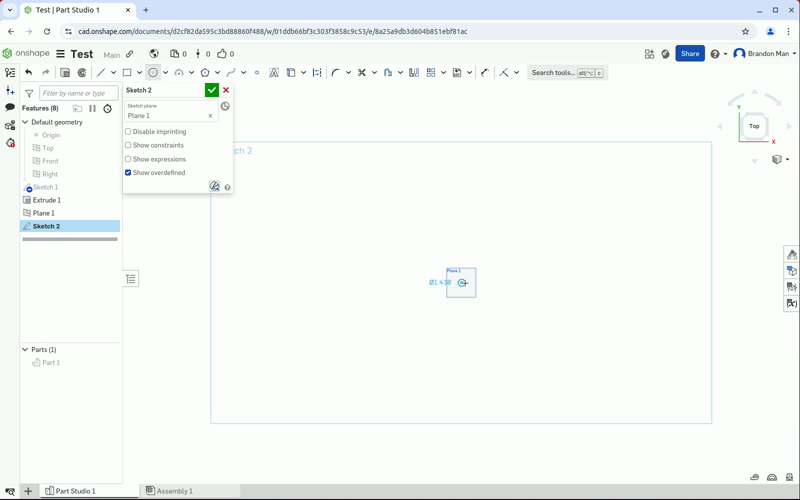
key(esc)
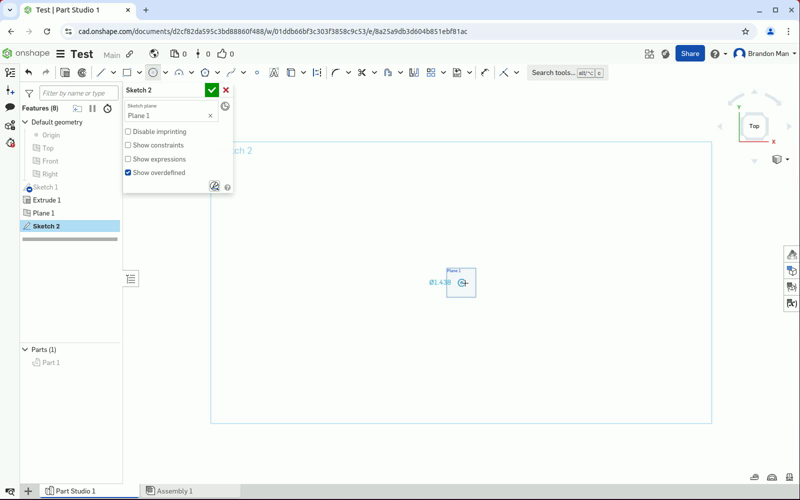
mouse_move(465, 281)
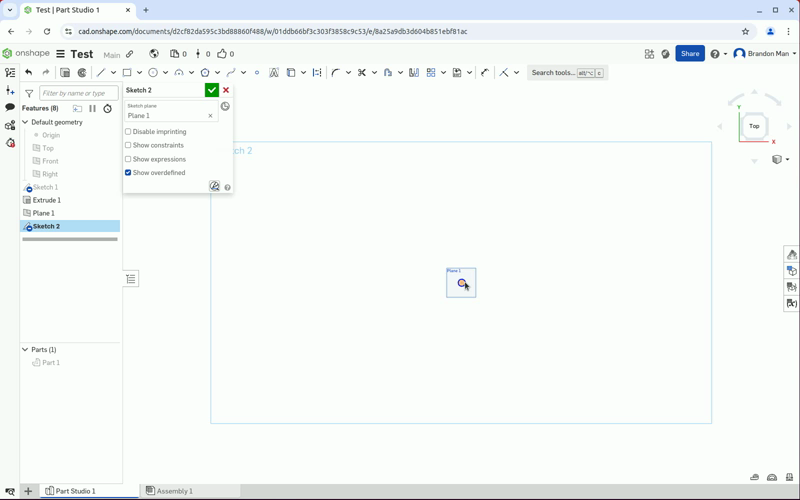
scroll(6)
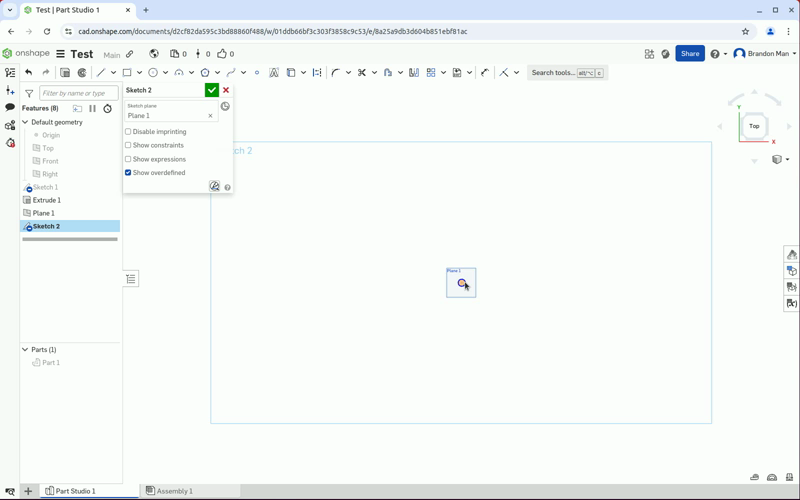
scroll(6)
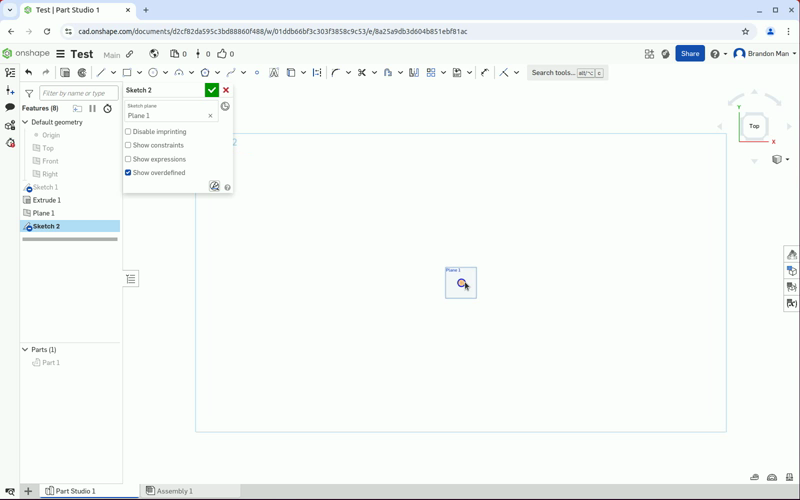
scroll(6)
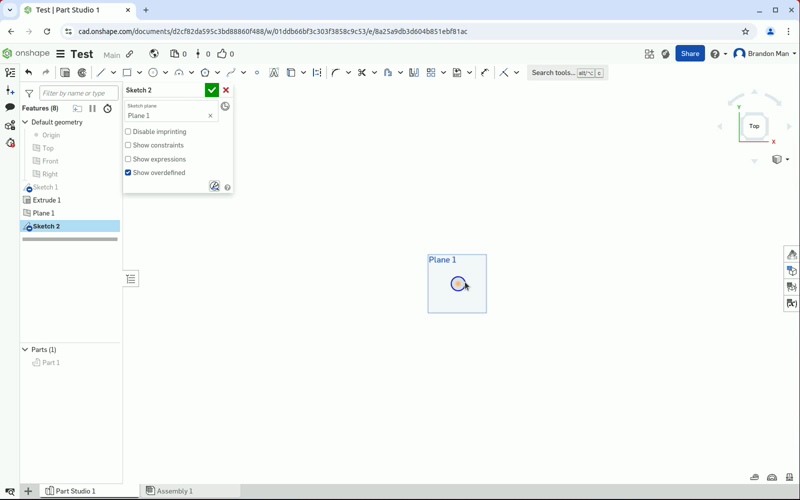
scroll(6)
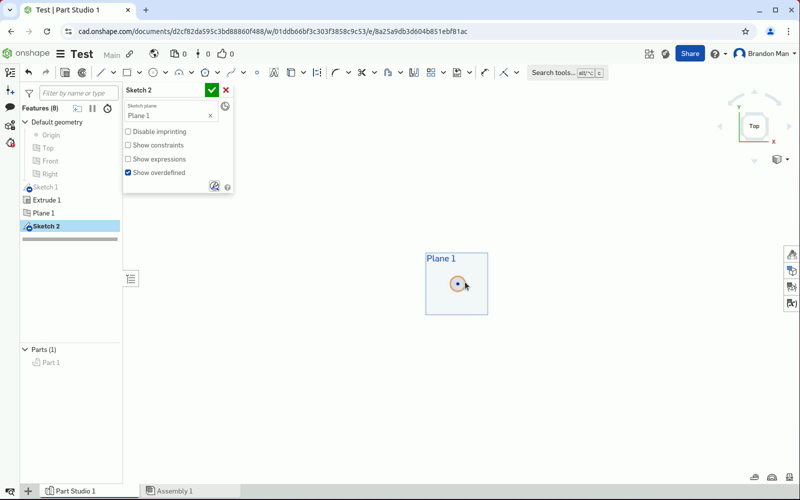
scroll(6)
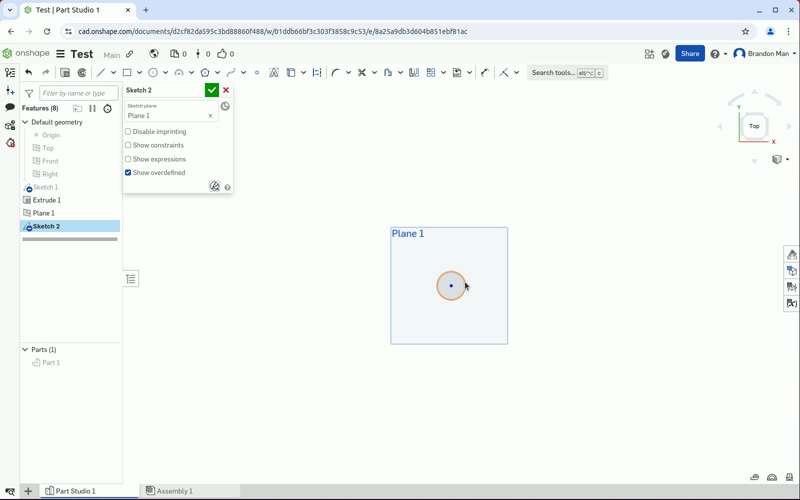
scroll(6)
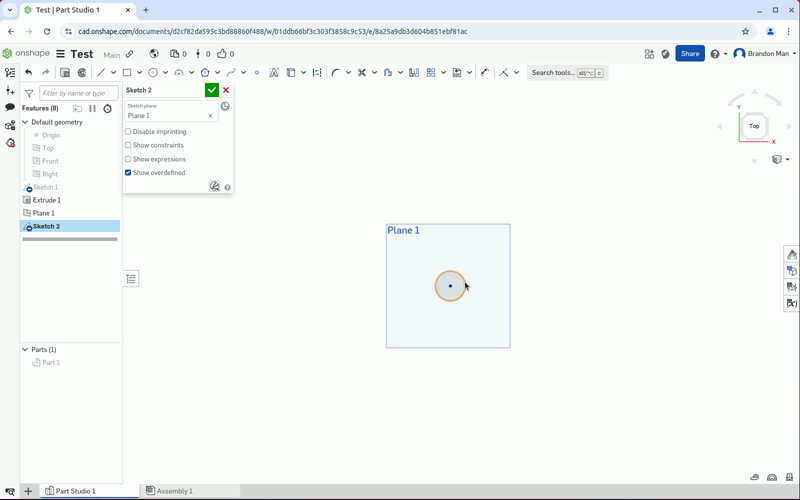
scroll(6)
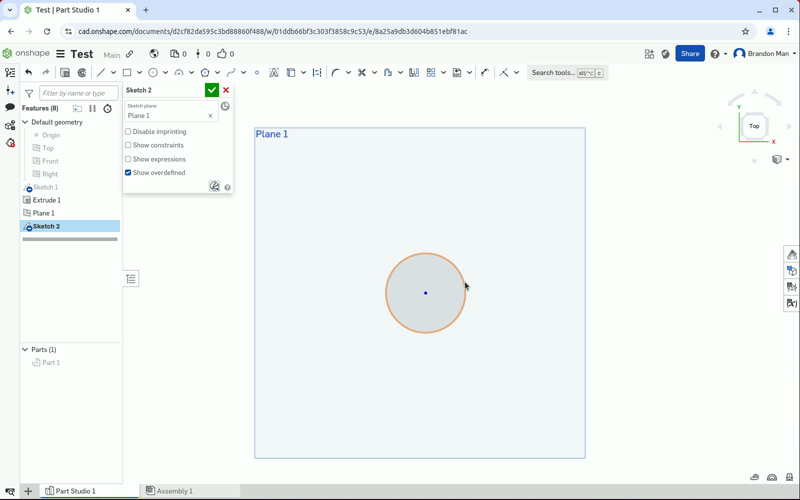
click(465, 281)
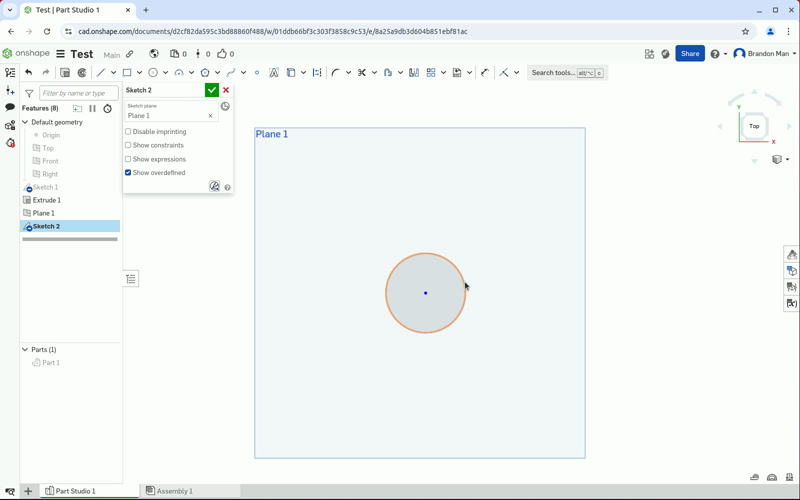
scroll(-6)
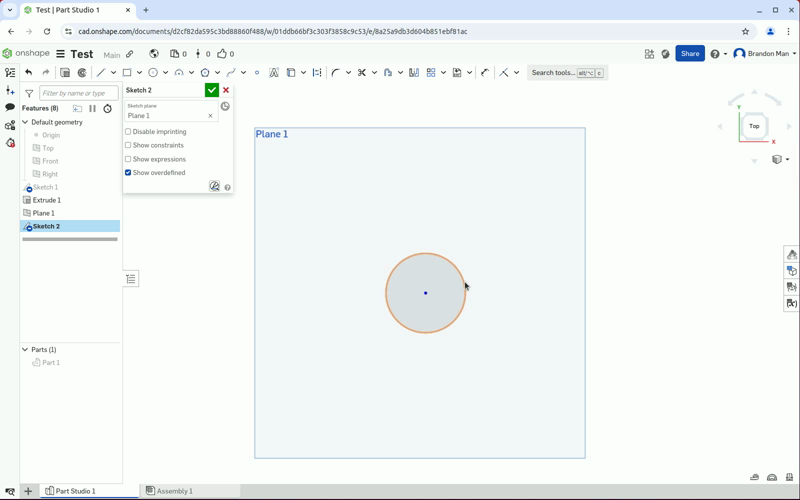
scroll(-6)
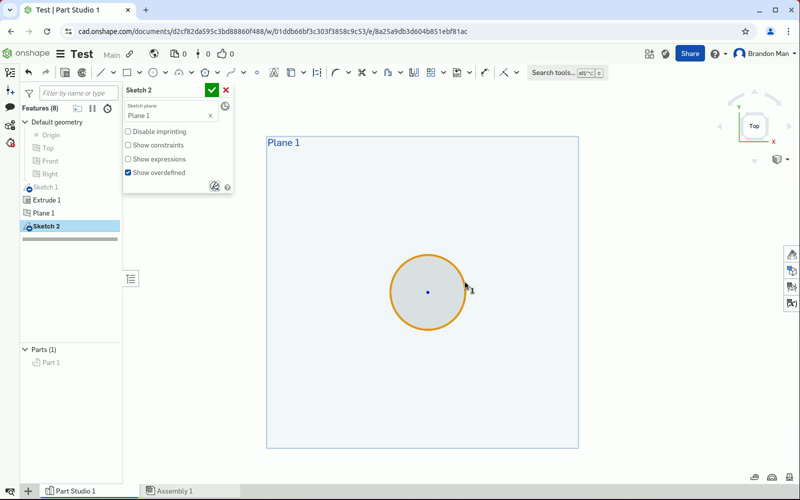
scroll(-6)
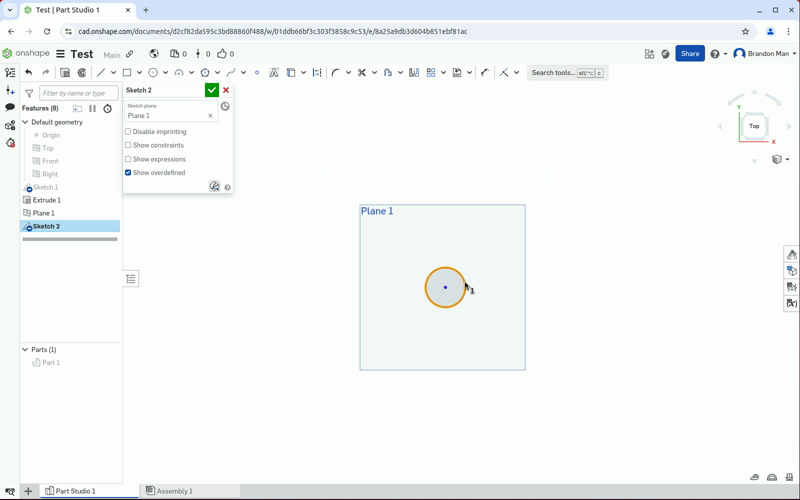
scroll(-6)
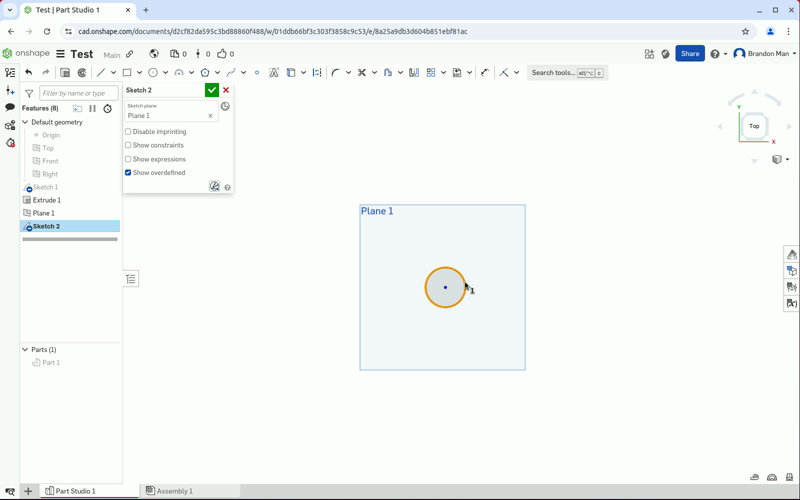
scroll(-6)
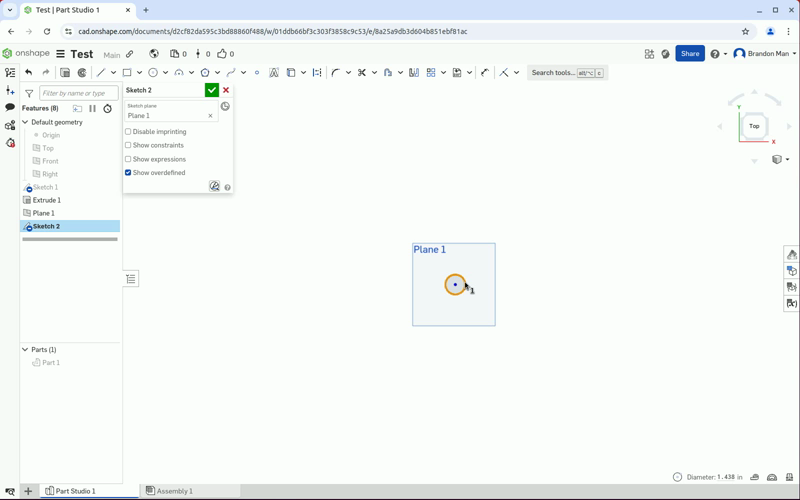
scroll(-6)
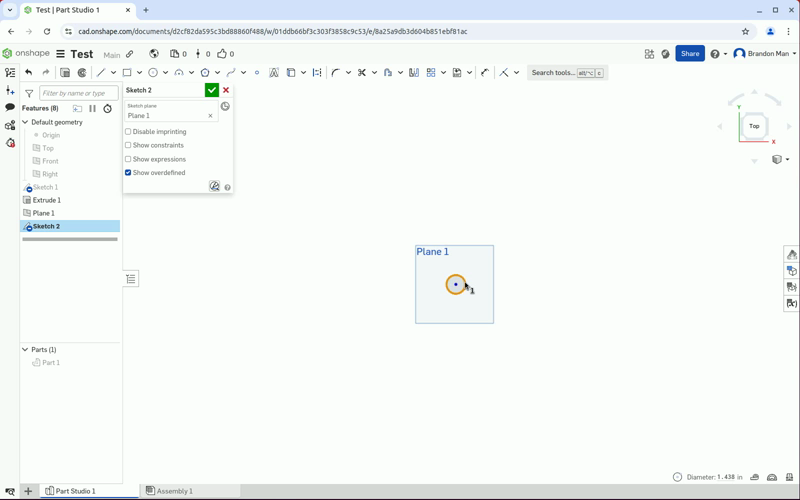
scroll(-6)
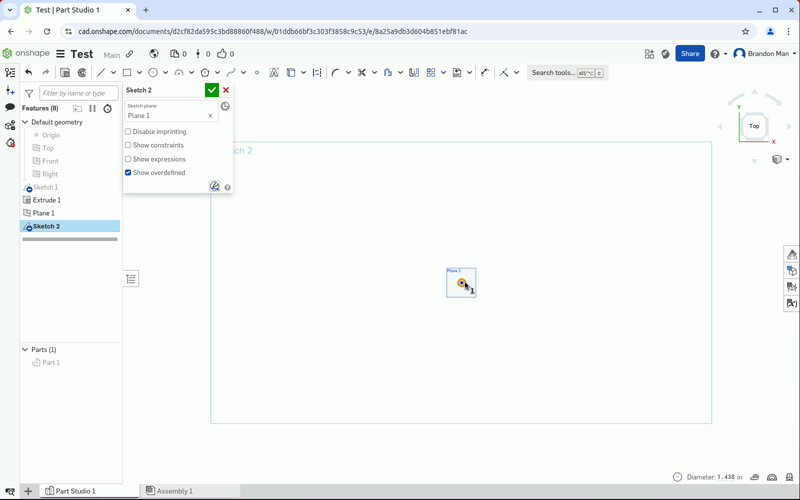
mouse_move(73, 352)
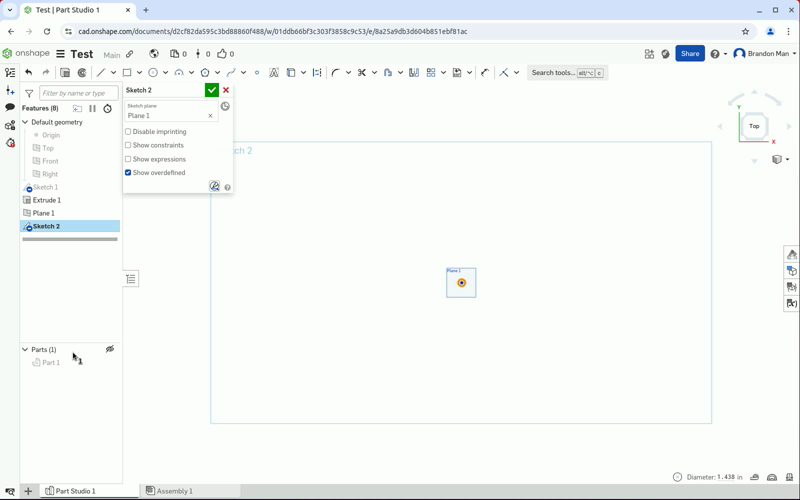
key(shift+y)
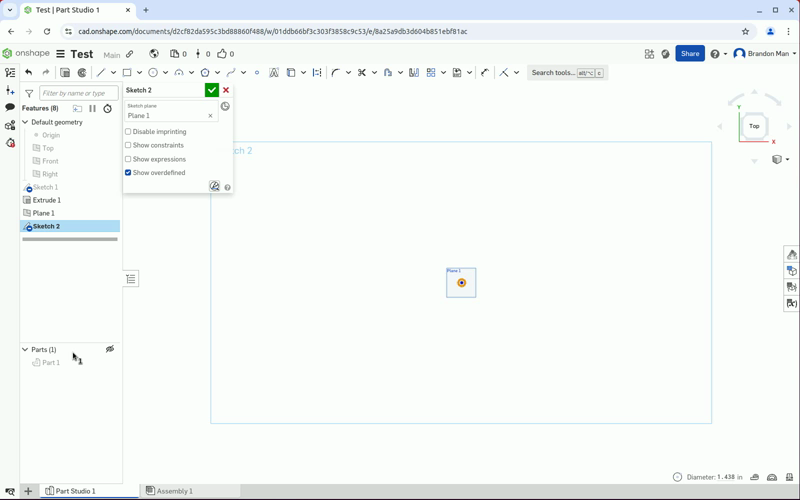
key(shift+e)
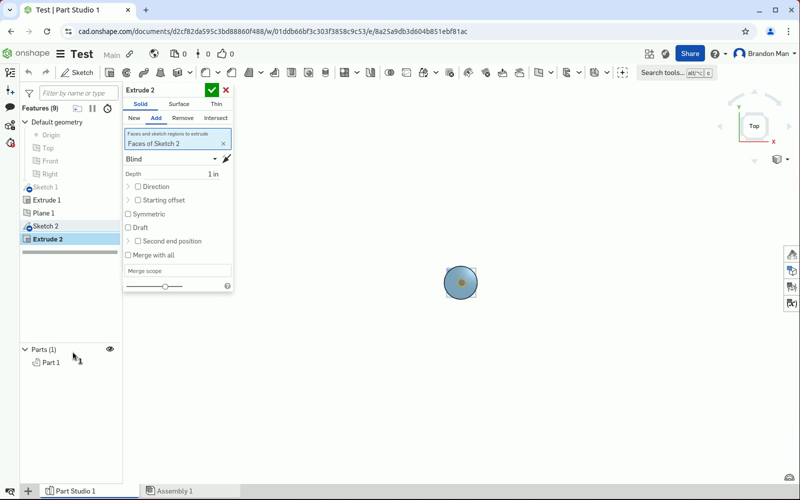
mouse_move(143, 106)
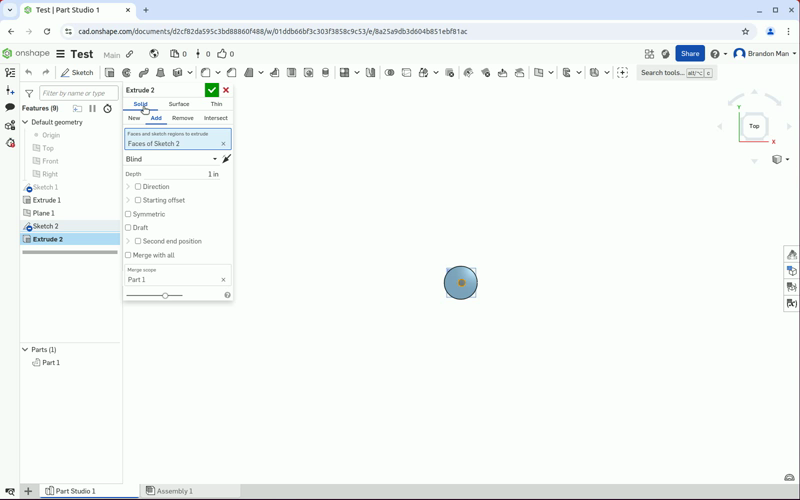
click(143, 106)
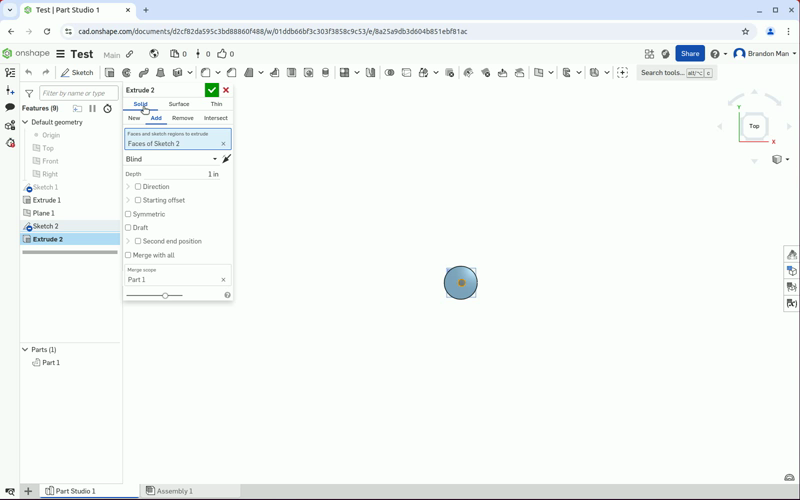
mouse_move(137, 120)
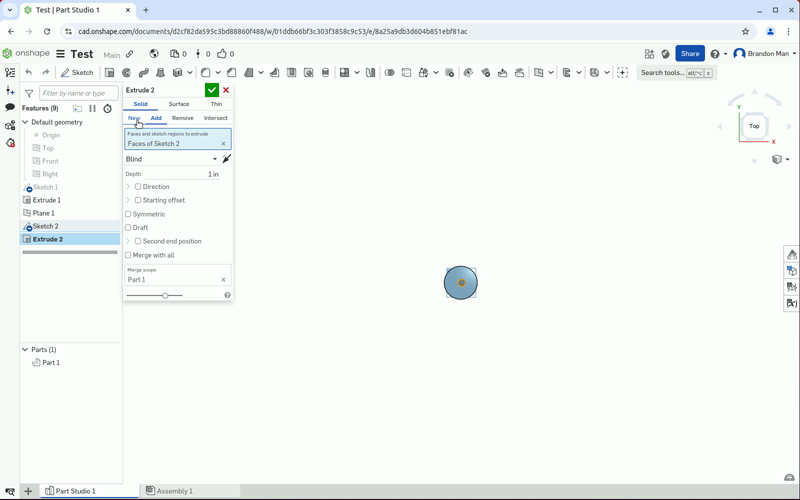
click(137, 120)
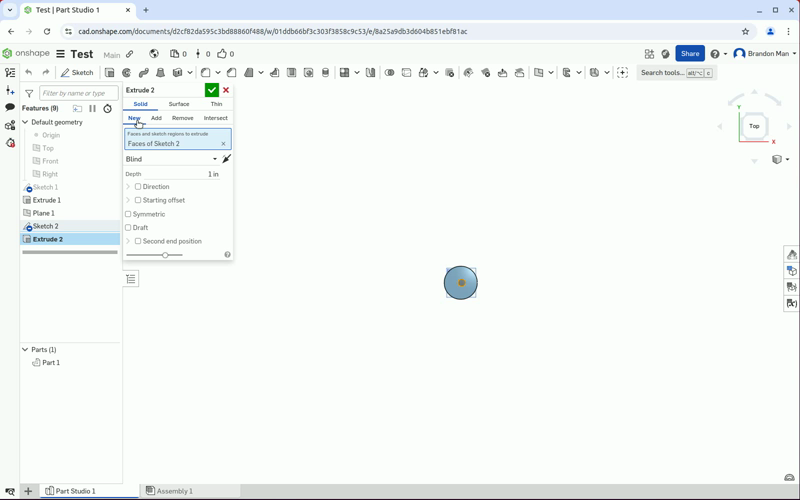
key(tab, 4)
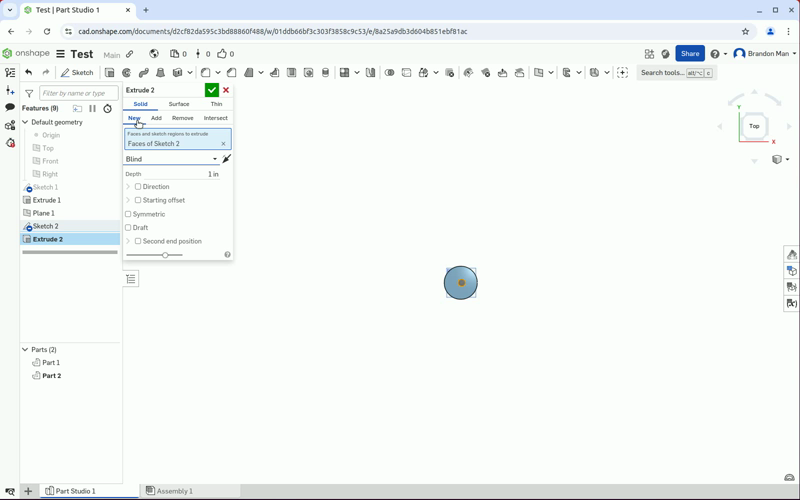
text(19.257)
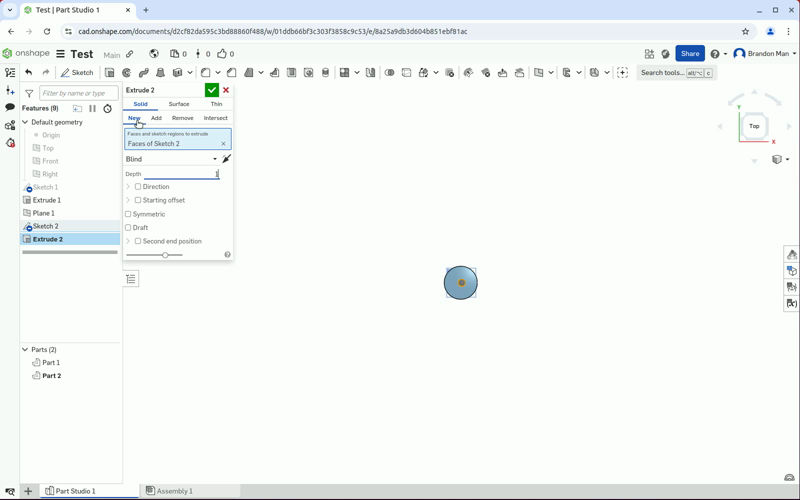
key(enter)
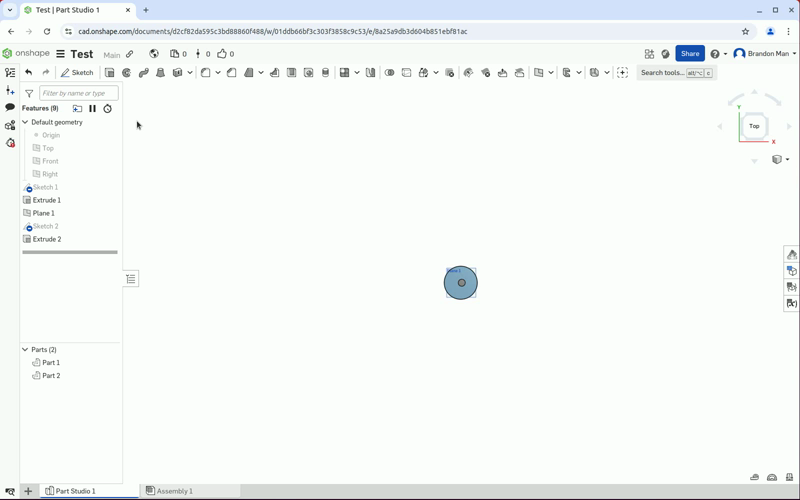
key(shift+h)
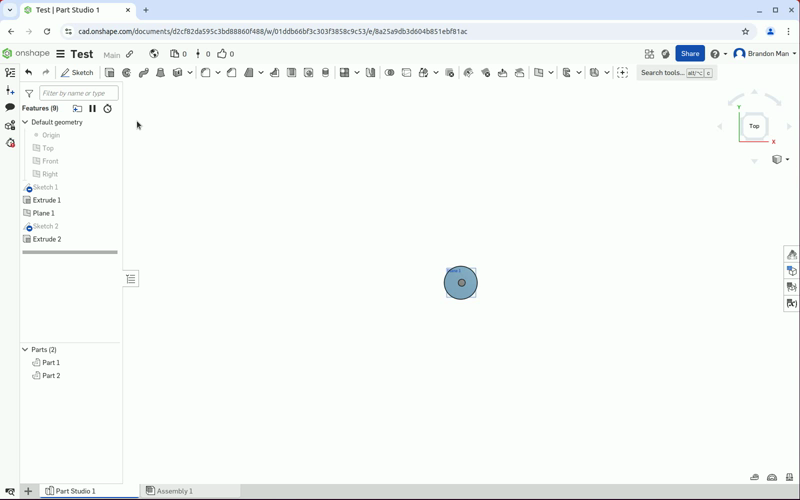
key(shift+h)
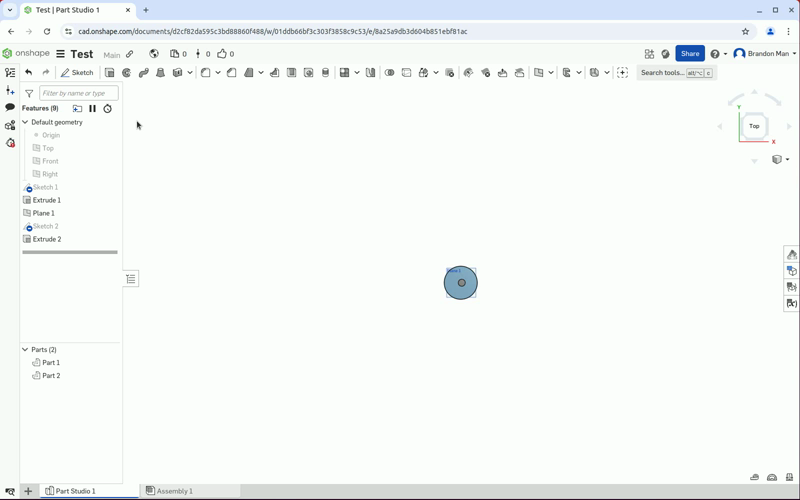
mouse_move(73, 189)
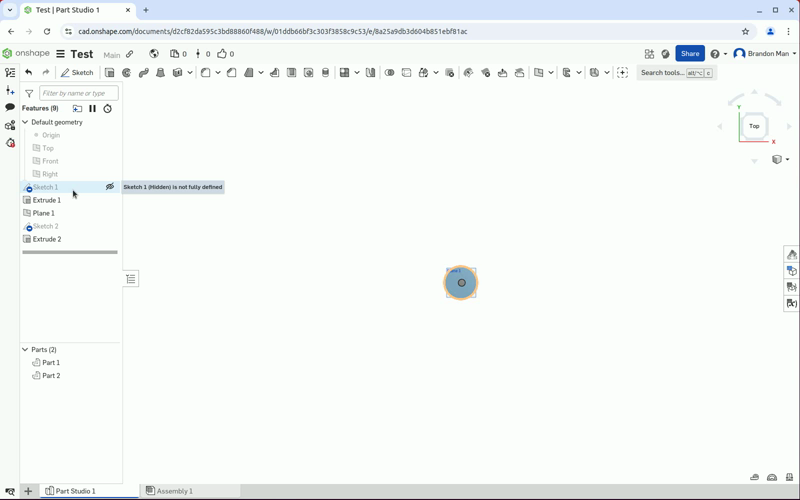
click(73, 189)
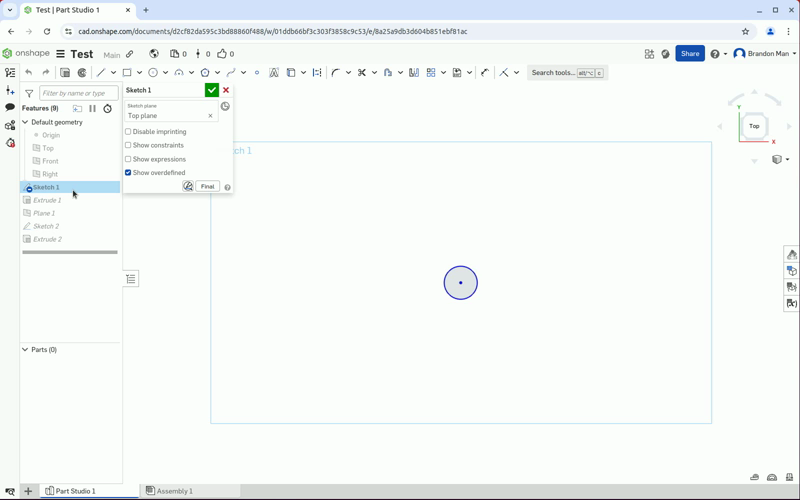
mouse_move(229, 92)
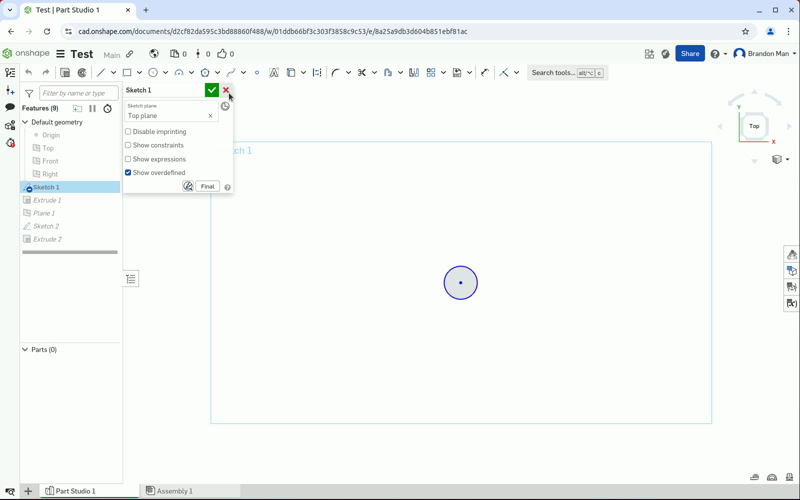
click(229, 92)
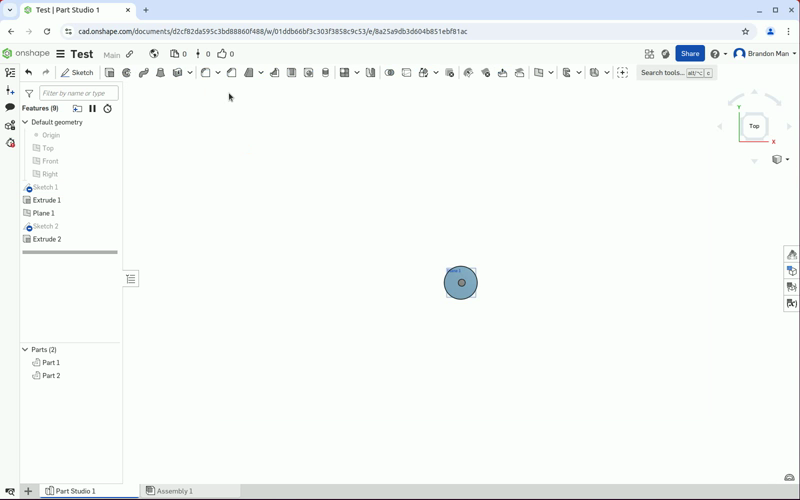
mouse_move(73, 352)
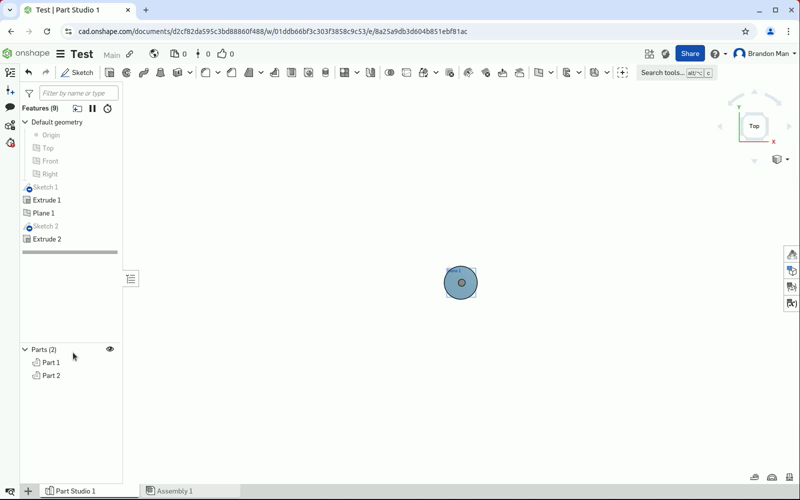
key(y)
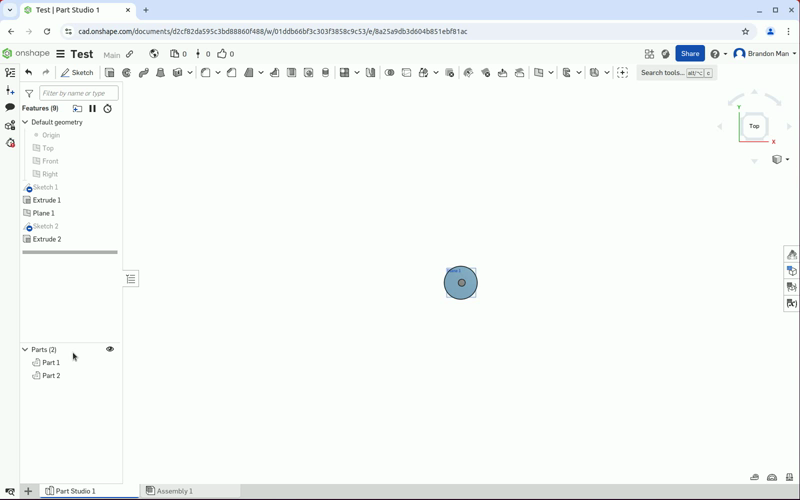
key(shift+p)
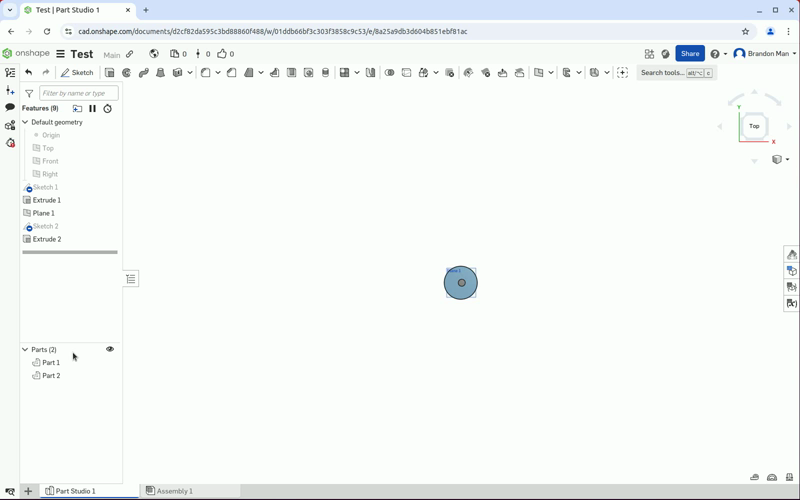
key(space)
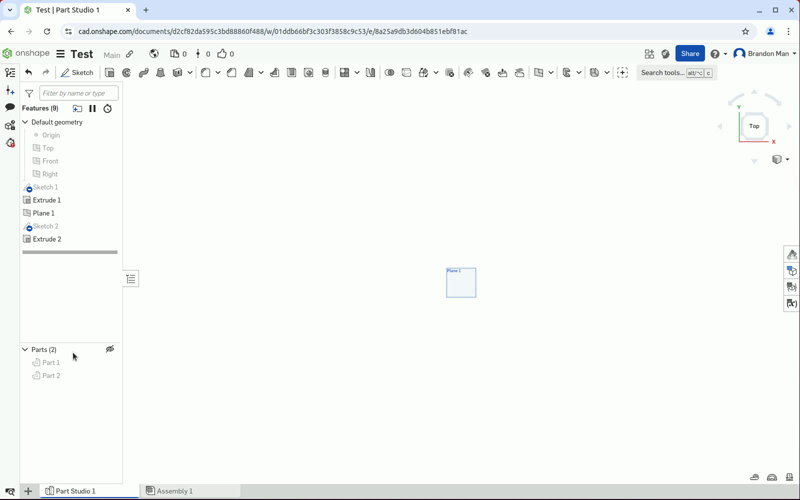
key_down(shift)
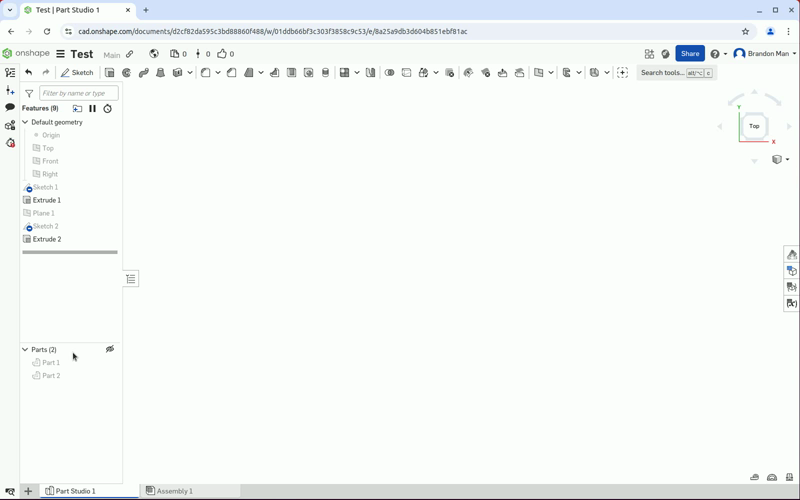
key(up)
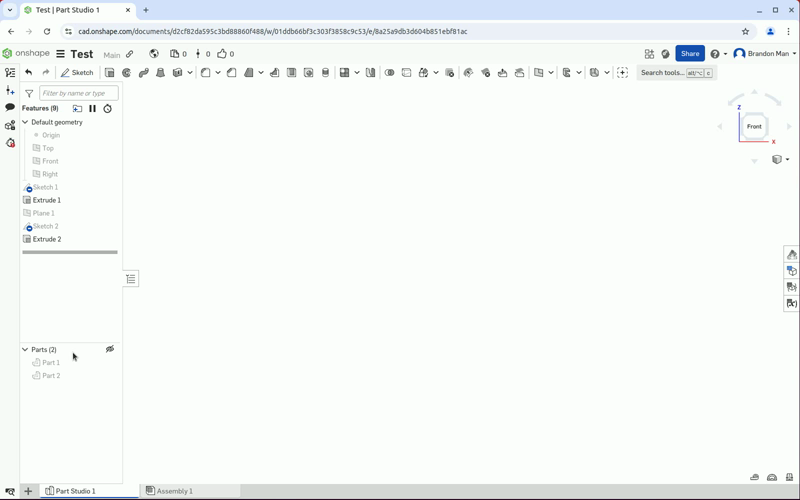
key_up(shift)
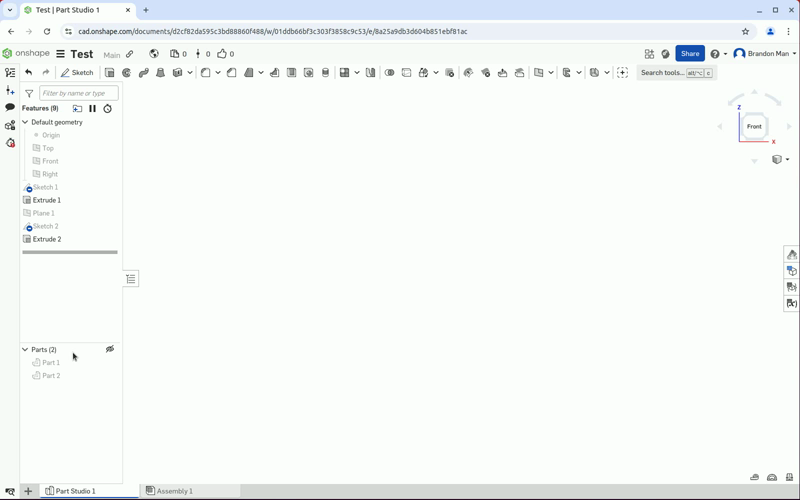
mouse_move(73, 352)
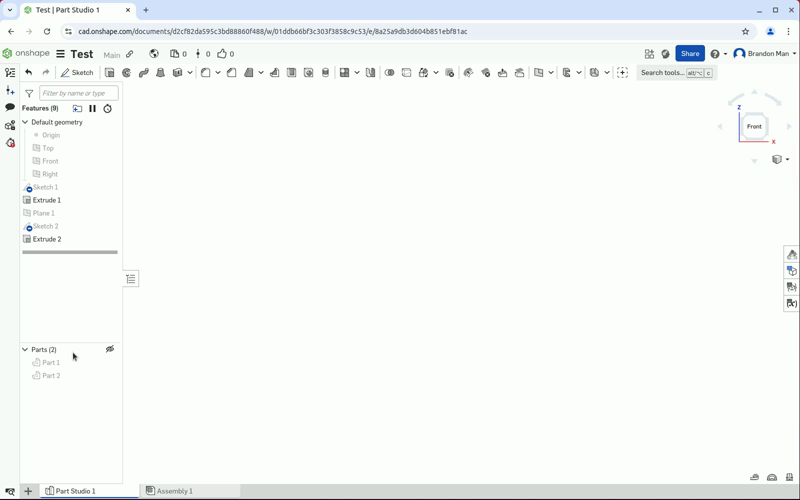
key(shift+y)
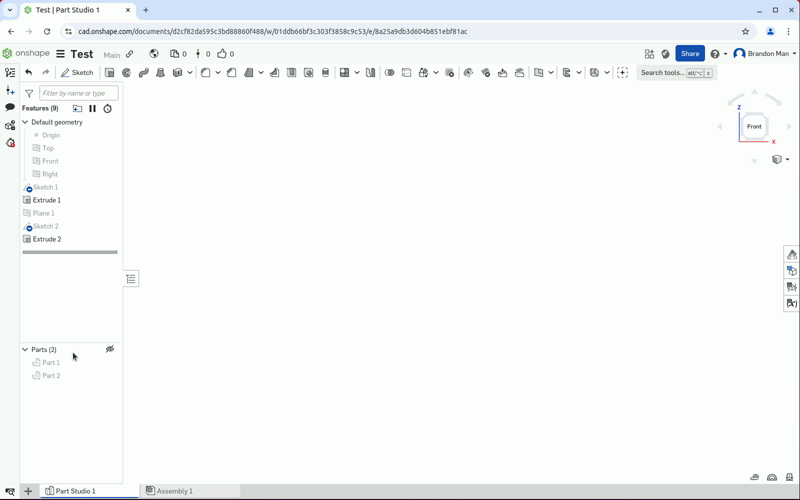
key(shift+s)
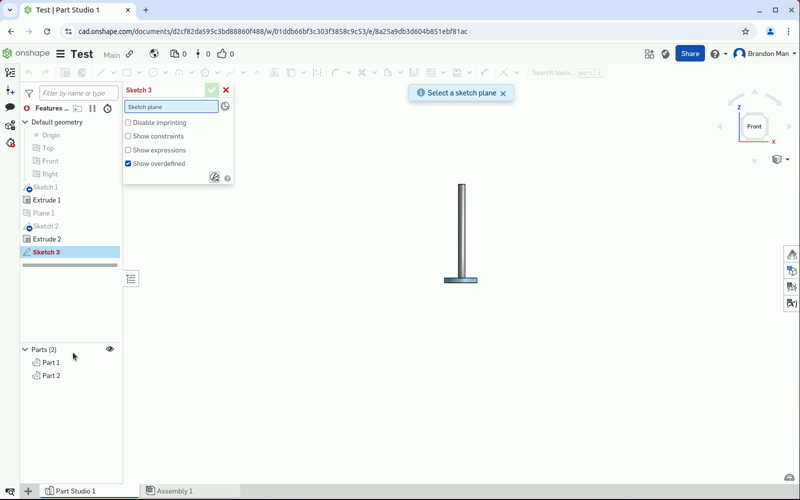
mouse_move(73, 163)
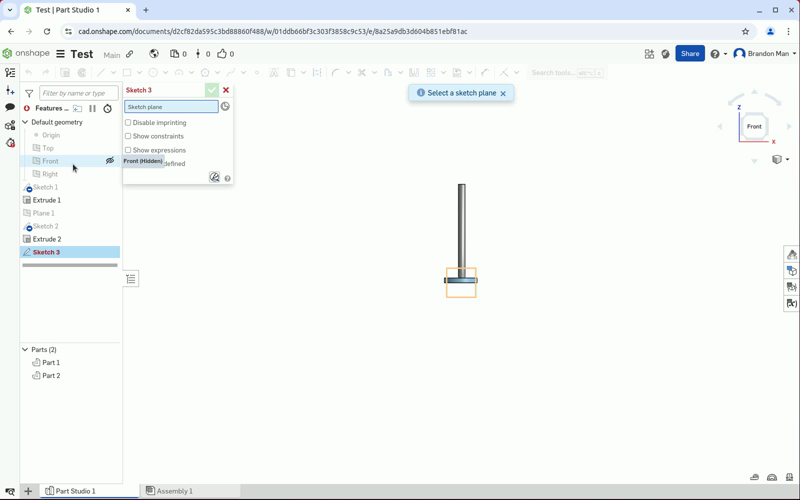
click(73, 163)
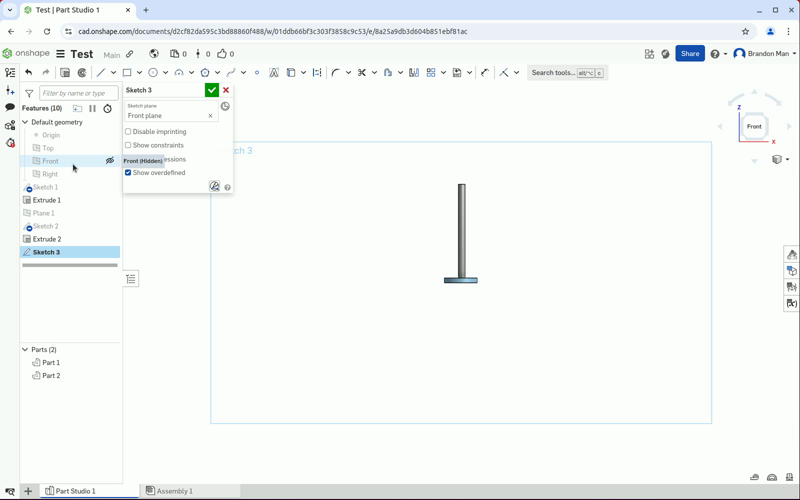
mouse_move(73, 352)
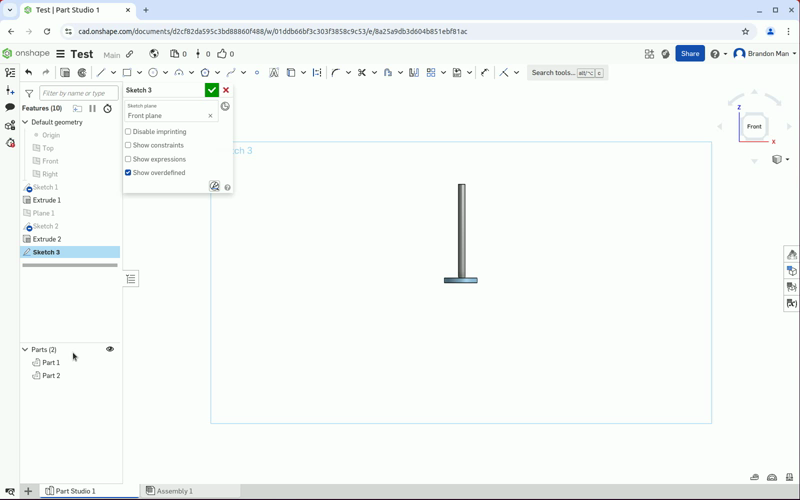
key(y)
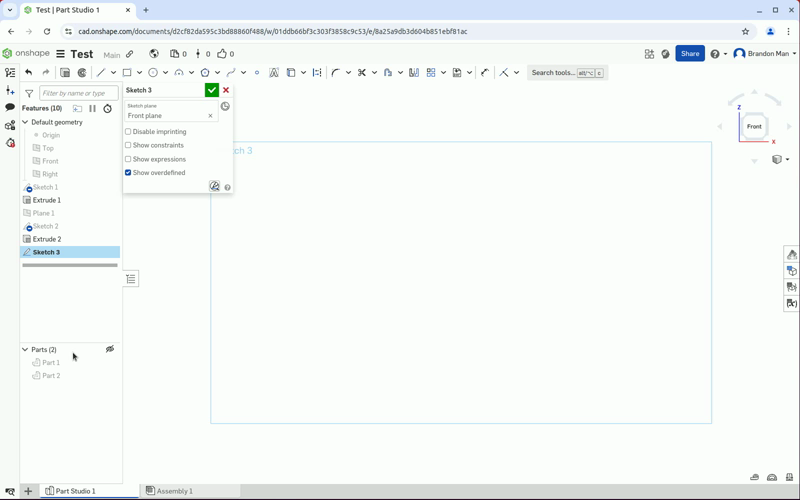
key(l)
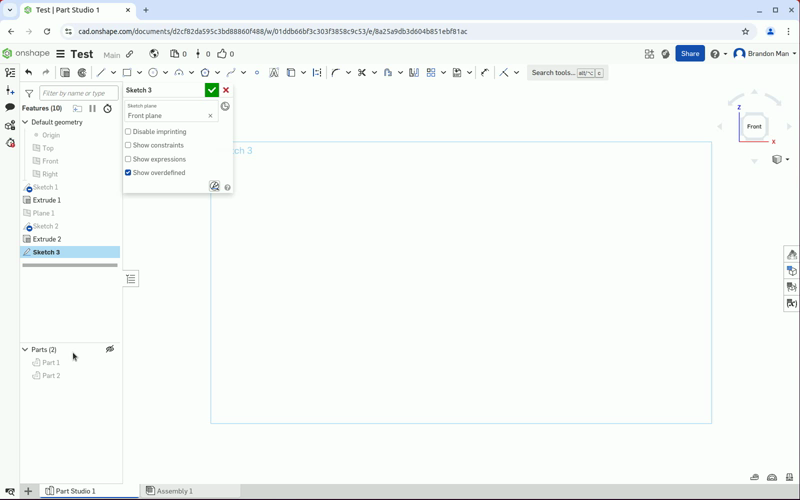
key_down(shift)
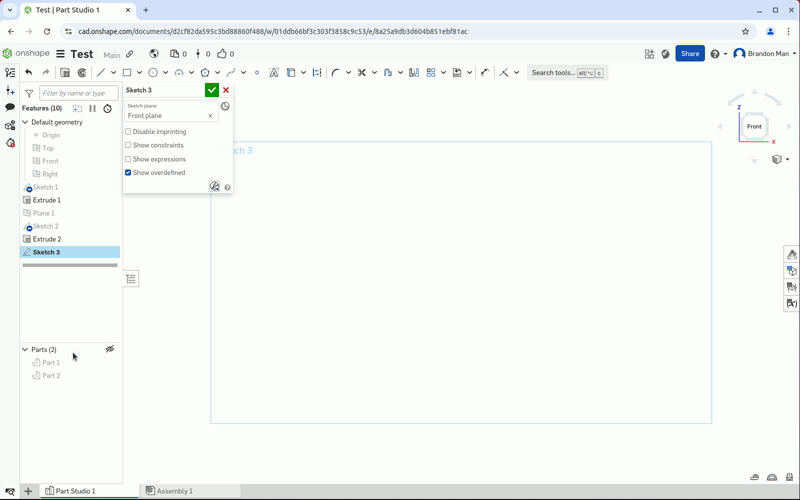
mouse_move(457, 185)
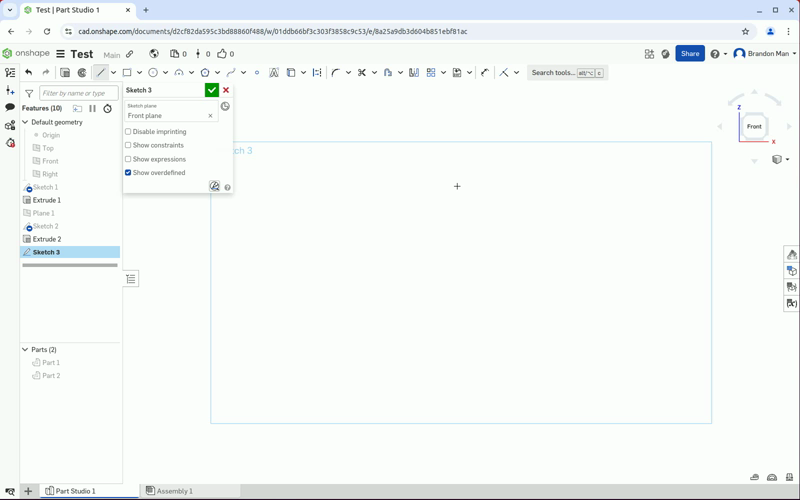
click(457, 185)
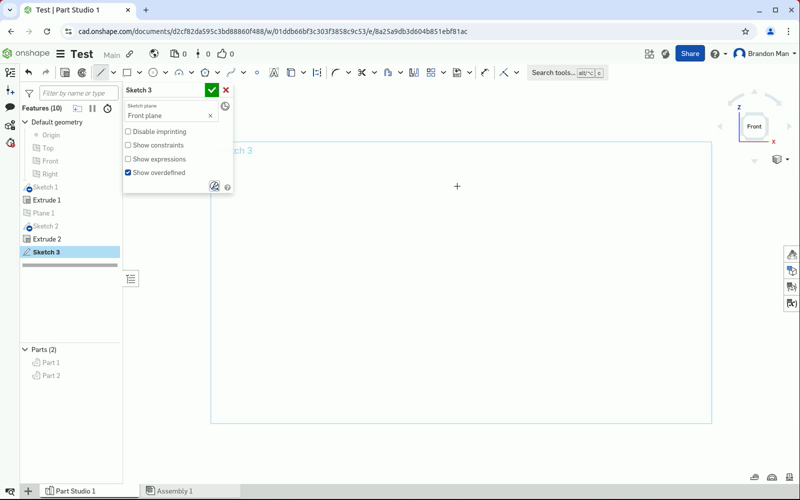
key_up(shift)
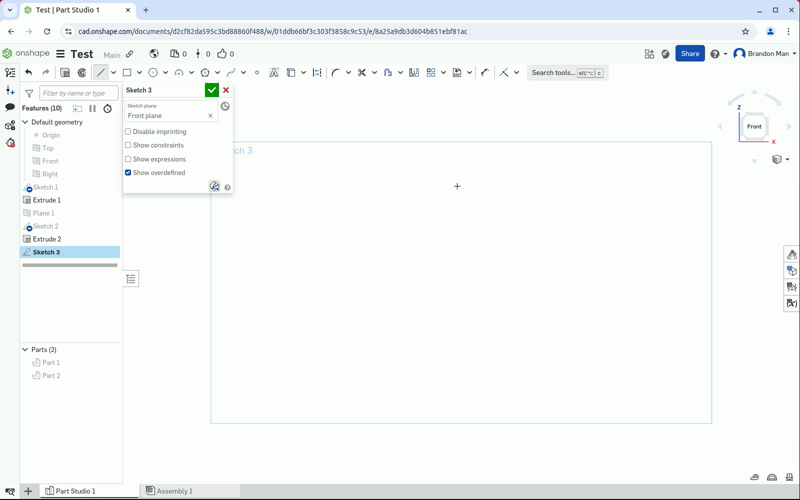
key_down(shift)
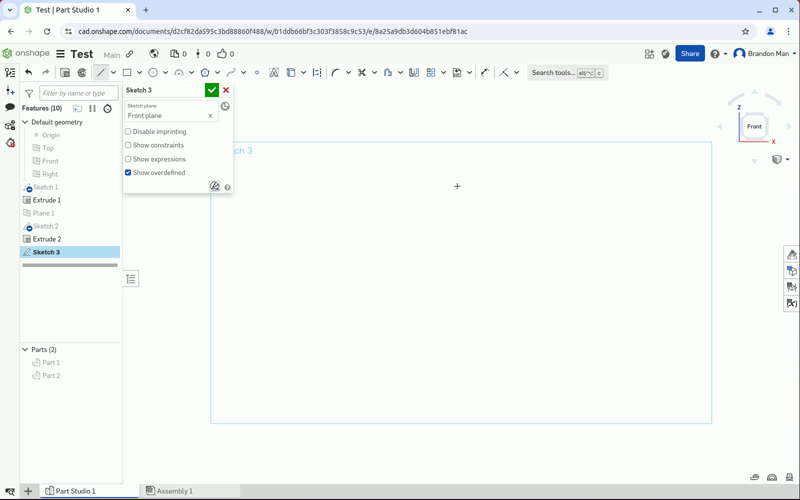
mouse_move(487, 185)
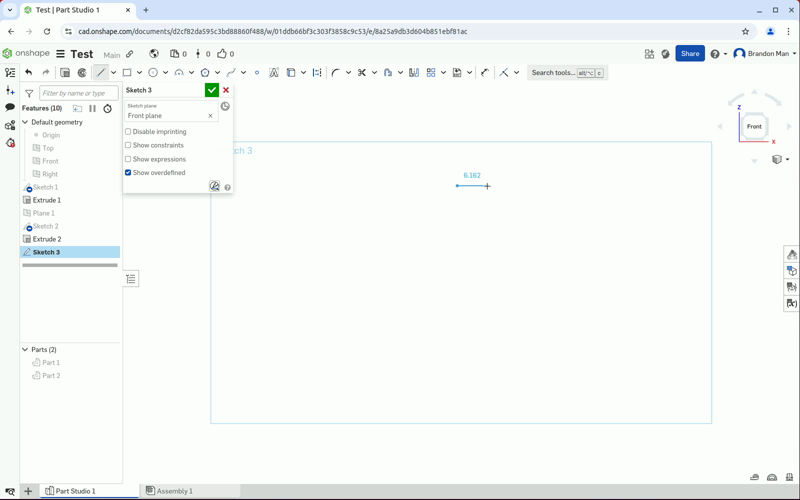
mouse_move(458, 185)
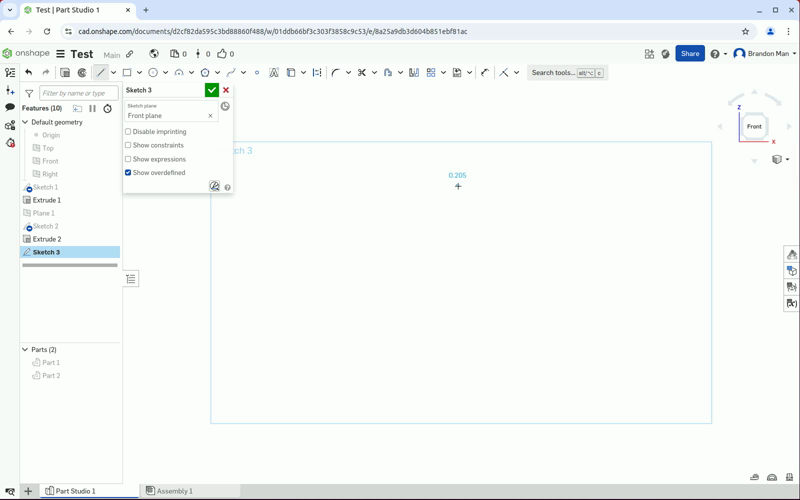
scroll(6)
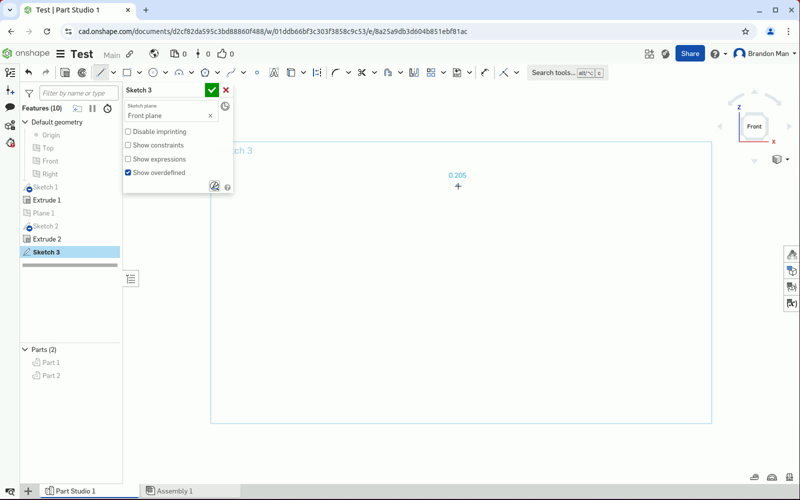
scroll(6)
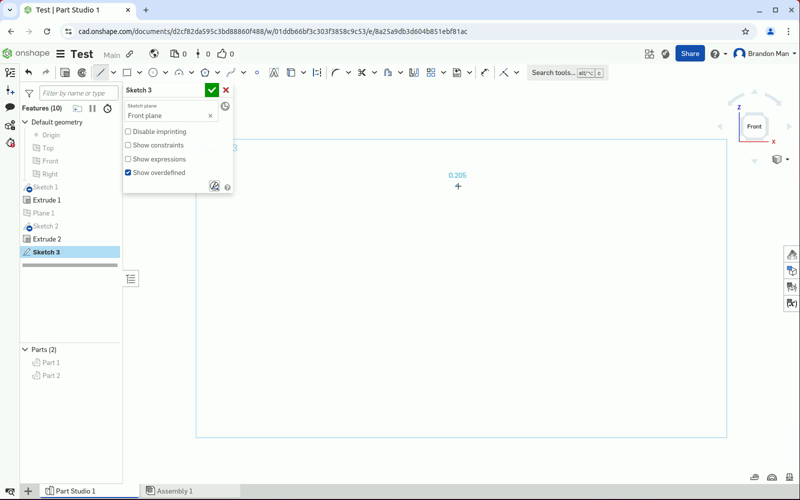
scroll(6)
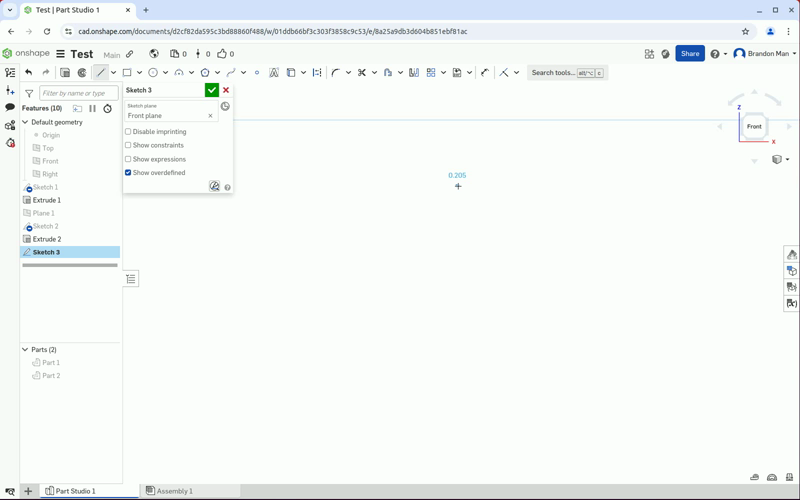
scroll(6)
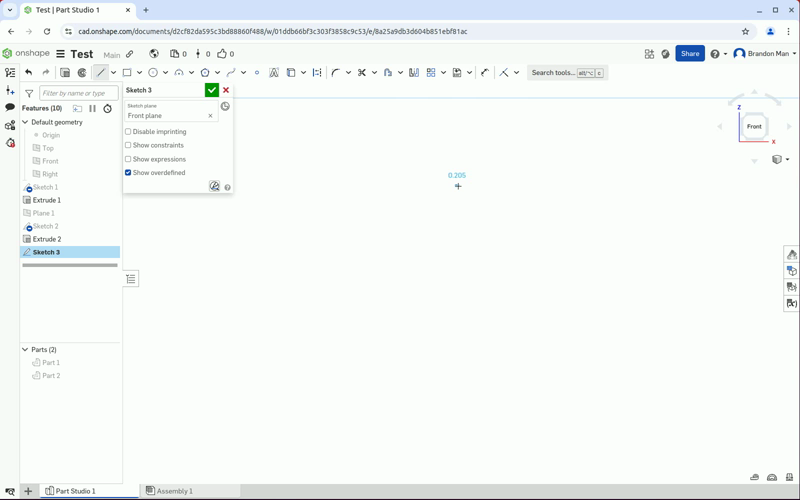
scroll(6)
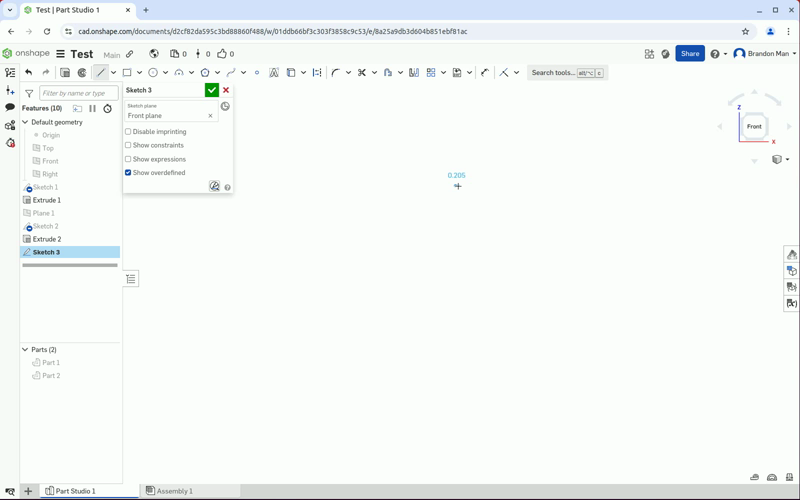
scroll(6)
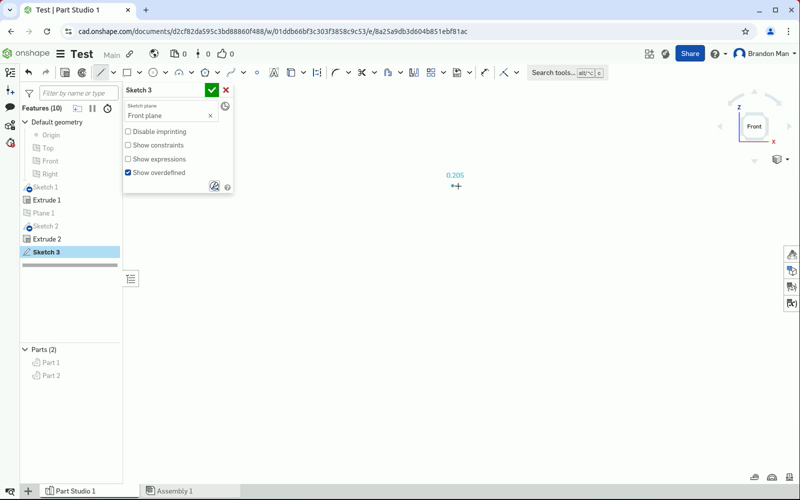
scroll(6)
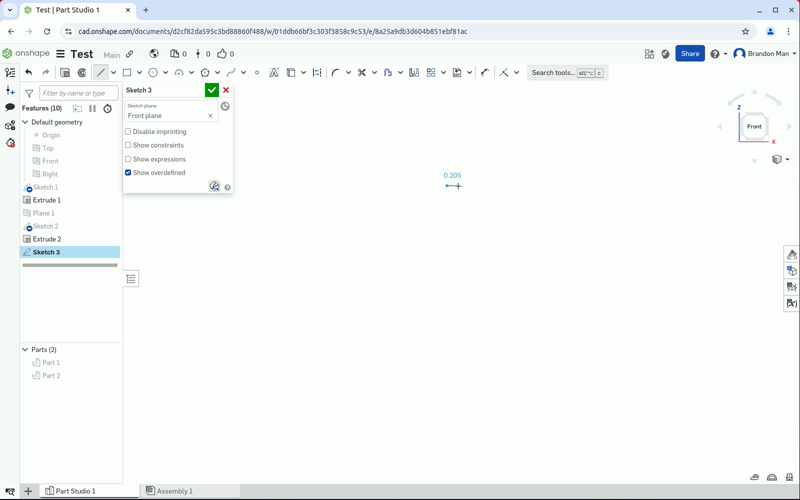
click(458, 185)
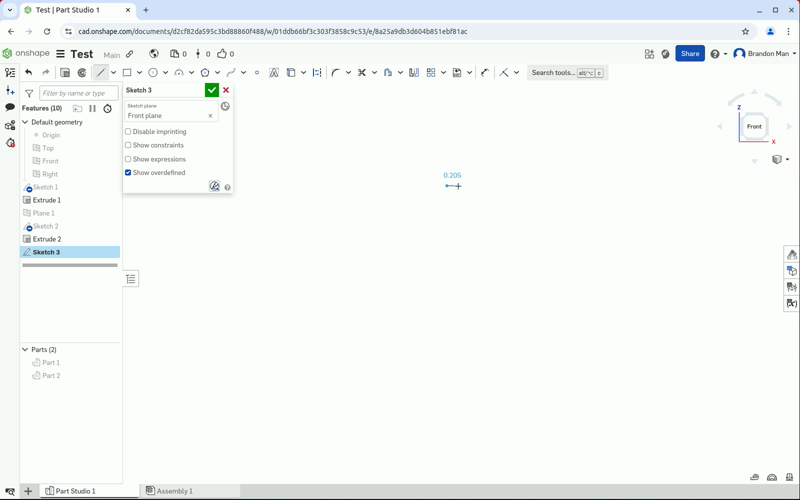
scroll(-6)
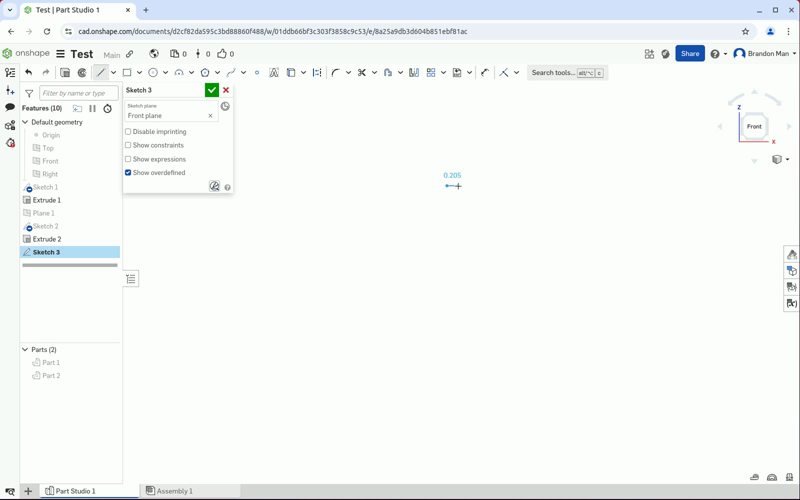
scroll(-6)
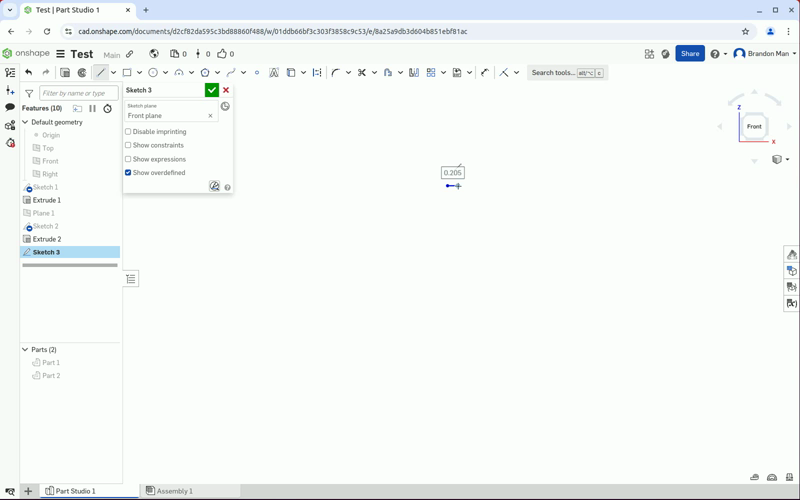
scroll(-6)
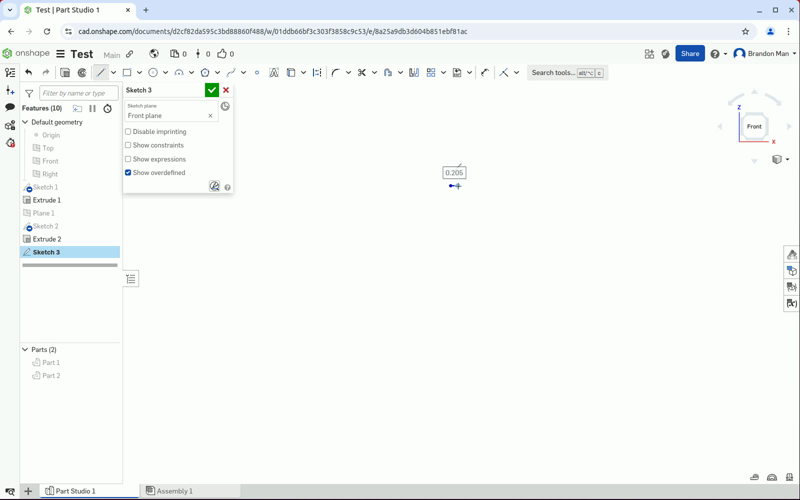
scroll(-6)
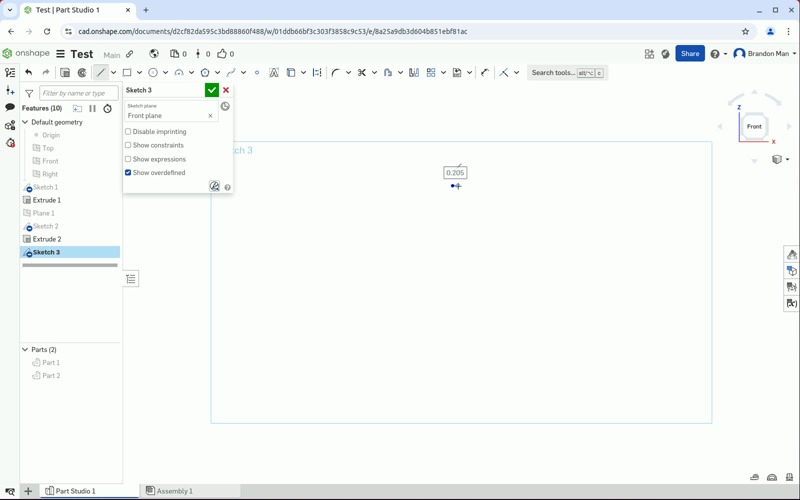
scroll(-6)
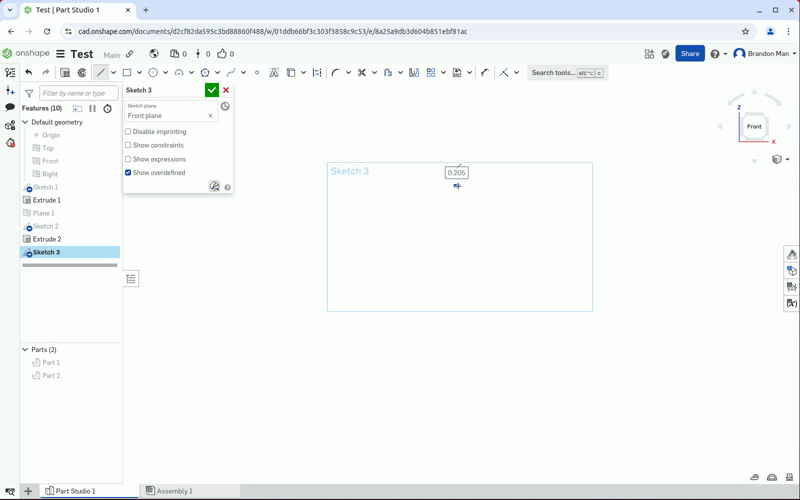
scroll(-6)
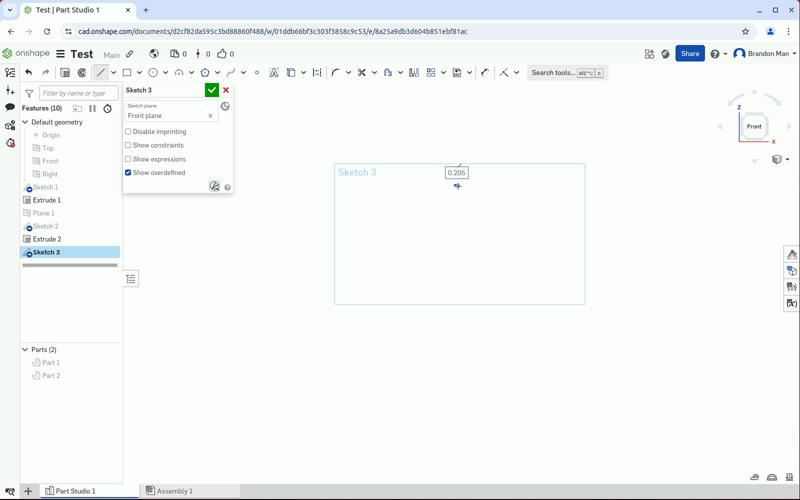
scroll(-6)
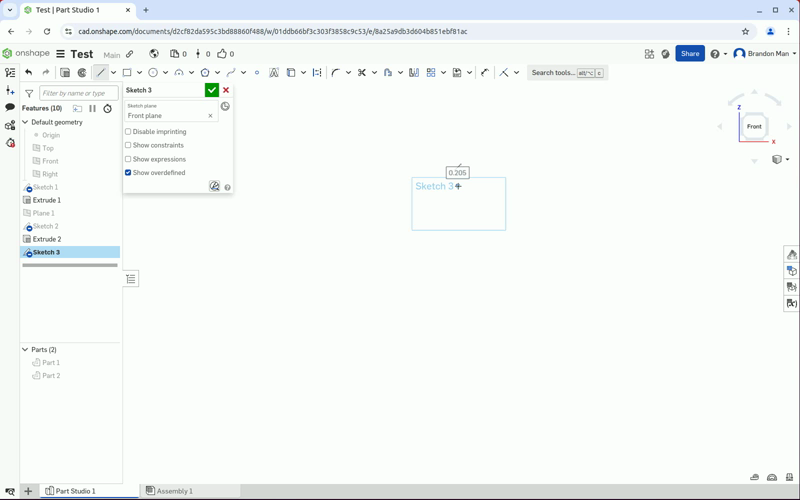
key_up(shift)
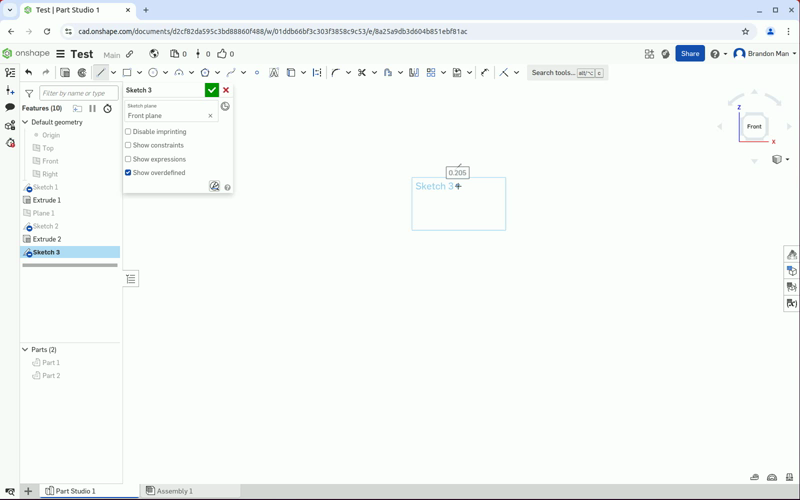
key_down(shift)
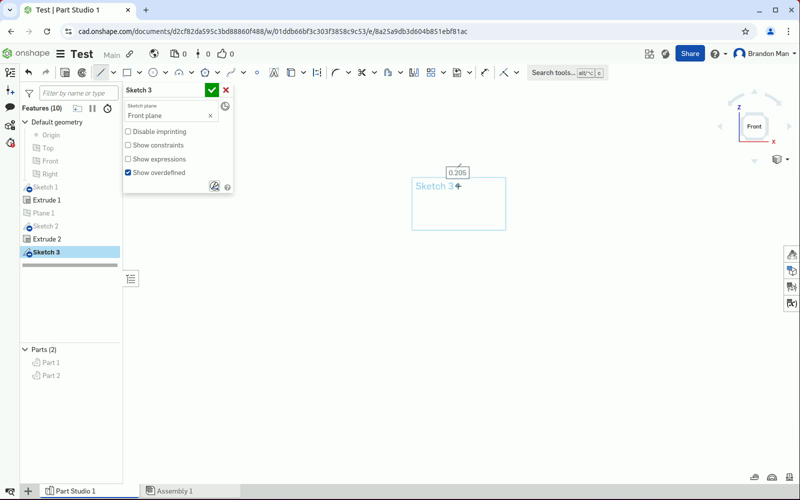
mouse_move(488, 185)
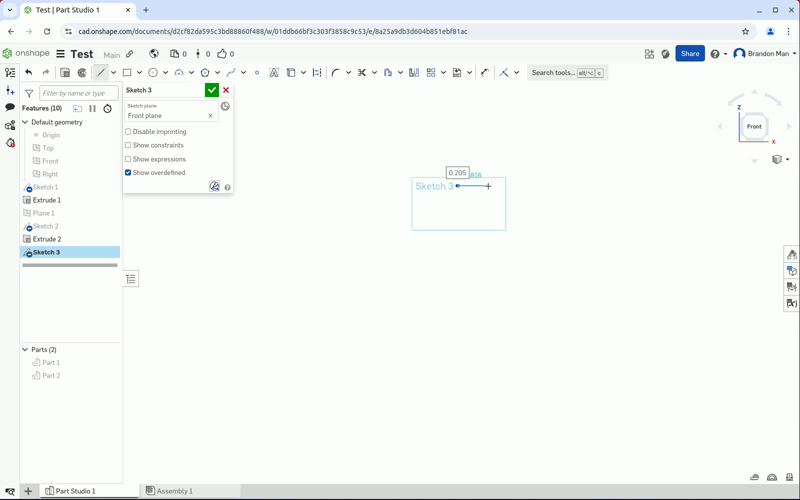
mouse_move(478, 185)
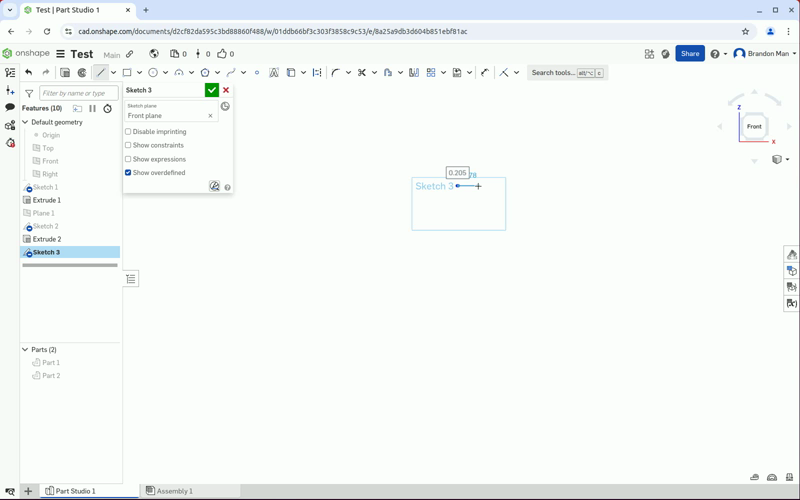
click(478, 185)
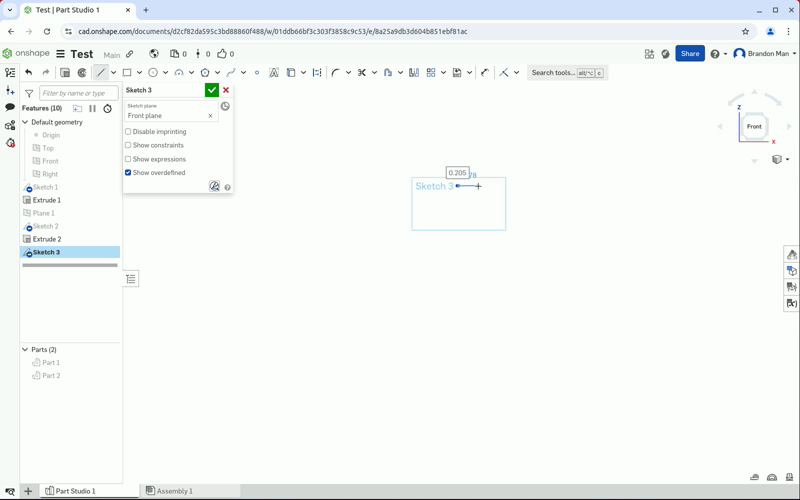
key_up(shift)
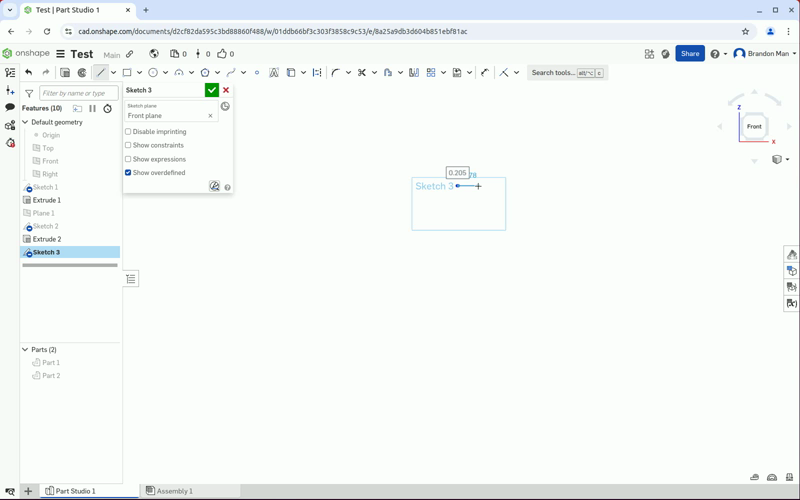
key_down(shift)
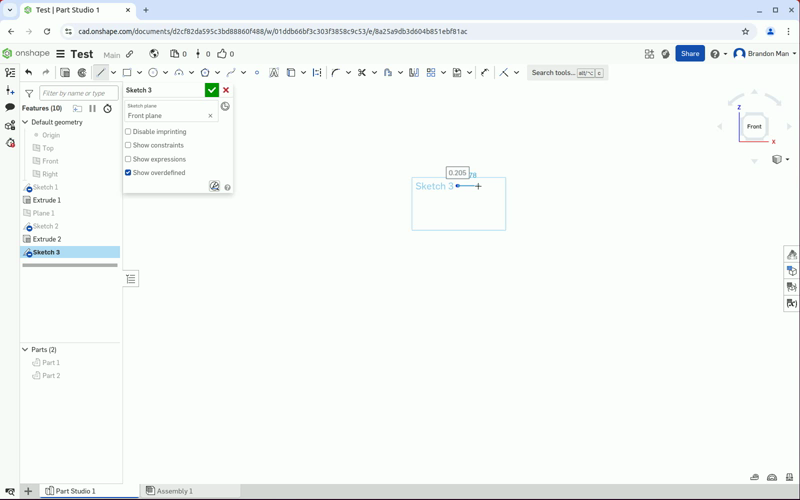
mouse_move(508, 185)
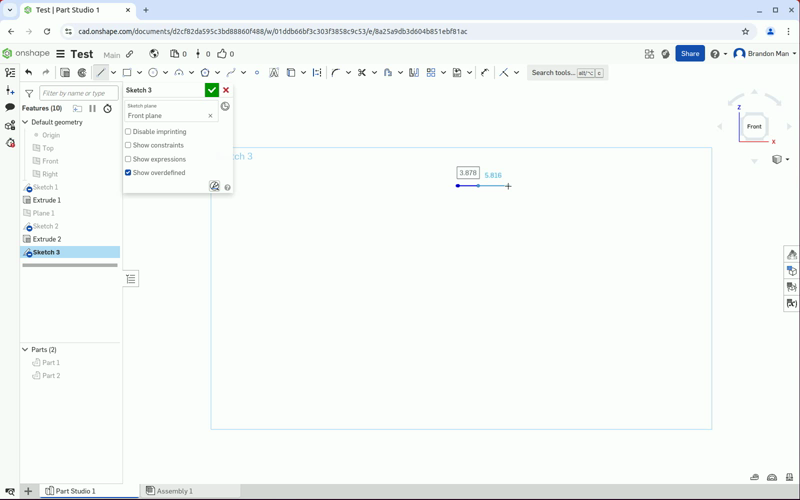
mouse_move(478, 170)
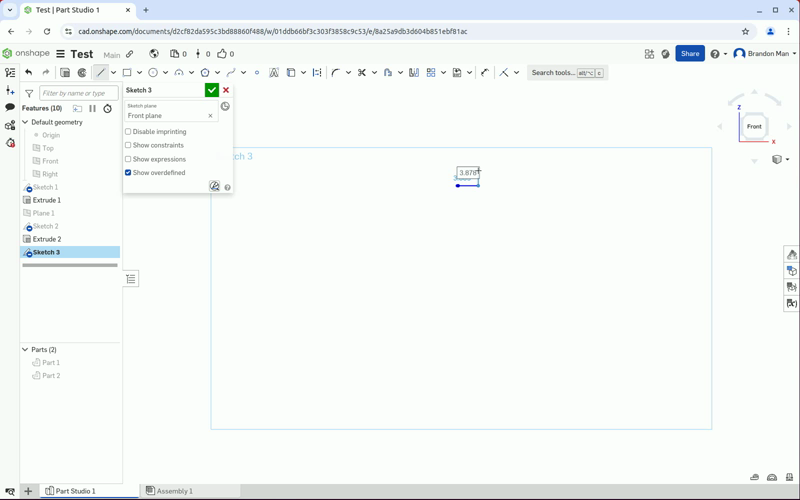
click(478, 170)
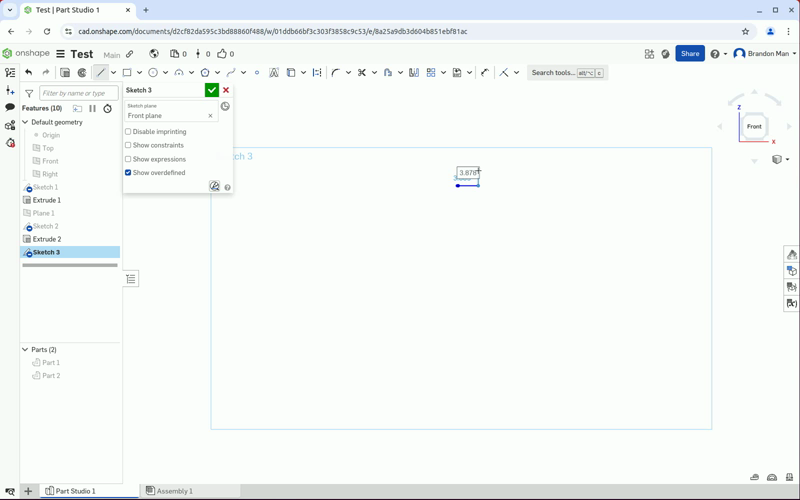
key_up(shift)
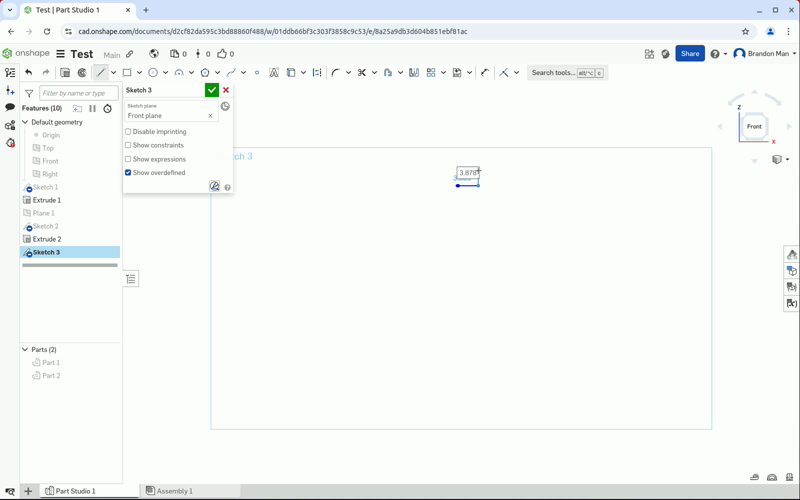
key_down(shift)
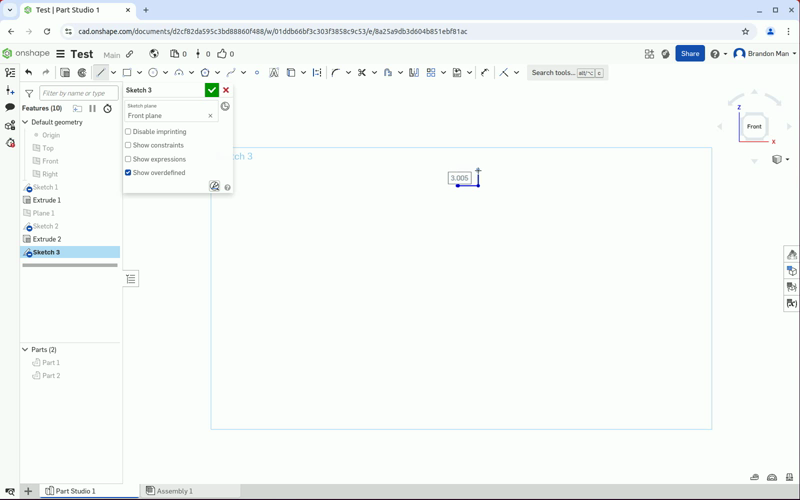
mouse_move(508, 170)
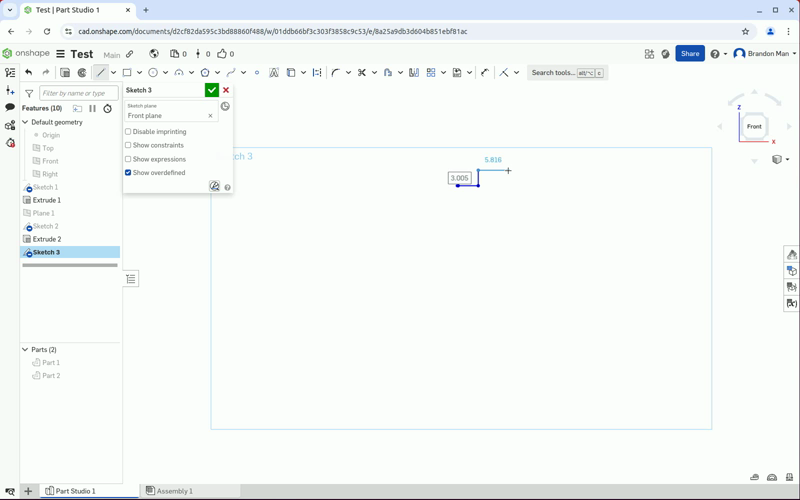
mouse_move(457, 170)
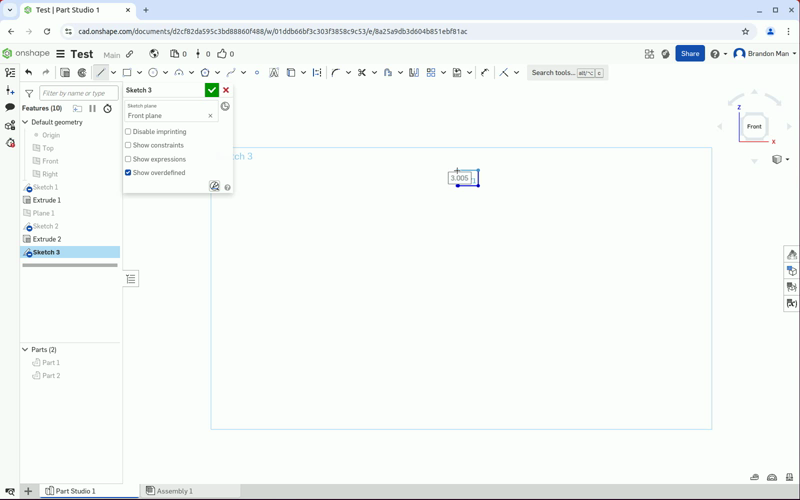
click(457, 170)
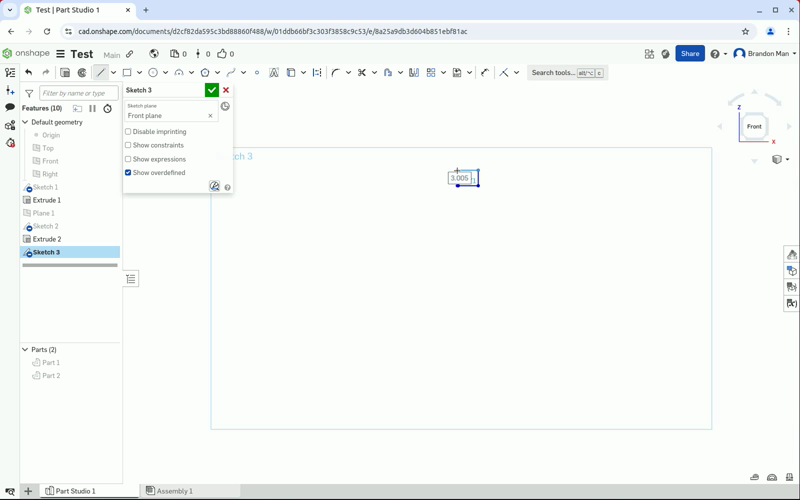
key_up(shift)
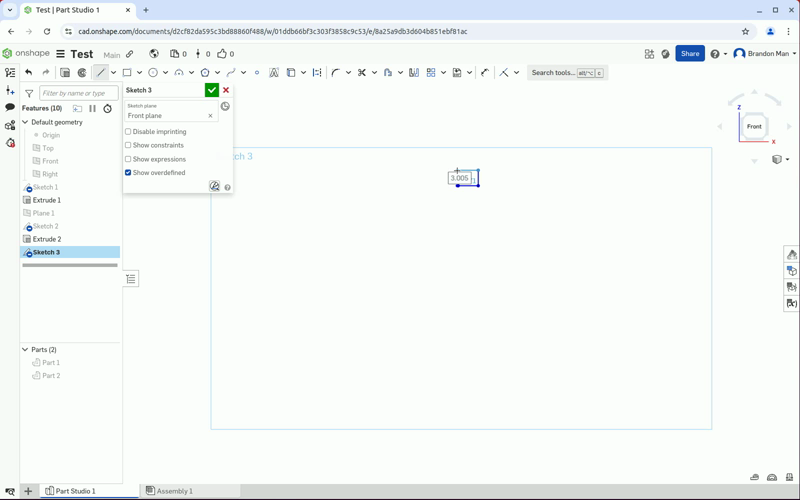
mouse_move(487, 170)
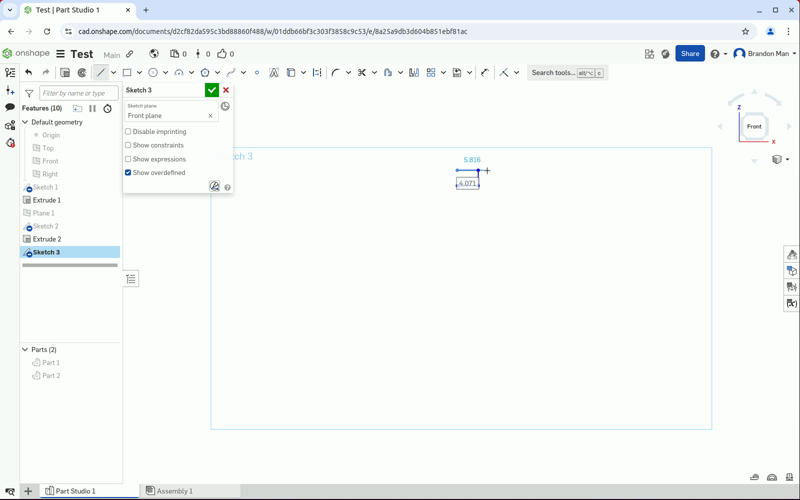
key_down(shift)
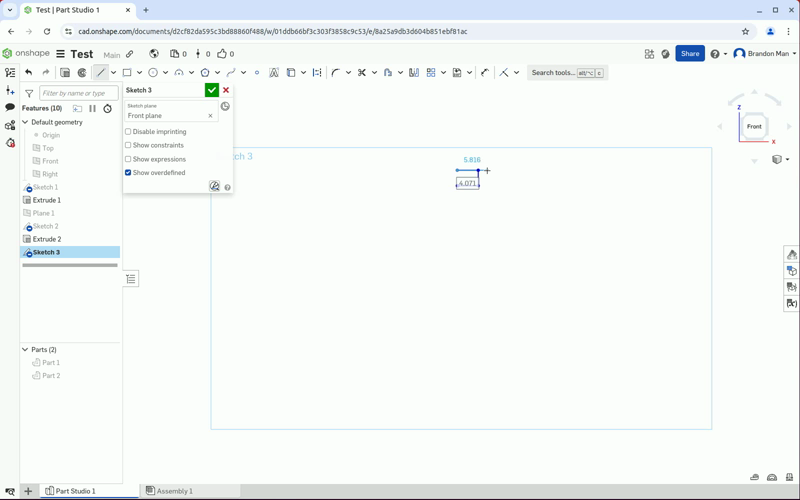
mouse_move(457, 185)
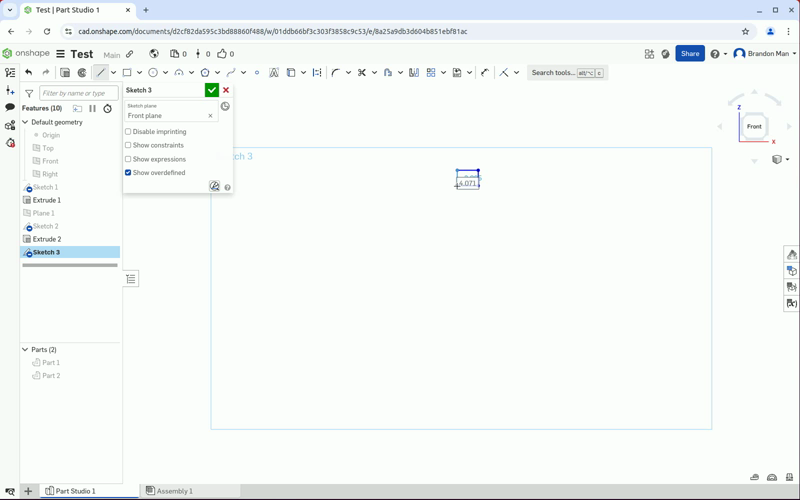
scroll(6)
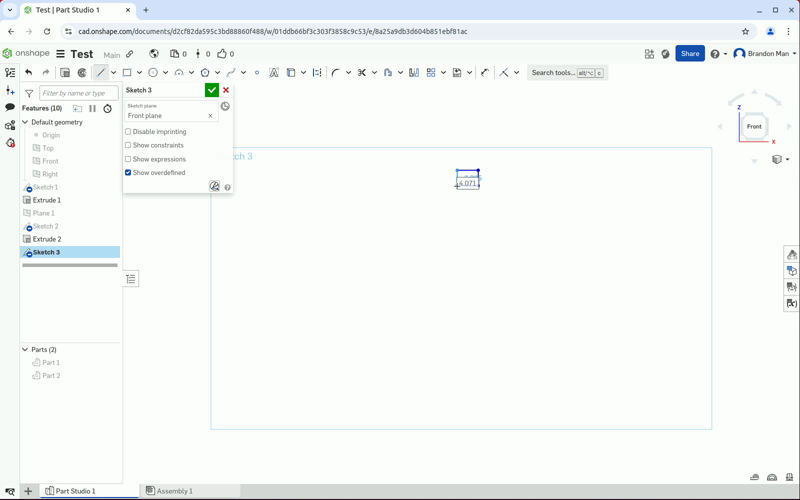
scroll(6)
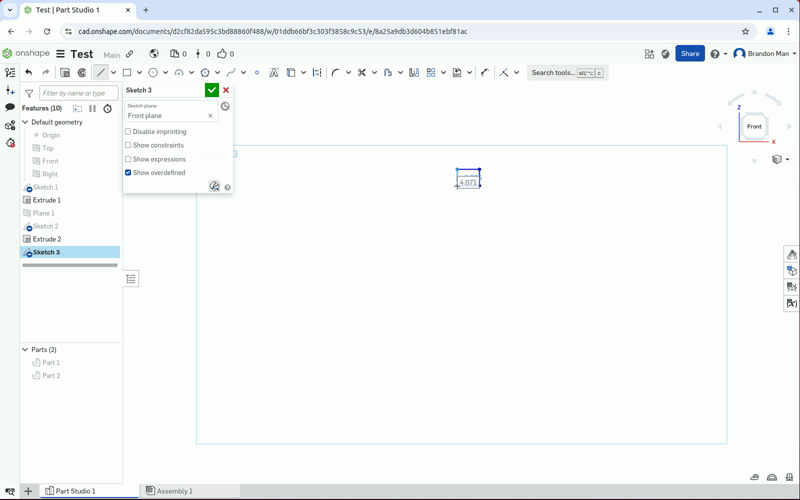
scroll(6)
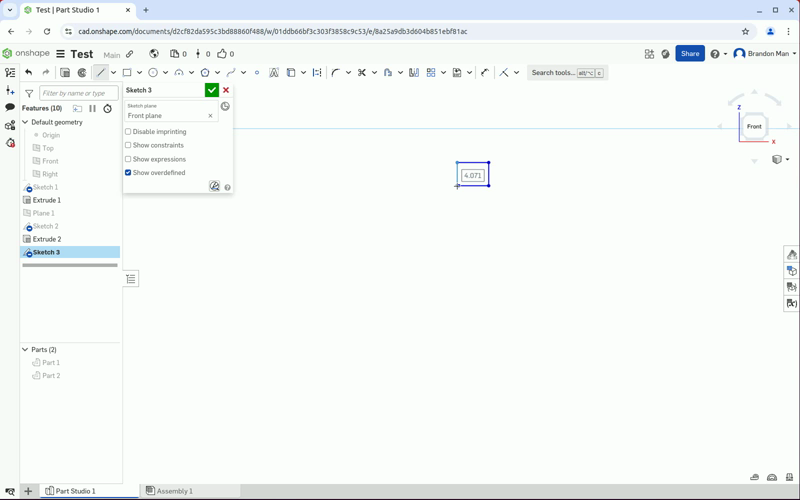
scroll(6)
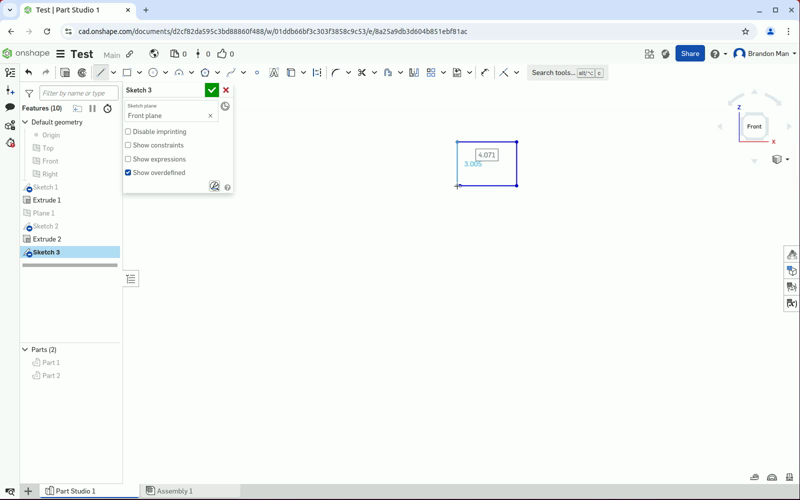
scroll(6)
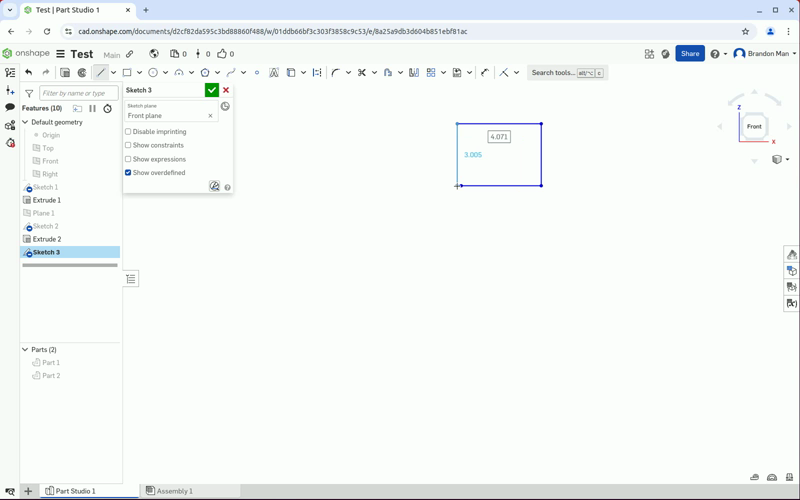
scroll(6)
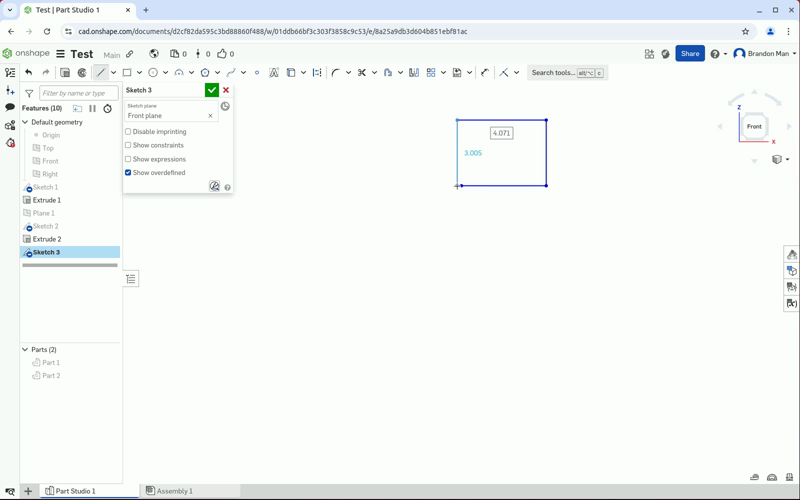
scroll(6)
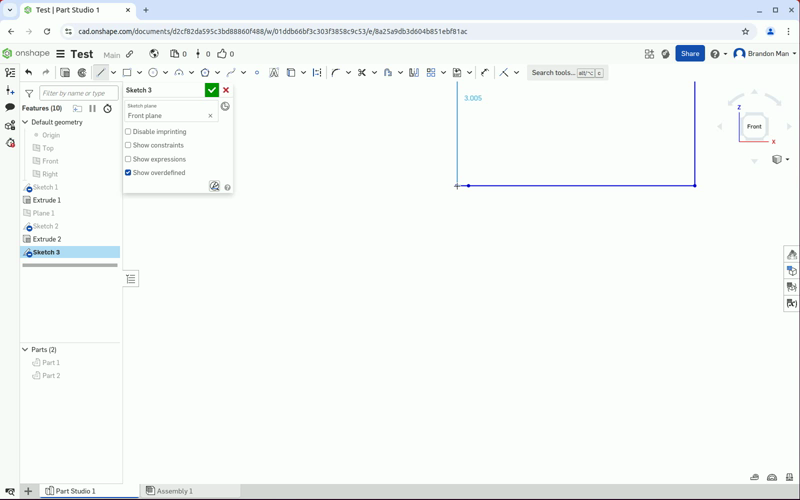
key_up(shift)
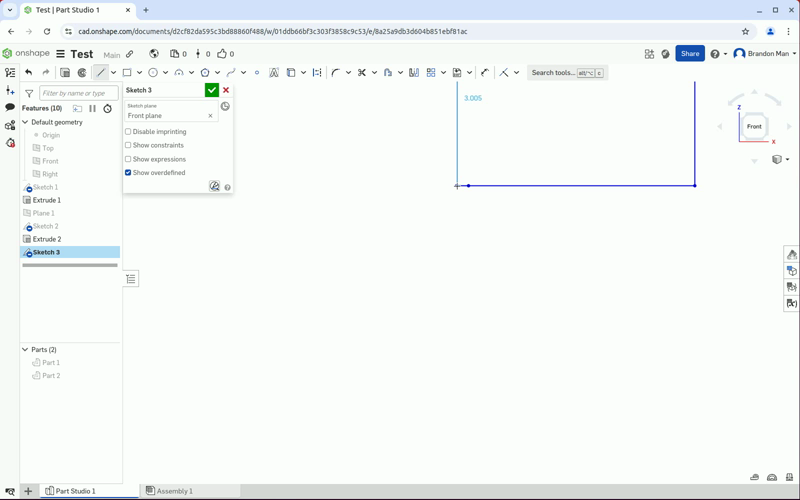
click(457, 185)
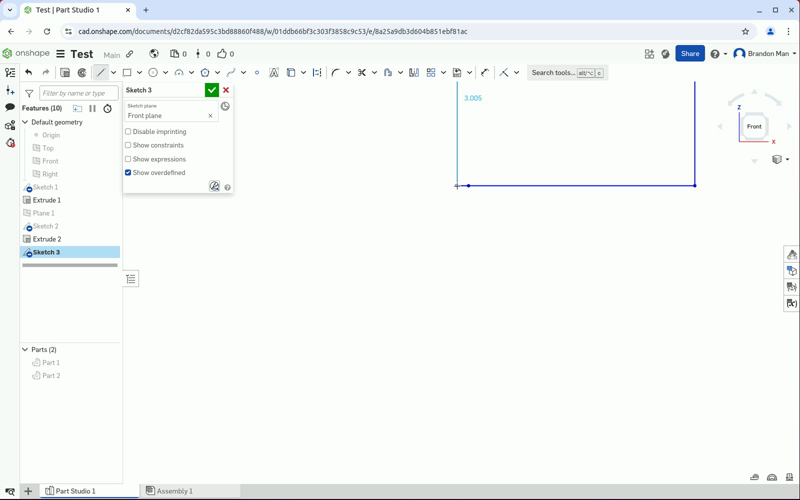
scroll(-6)
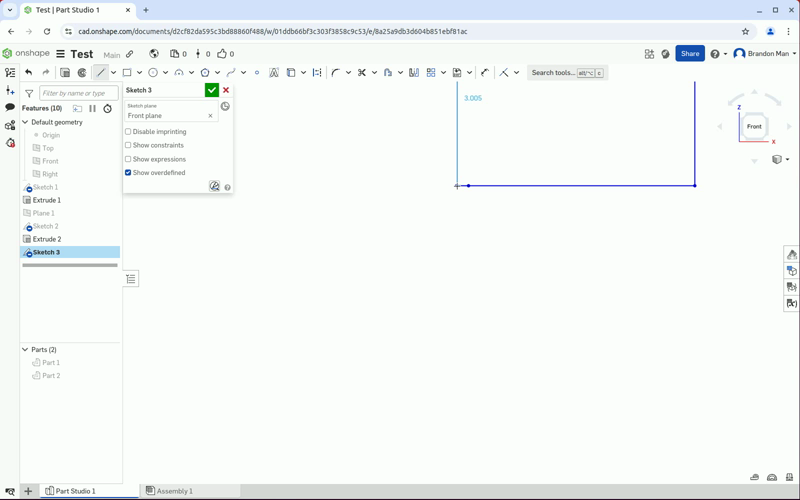
scroll(-6)
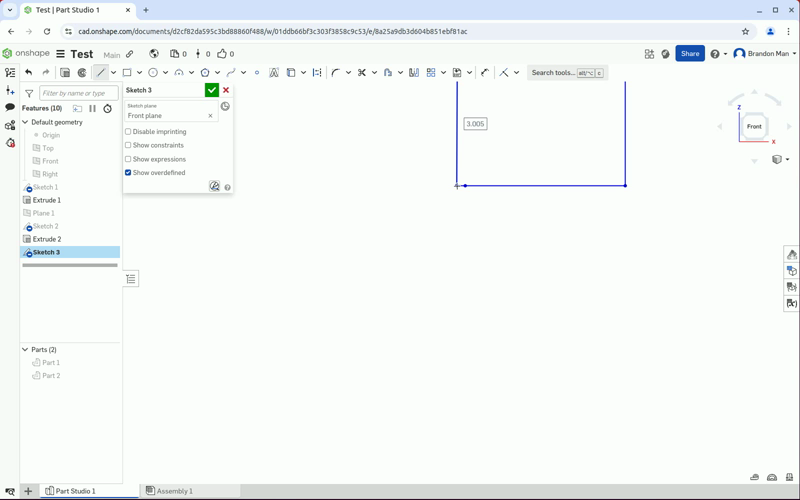
scroll(-6)
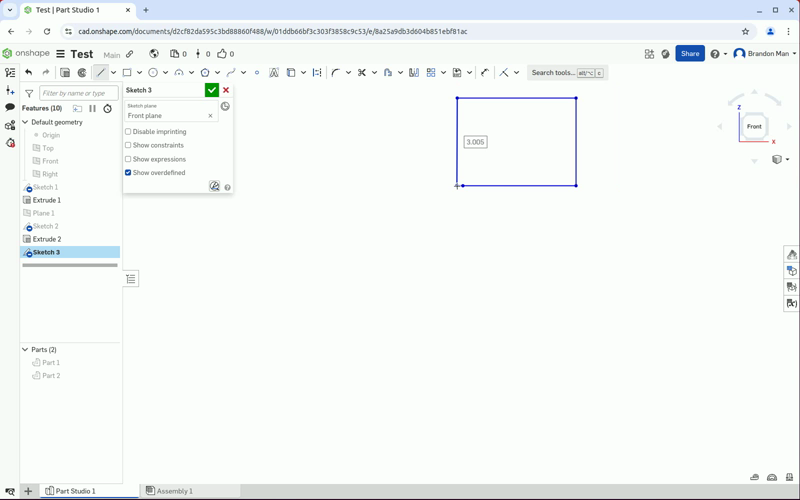
scroll(-6)
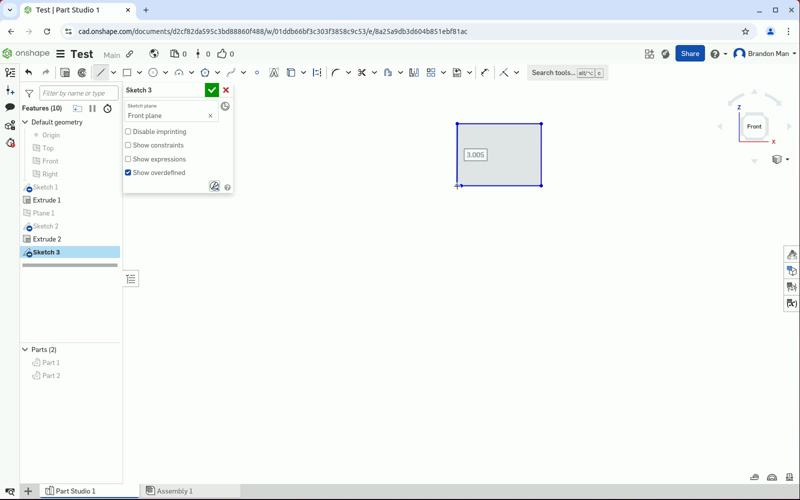
scroll(-6)
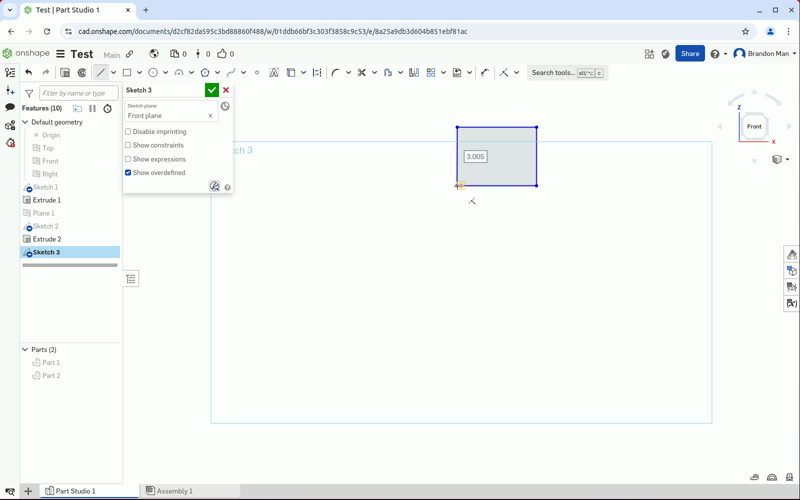
scroll(-6)
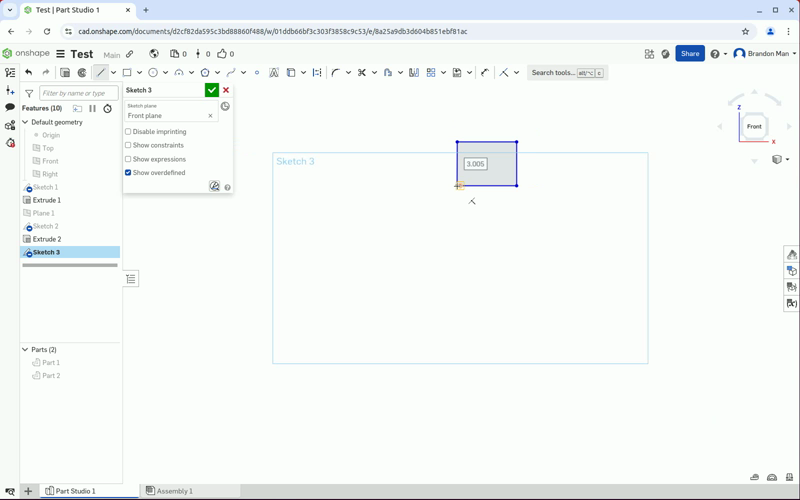
scroll(-6)
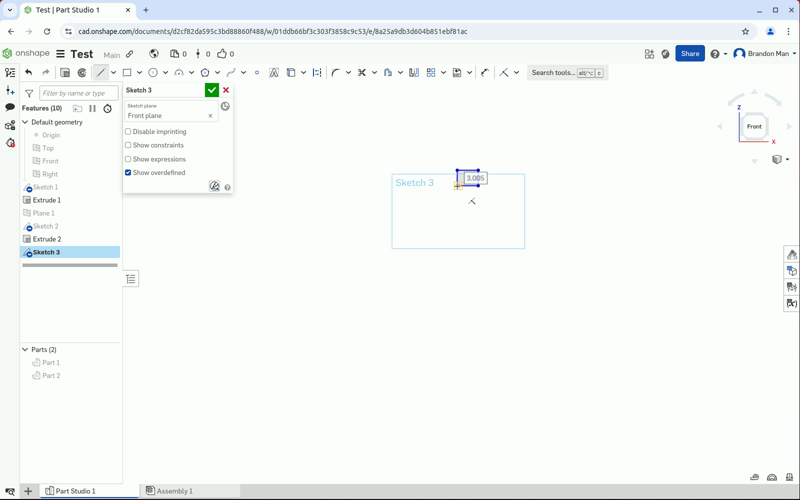
key(esc)
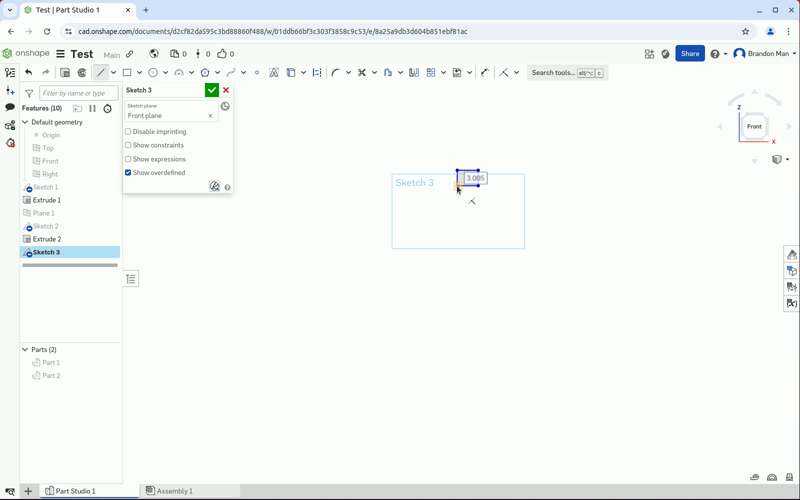
mouse_move(459, 176)
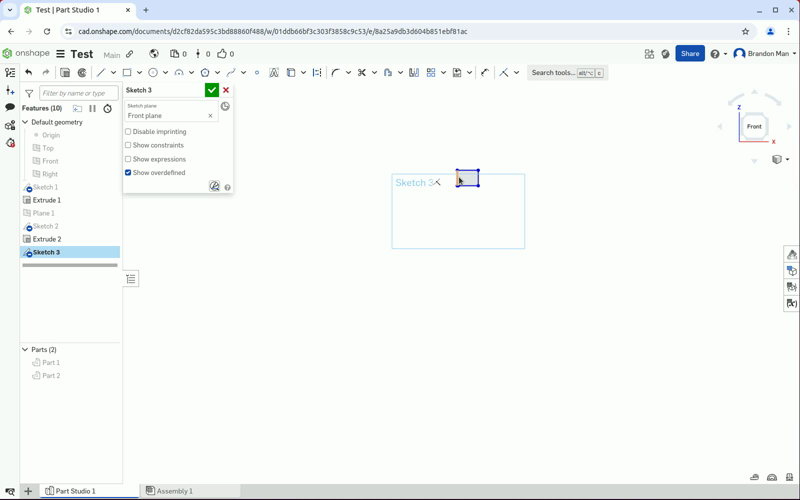
scroll(6)
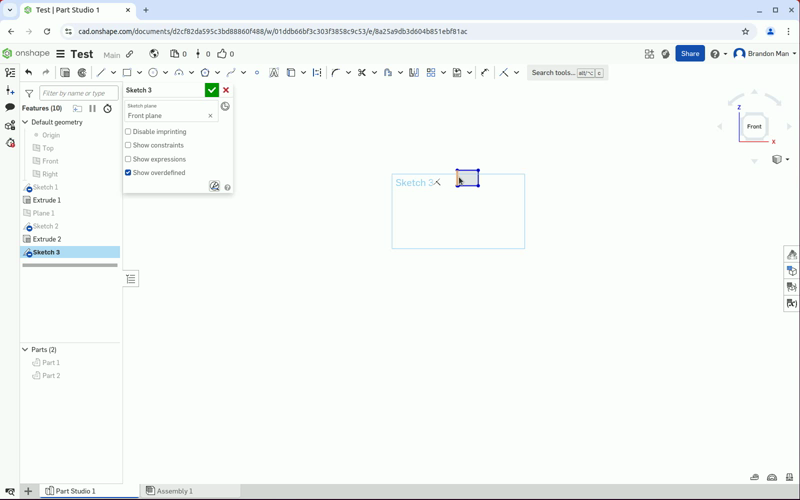
scroll(6)
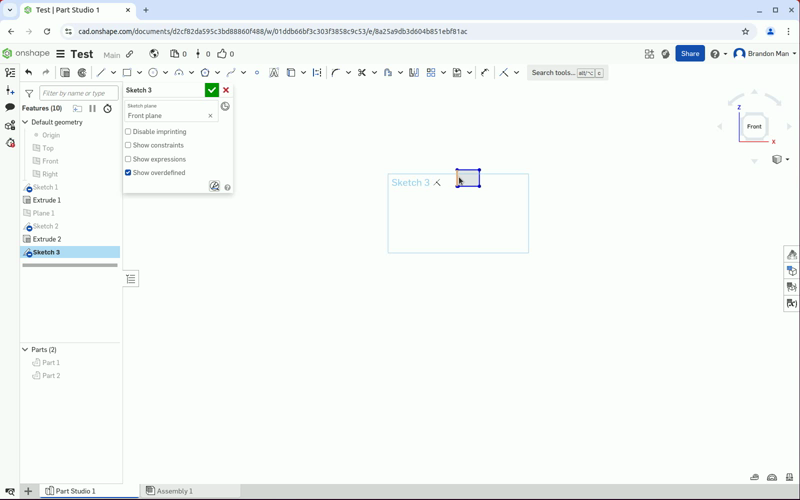
scroll(6)
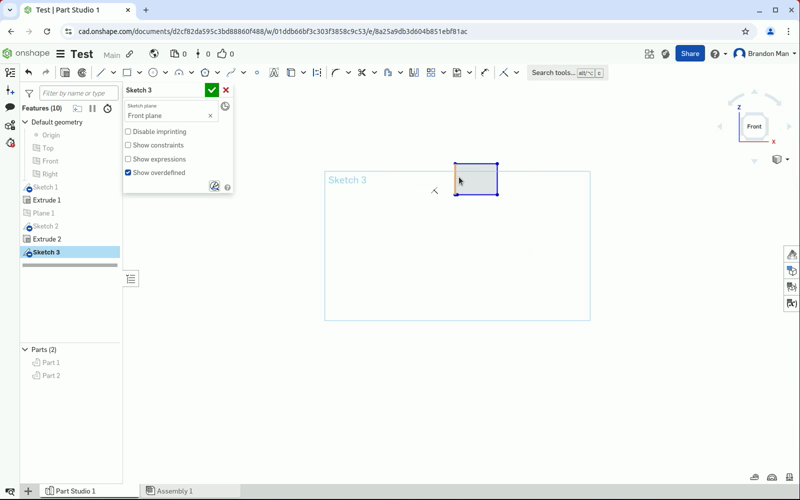
scroll(6)
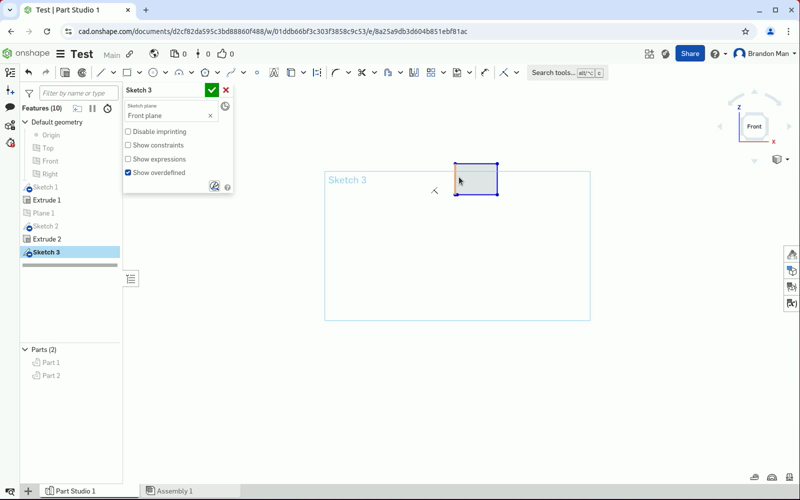
scroll(6)
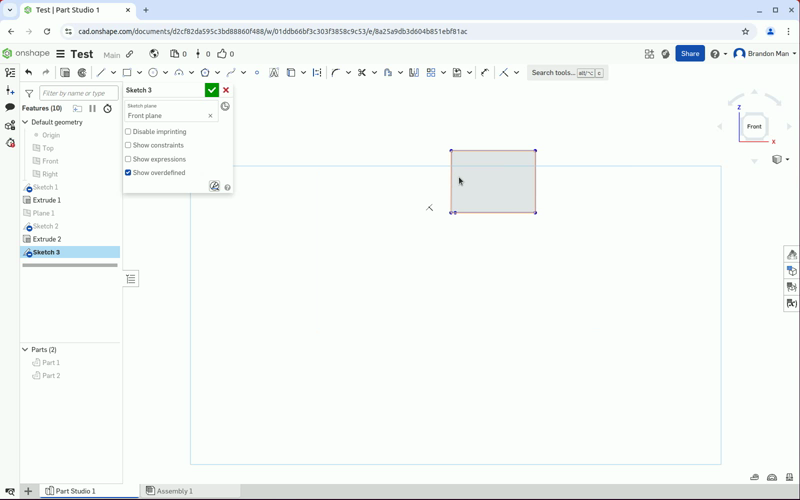
scroll(6)
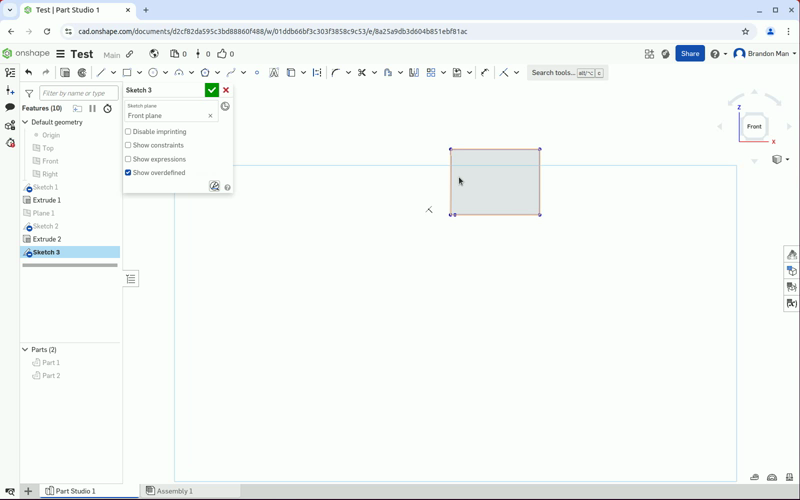
scroll(6)
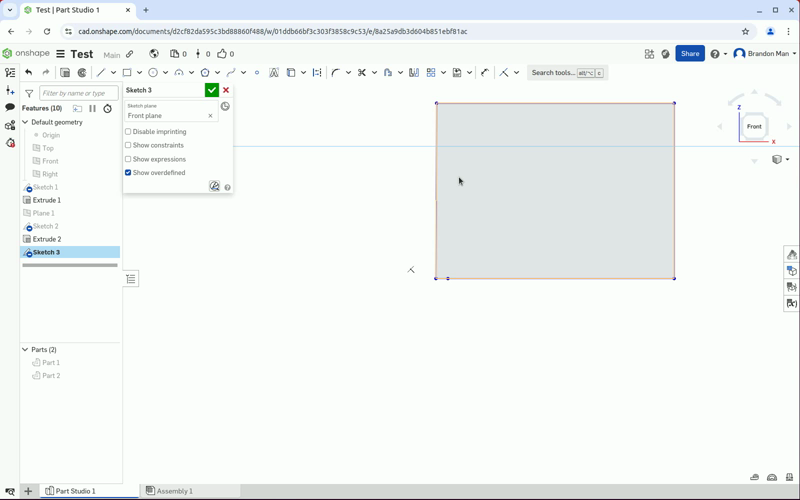
click(459, 176)
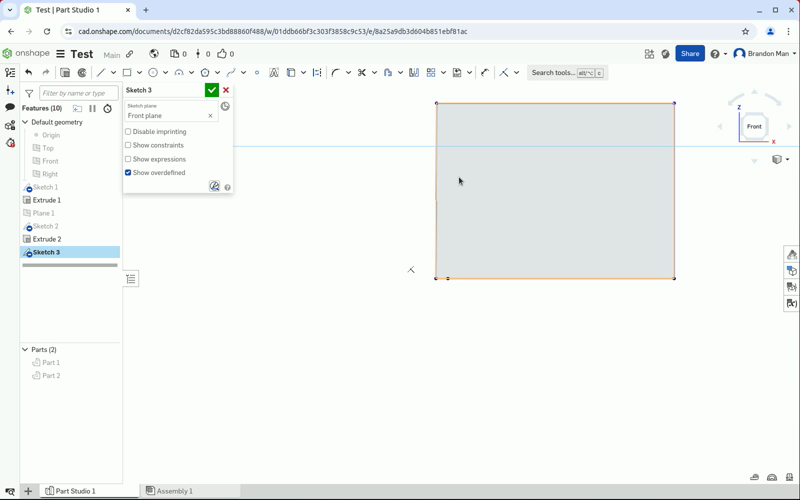
scroll(-6)
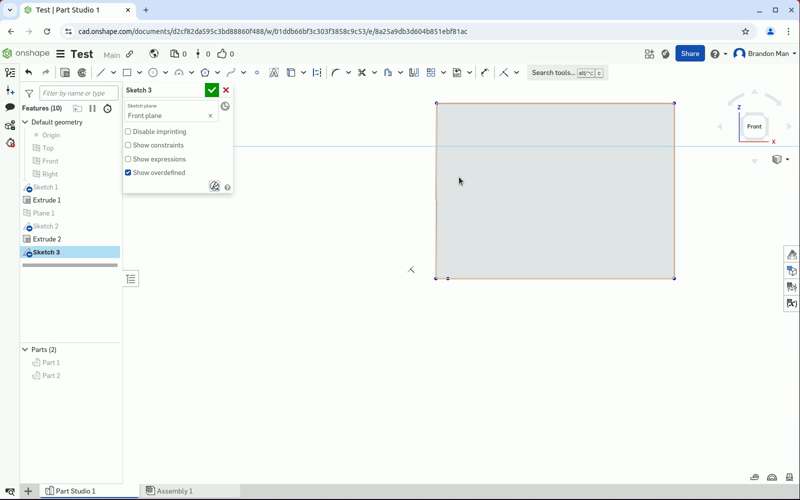
scroll(-6)
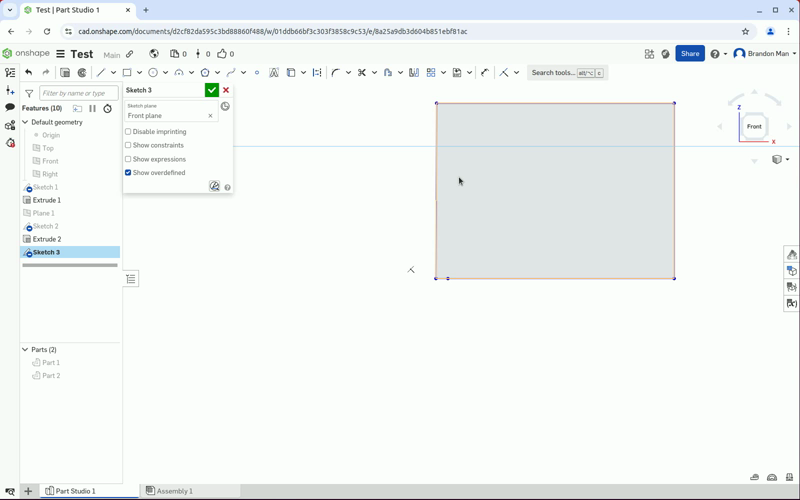
scroll(-6)
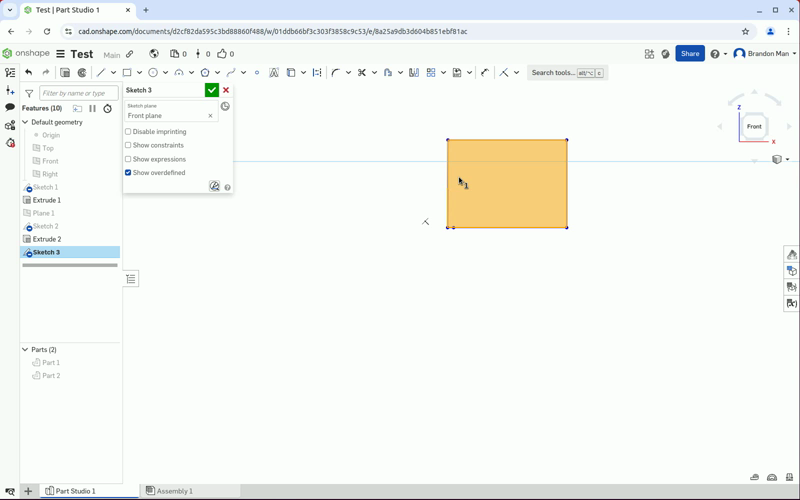
scroll(-6)
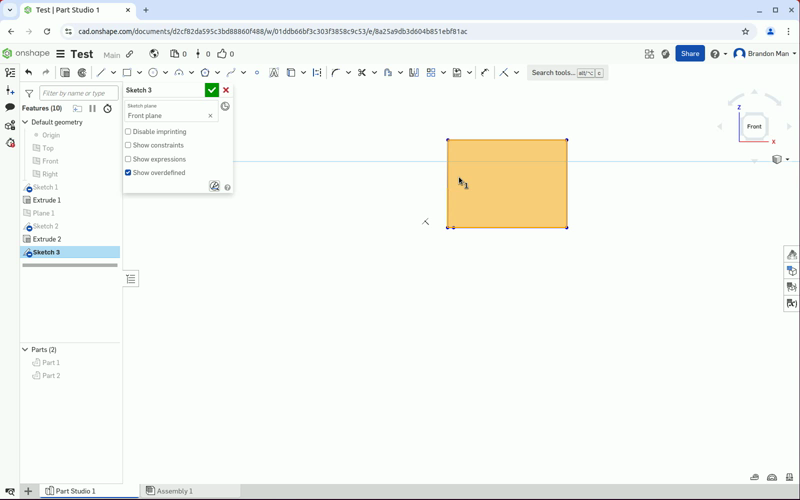
scroll(-6)
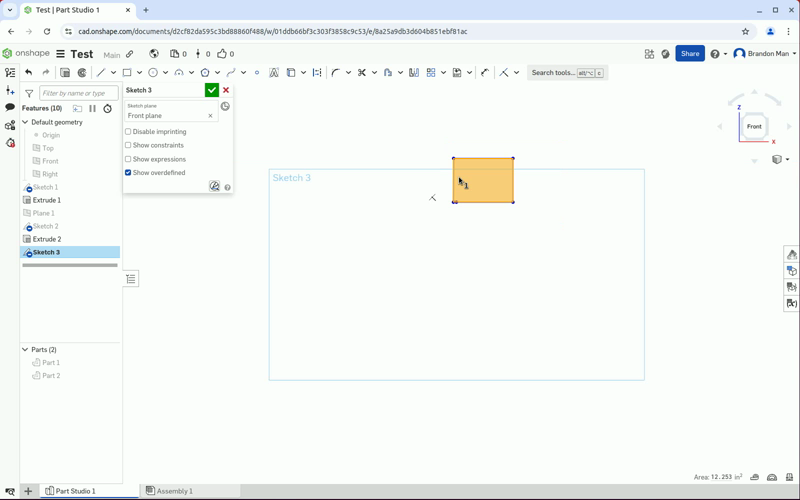
scroll(-6)
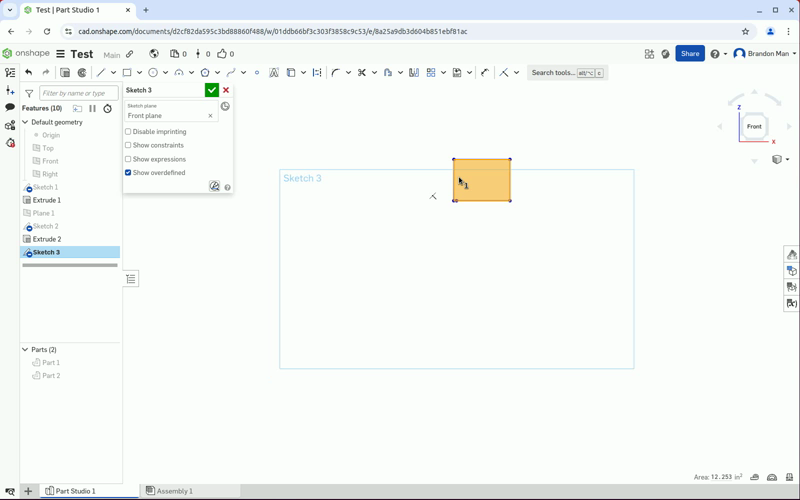
scroll(-6)
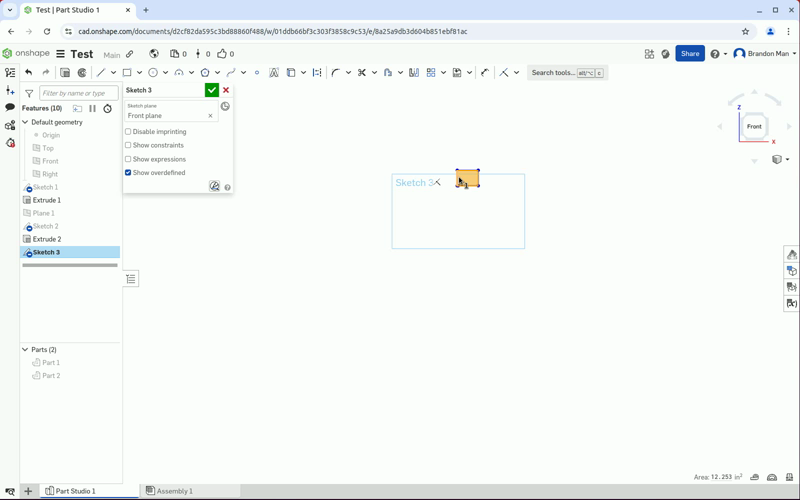
mouse_move(73, 352)
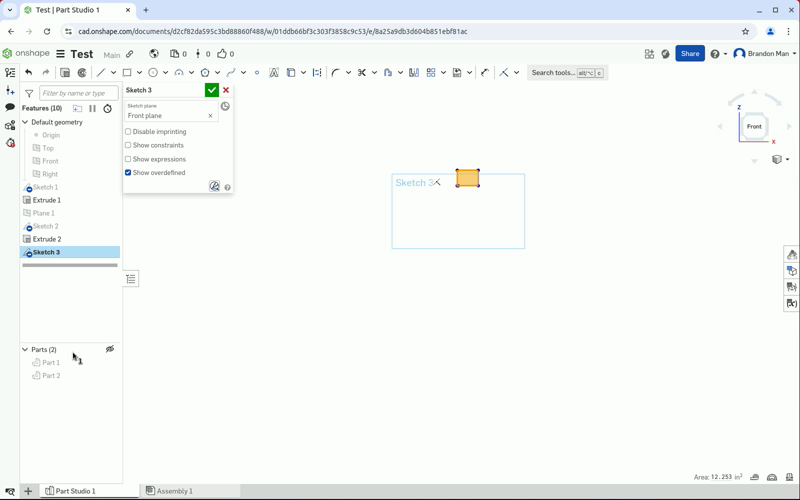
key(shift+y)
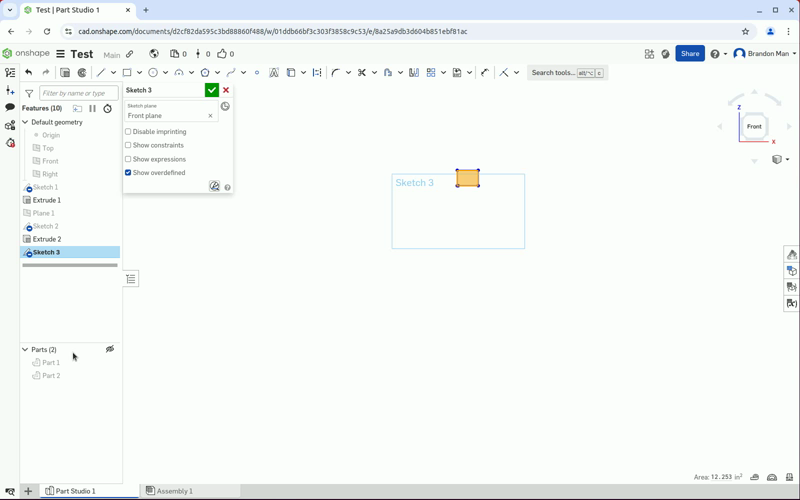
key(shift+e)
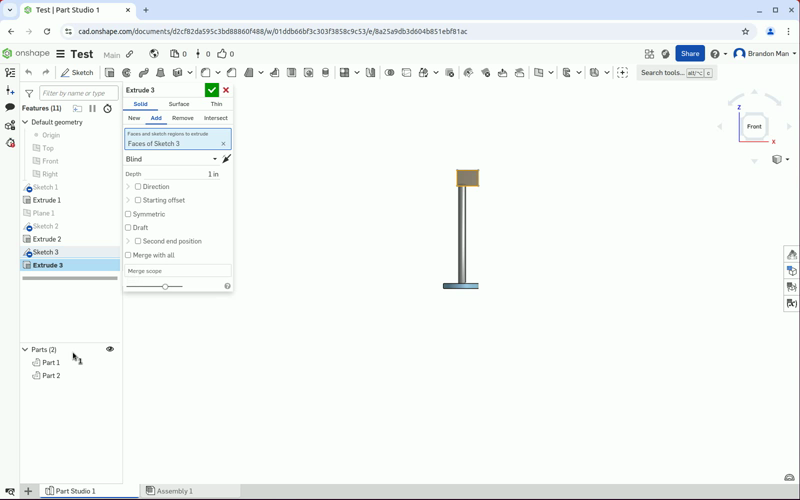
mouse_move(143, 106)
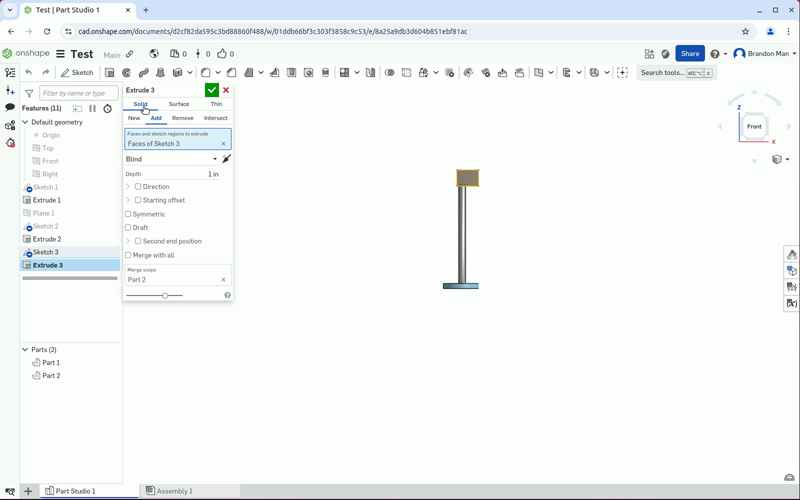
click(143, 106)
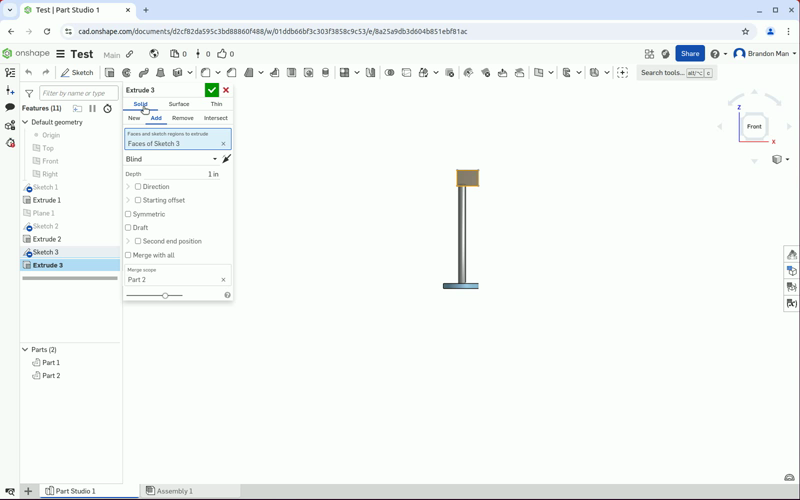
mouse_move(137, 120)
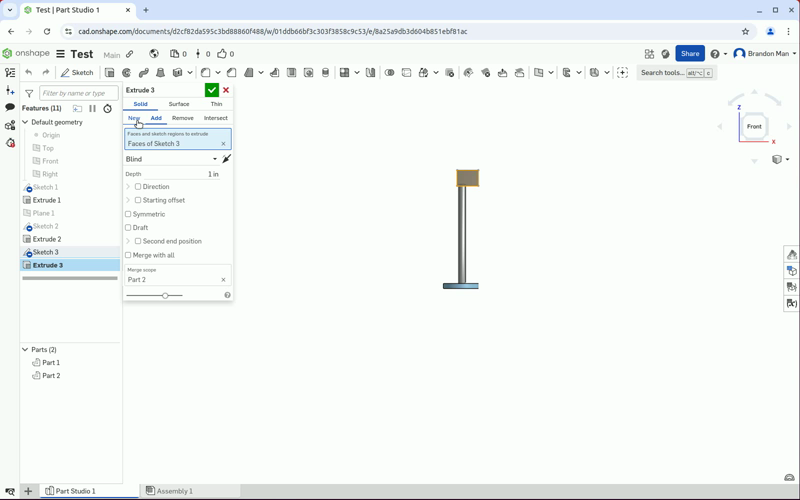
click(137, 120)
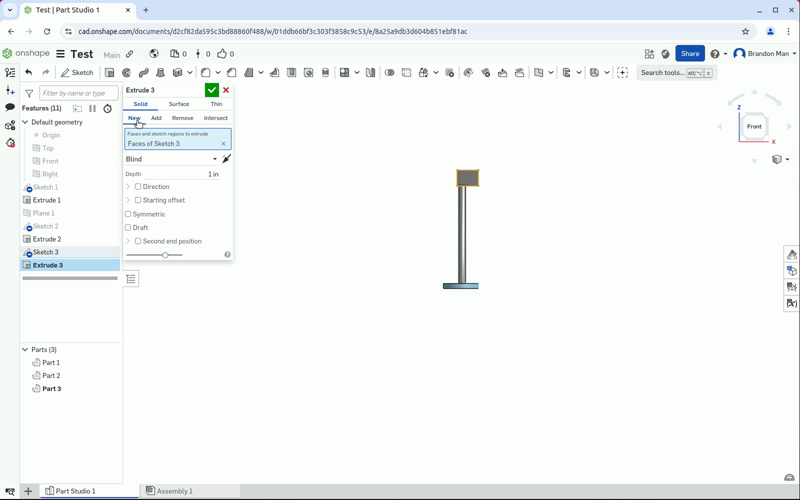
key(tab, 4)
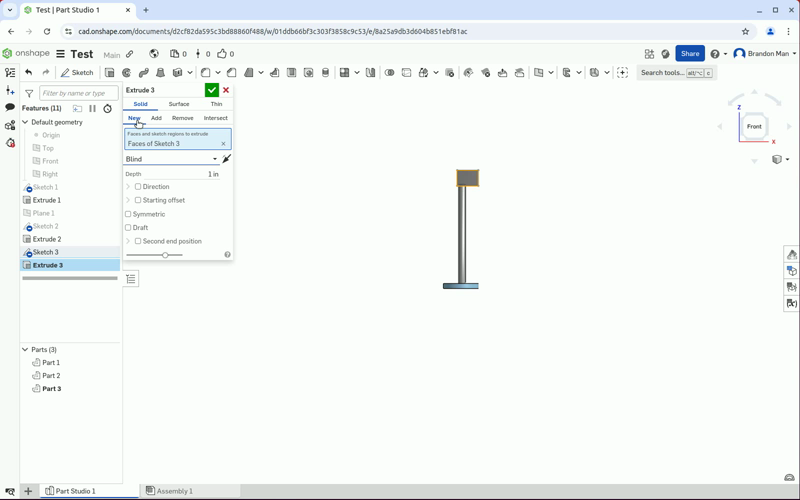
text(1.926)
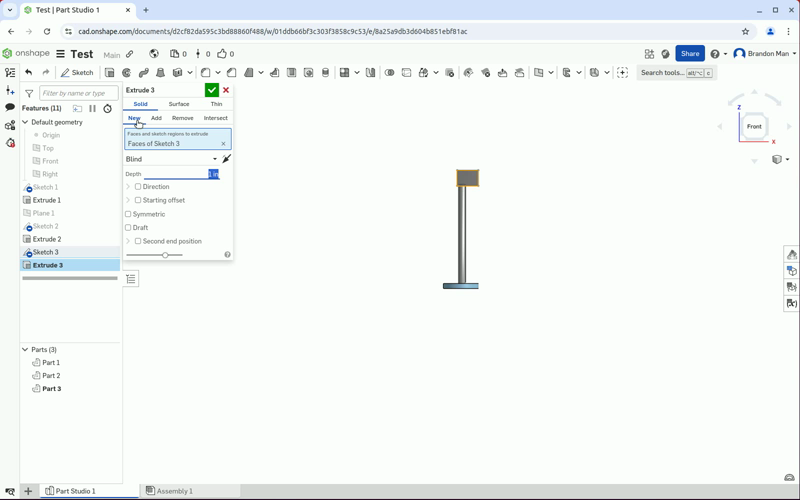
key(tab, 3)
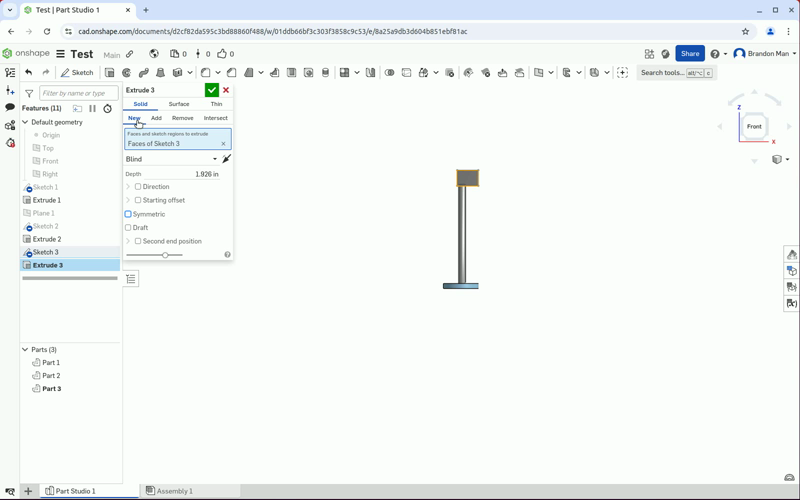
key(space)
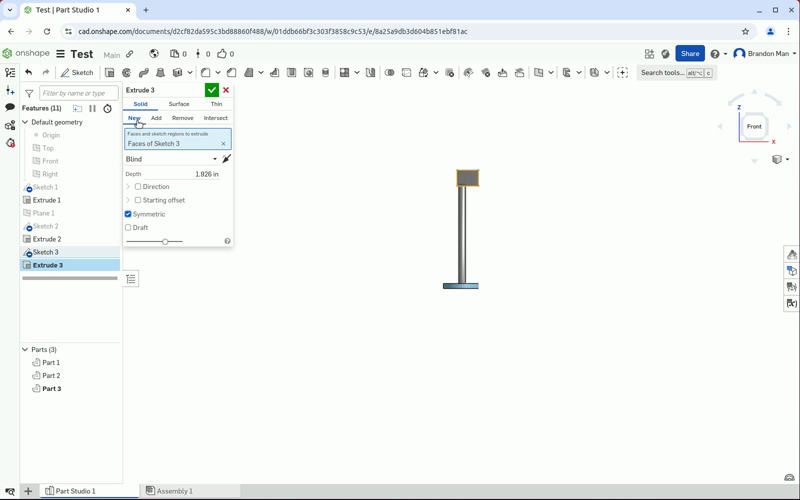
key(enter)
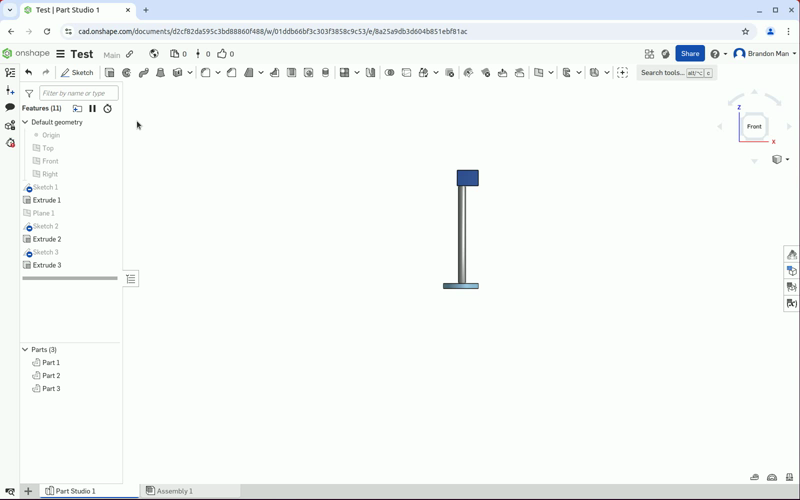
key(shift+h)
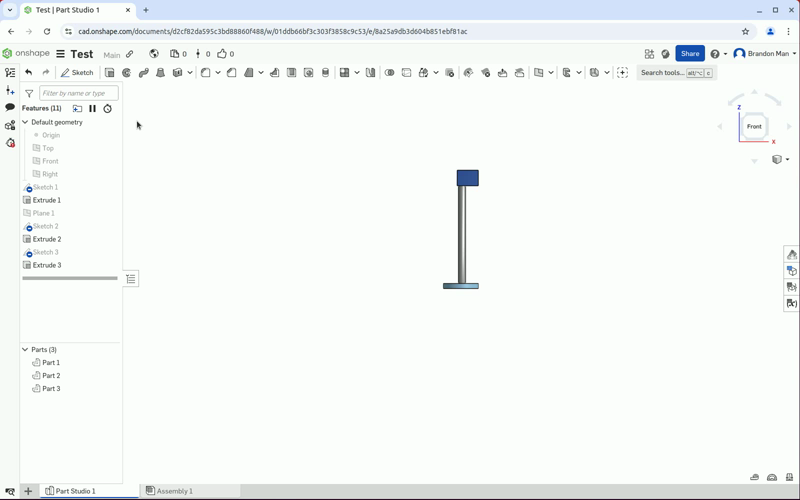
key(shift+h)
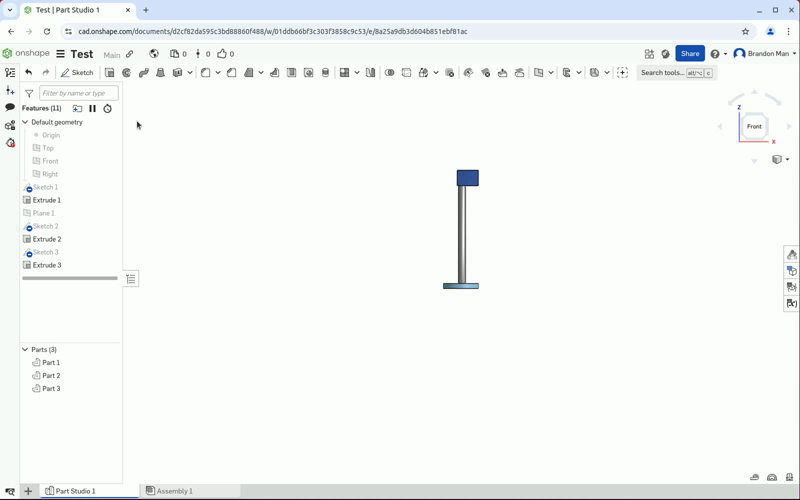
mouse_move(73, 189)
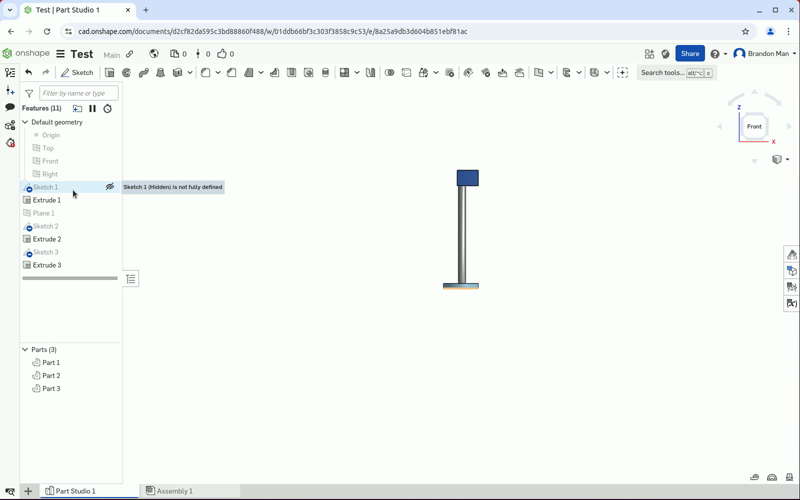
click(73, 189)
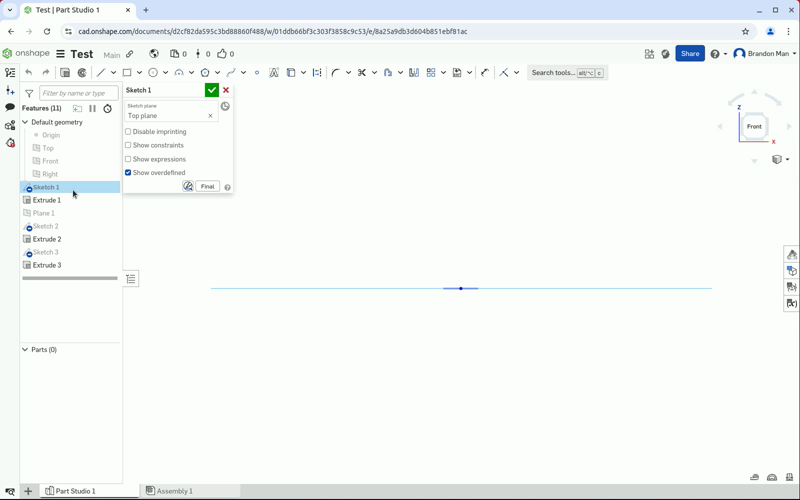
mouse_move(229, 92)
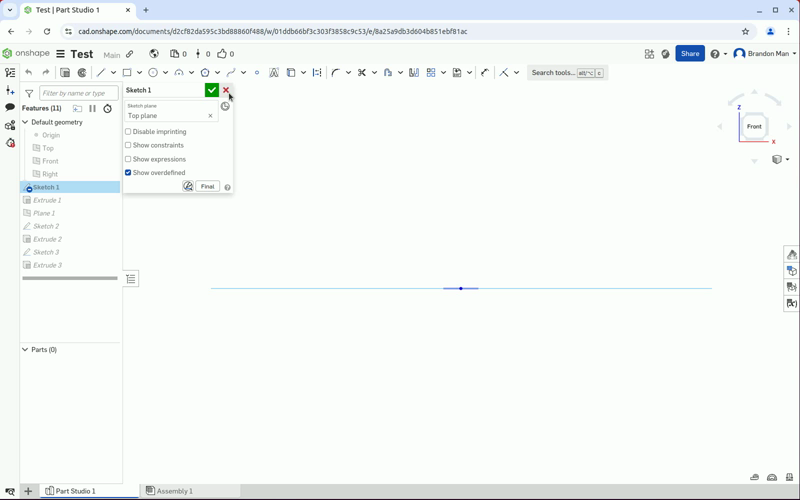
click(229, 92)
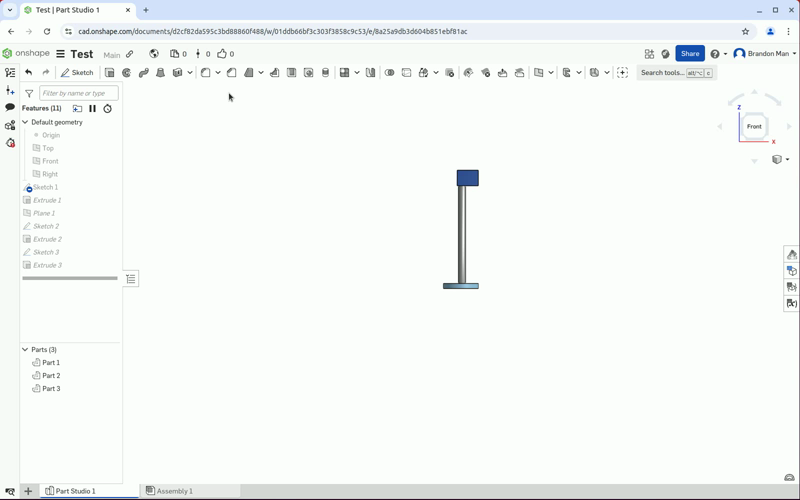
mouse_move(73, 352)
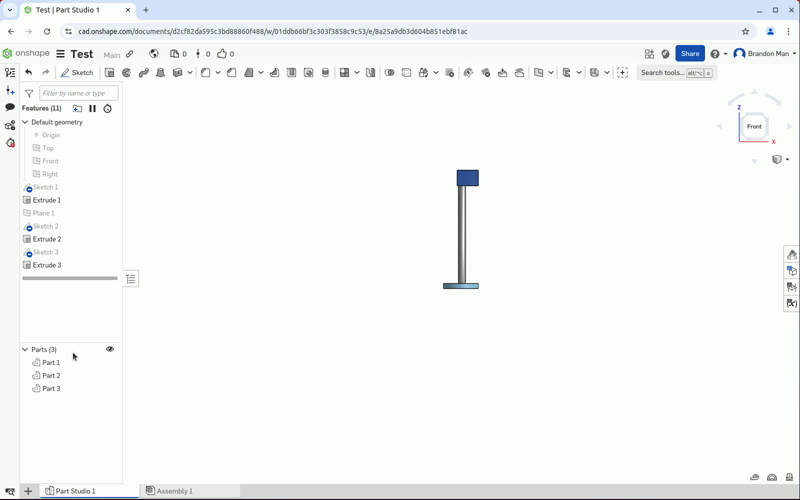
key(y)
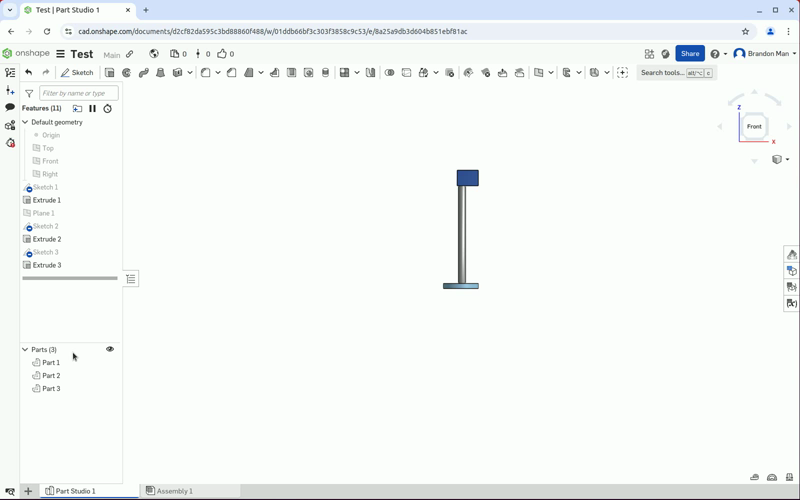
key(shift+p)
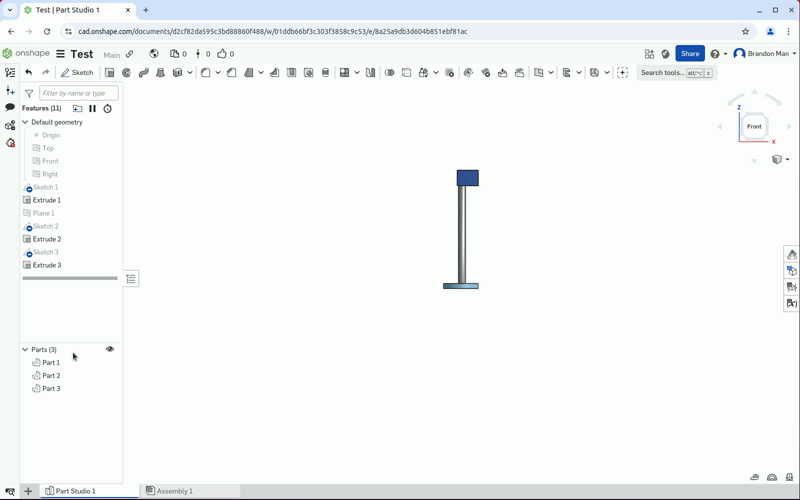
key(space)
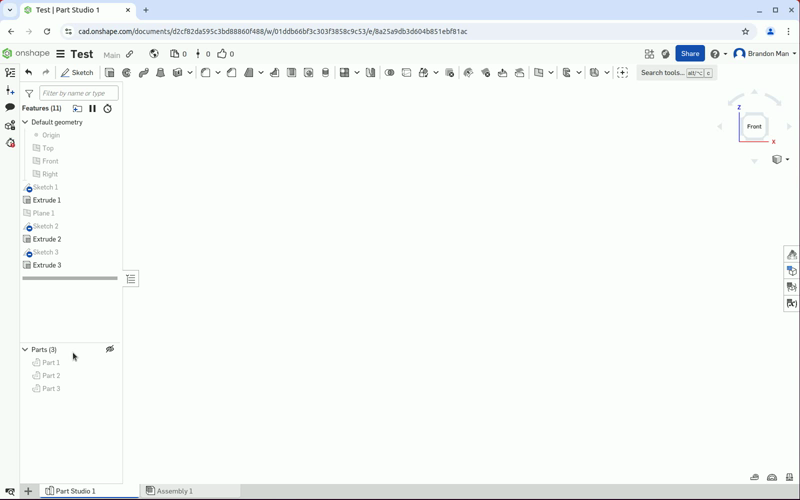
key_down(shift)
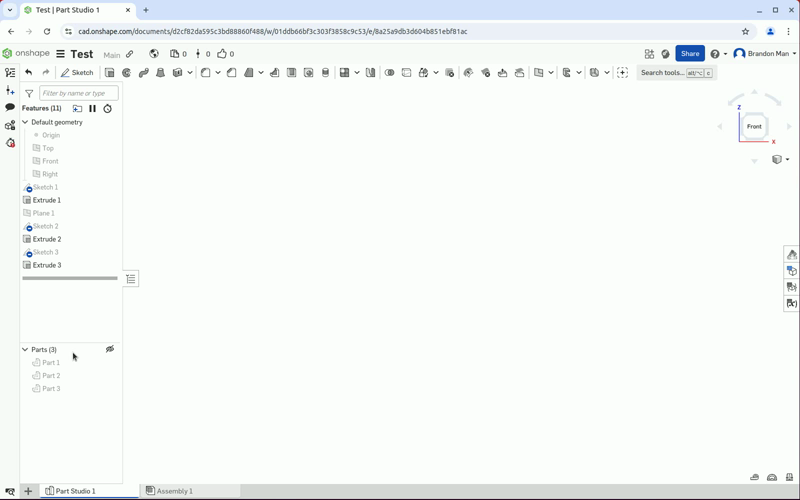
key(left)
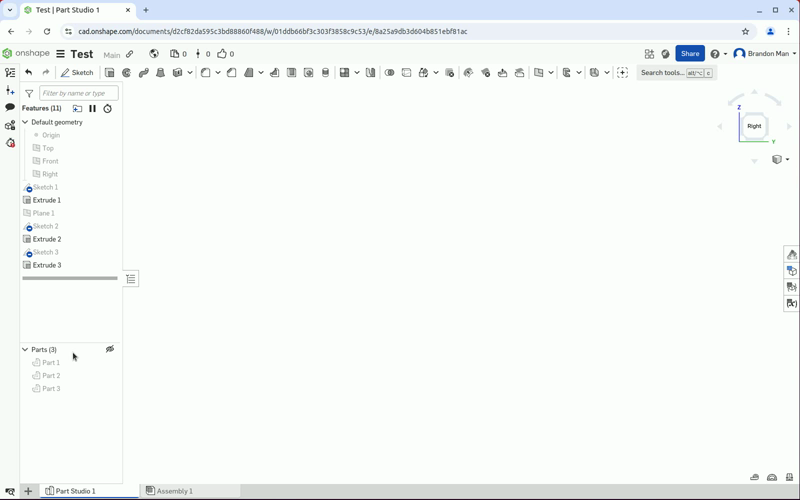
key_up(shift)
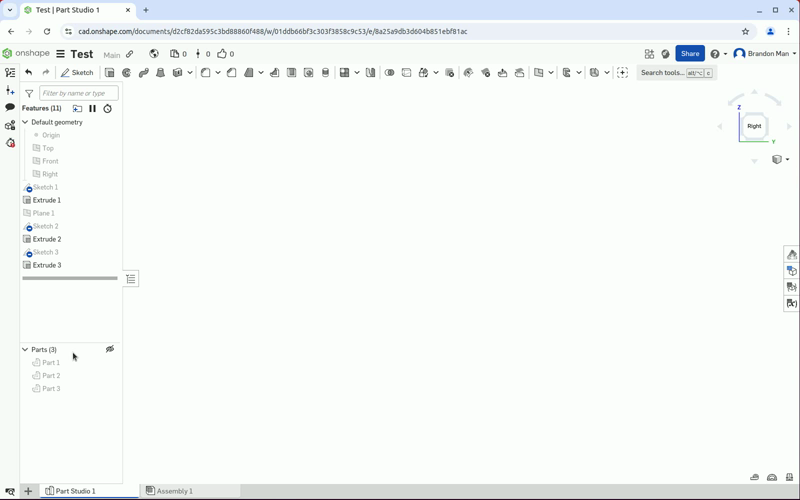
mouse_move(73, 352)
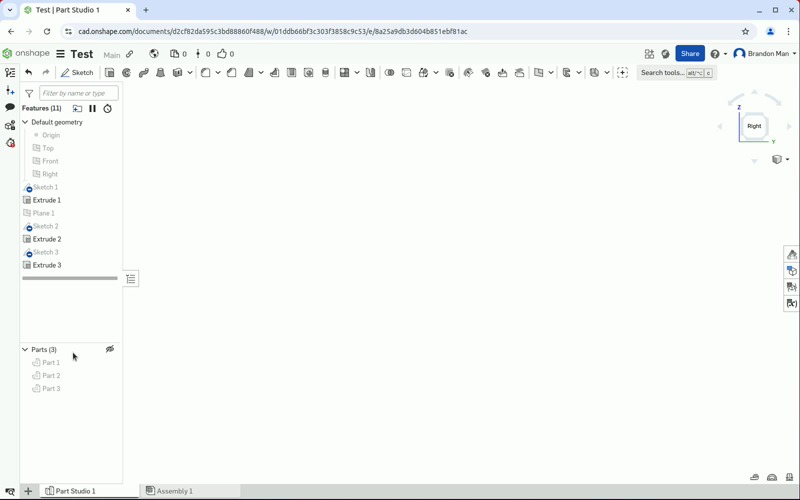
key(shift+y)
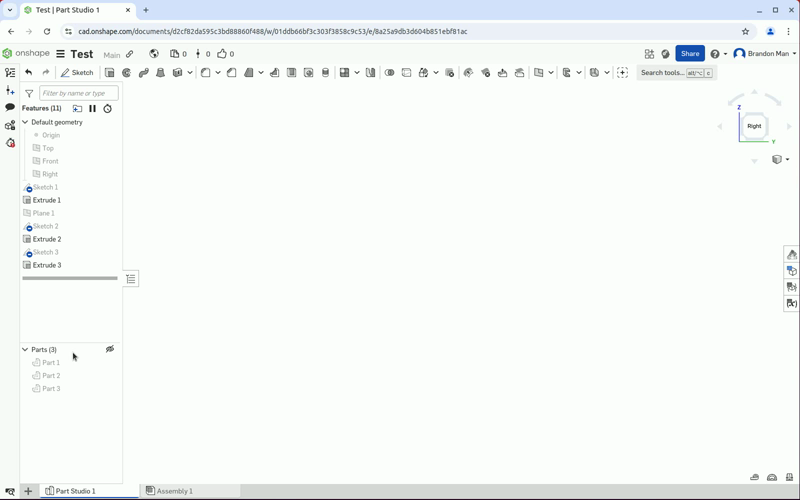
mouse_move(541, 75)
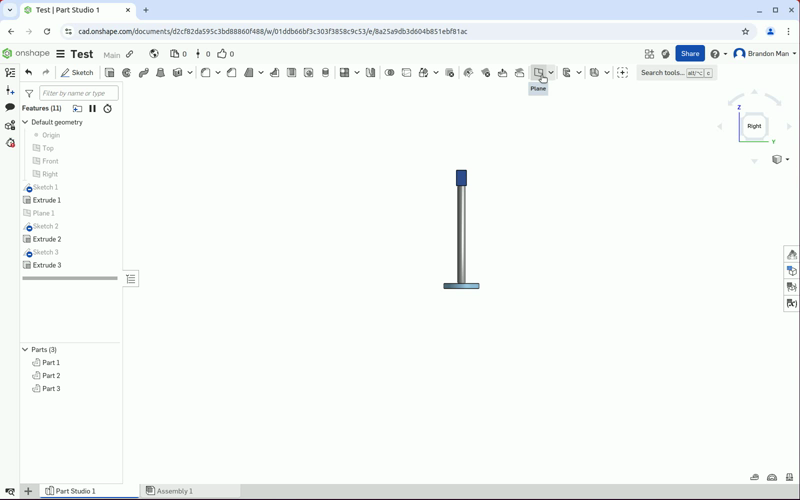
click(541, 75)
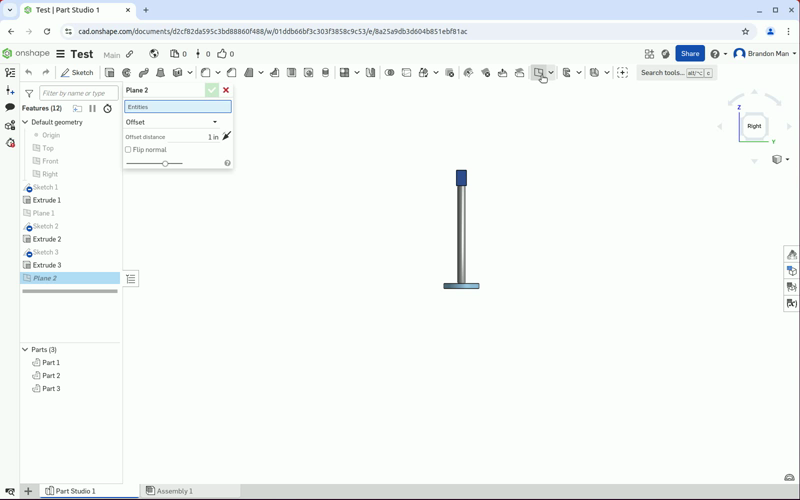
mouse_move(73, 176)
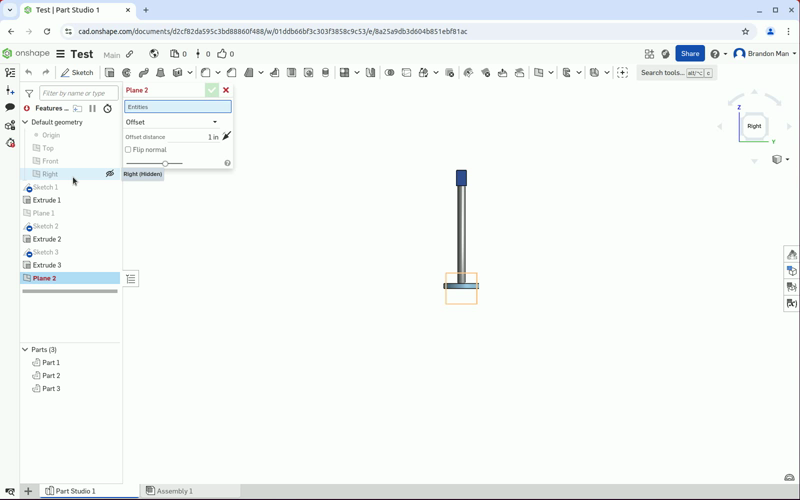
click(73, 176)
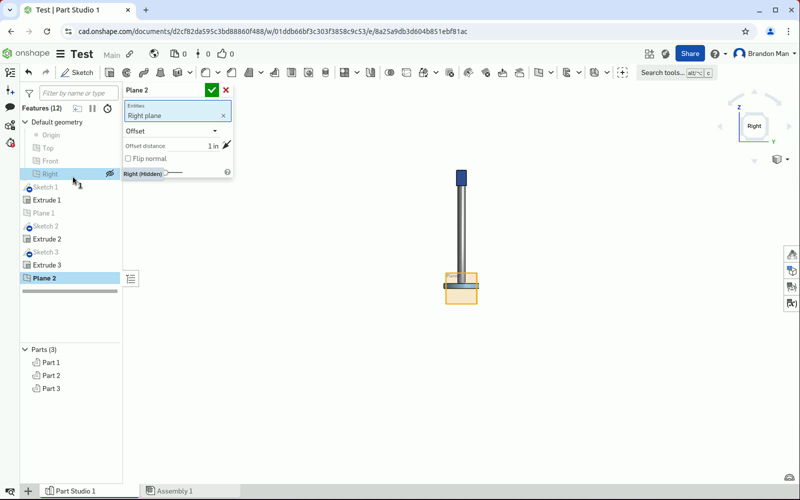
key(tab, 2)
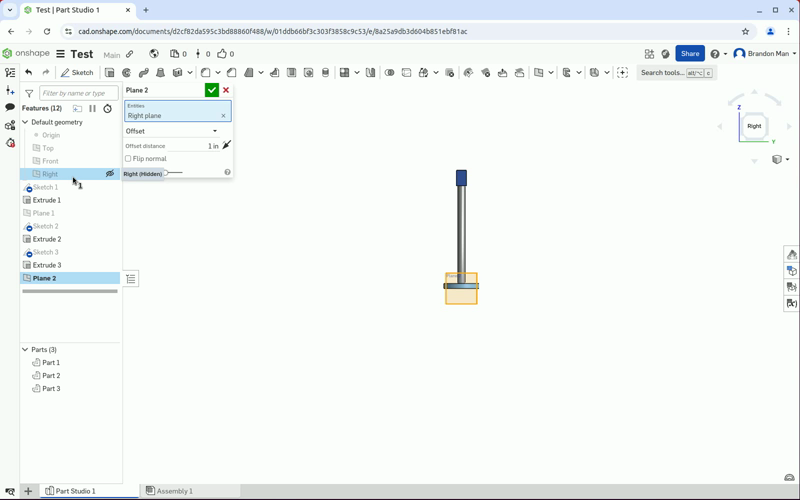
text(0.709)
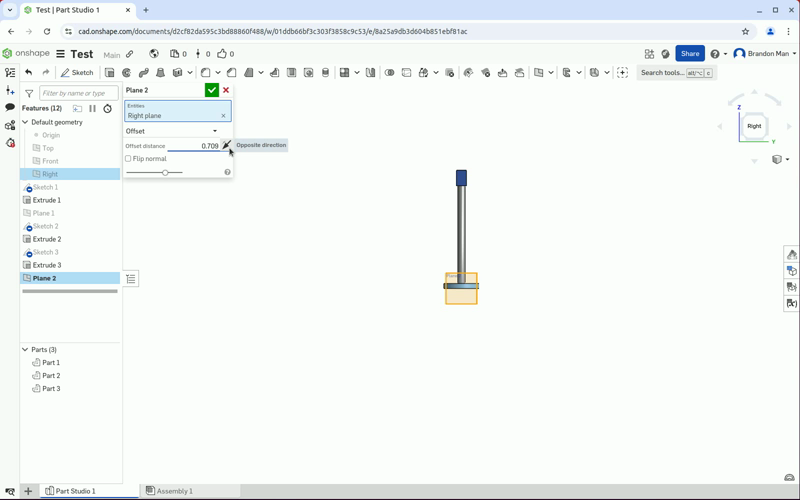
mouse_move(229, 147)
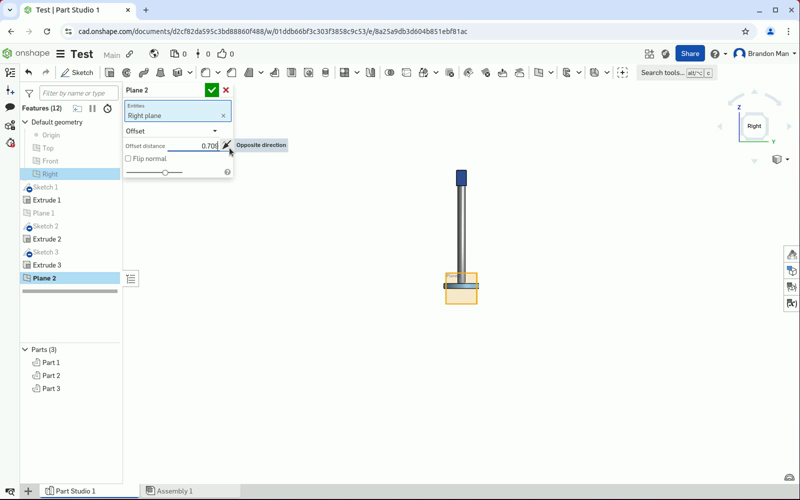
click(229, 147)
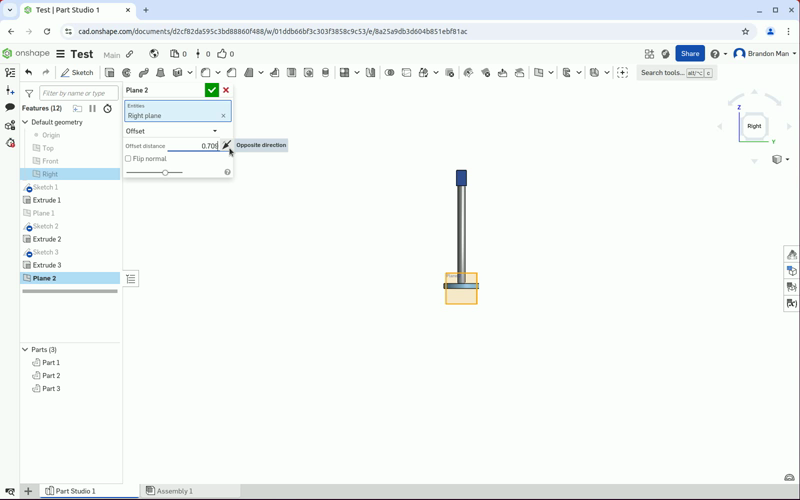
key(enter, 2)
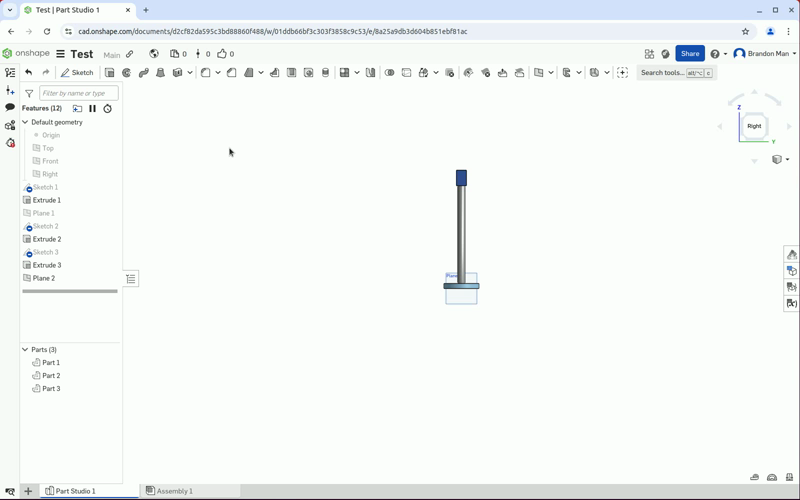
key(shift+s)
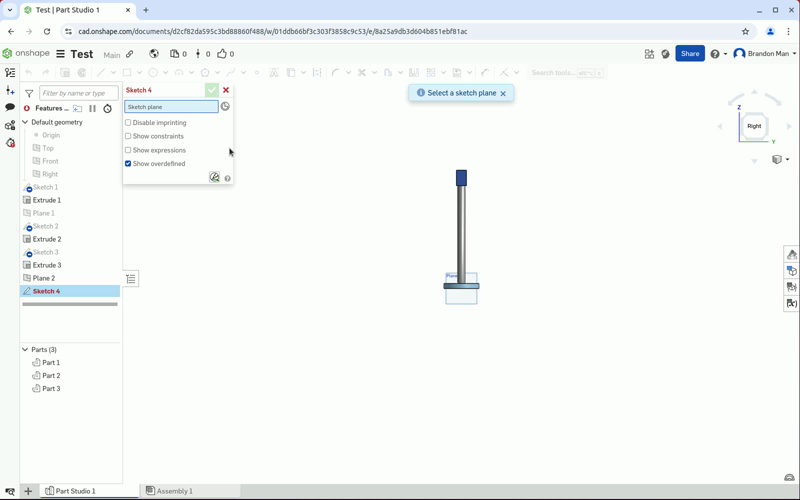
mouse_move(73, 280)
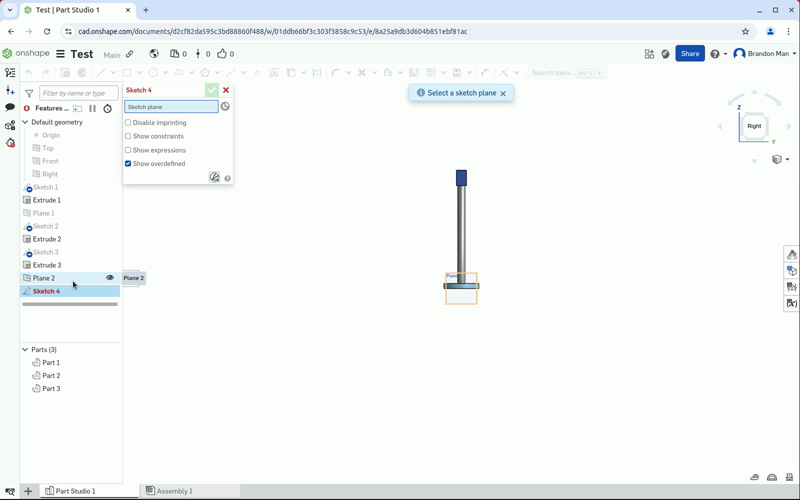
click(73, 280)
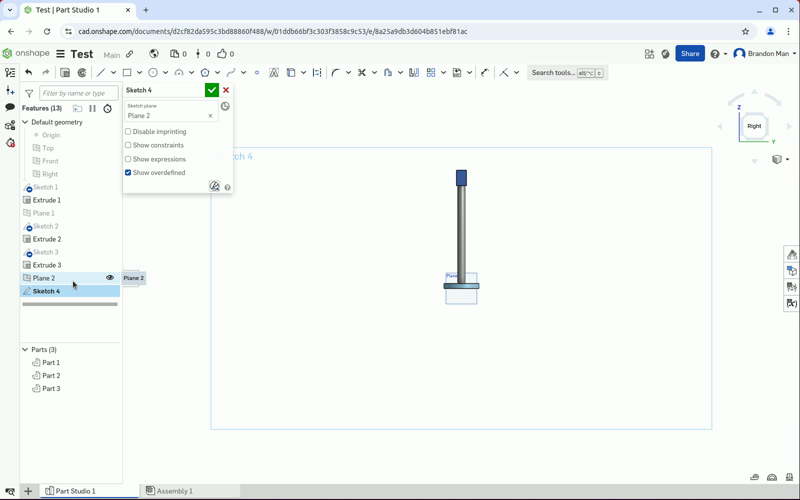
mouse_move(73, 352)
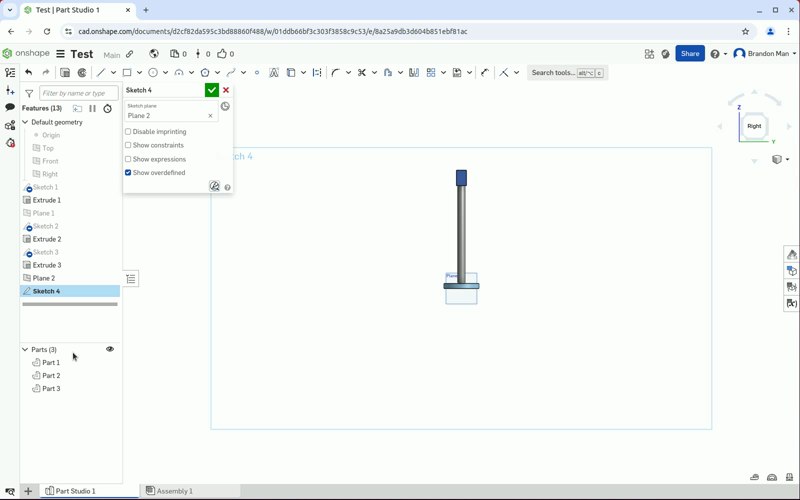
key(y)
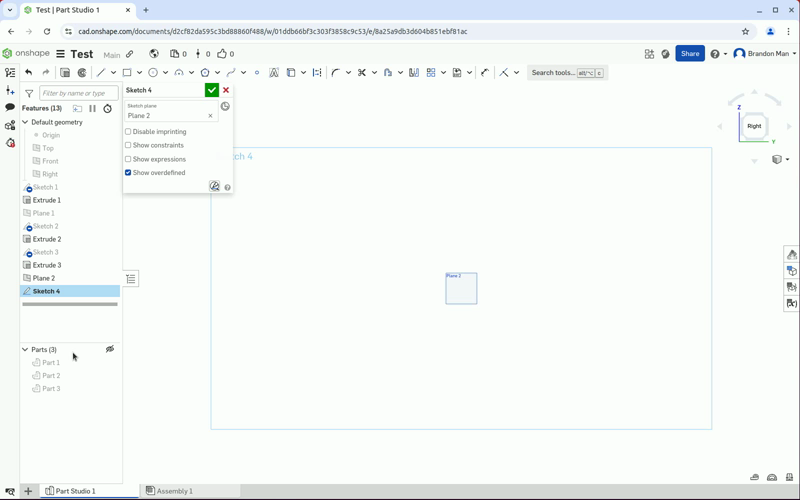
key(c)
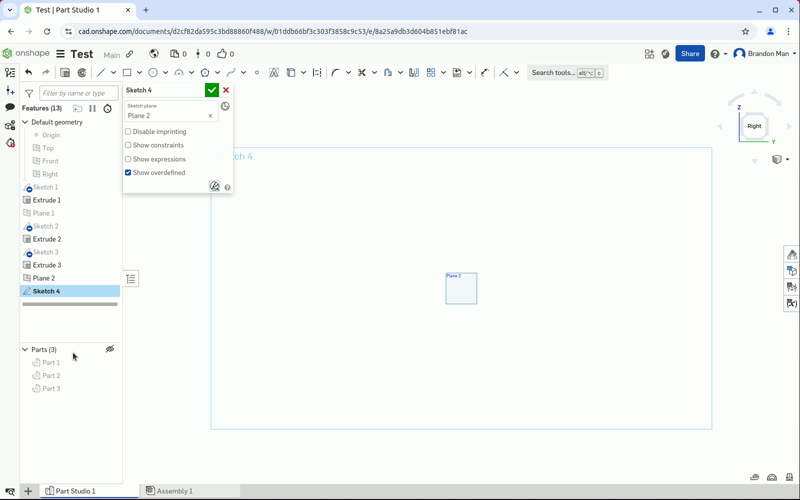
key_down(shift)
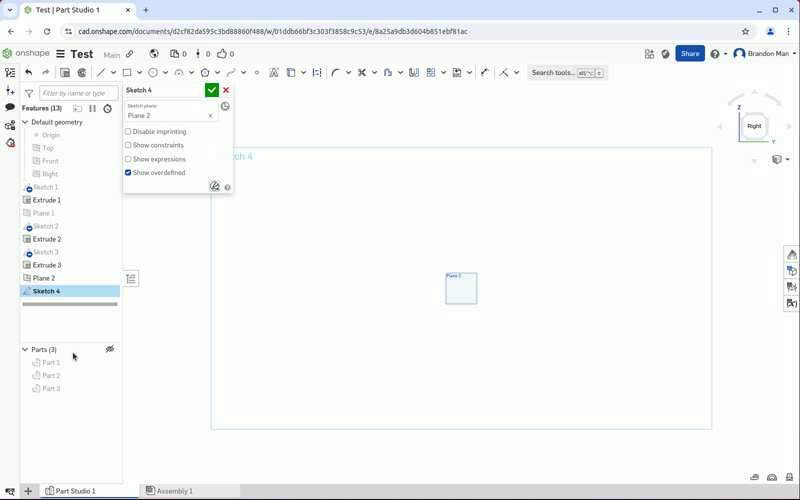
mouse_move(460, 177)
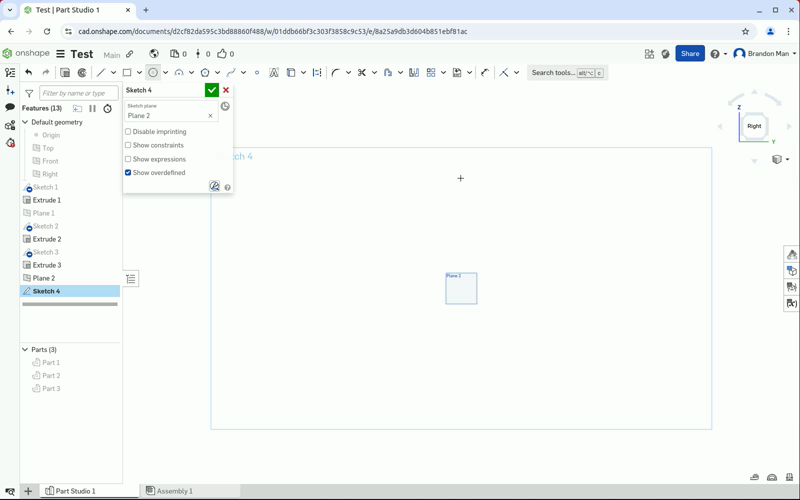
click(460, 177)
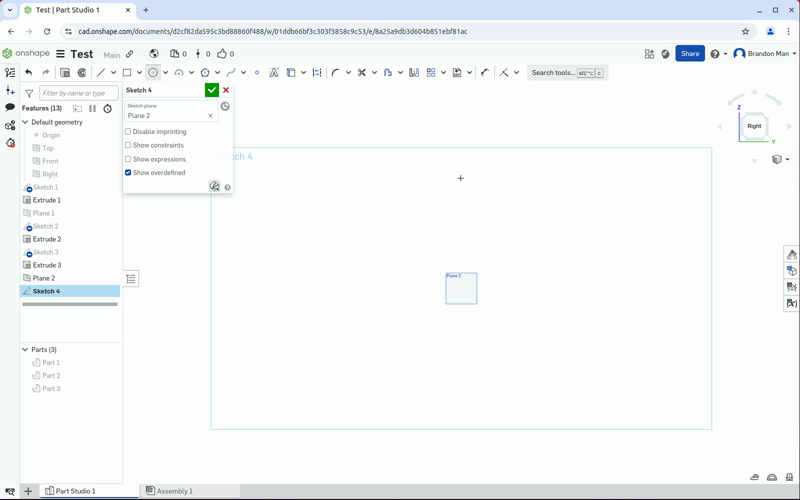
key_up(shift)
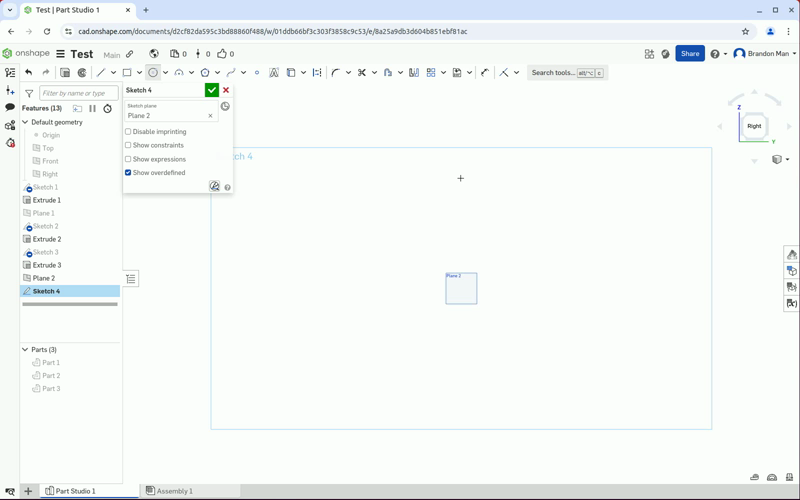
mouse_move(463, 177)
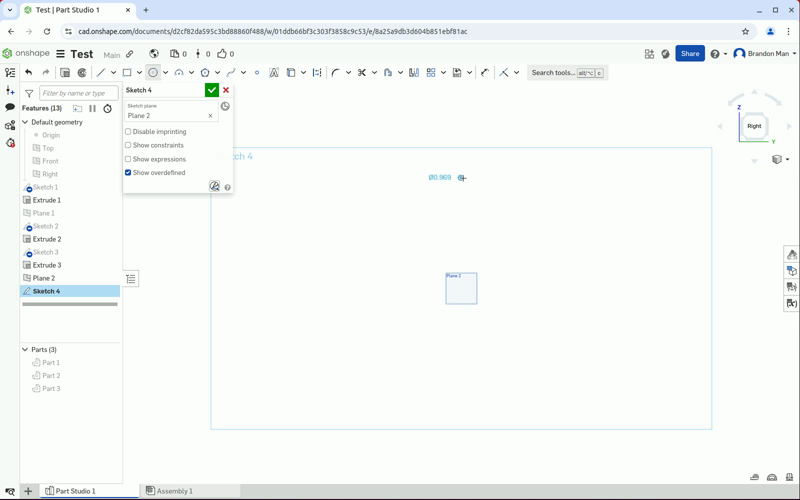
scroll(6)
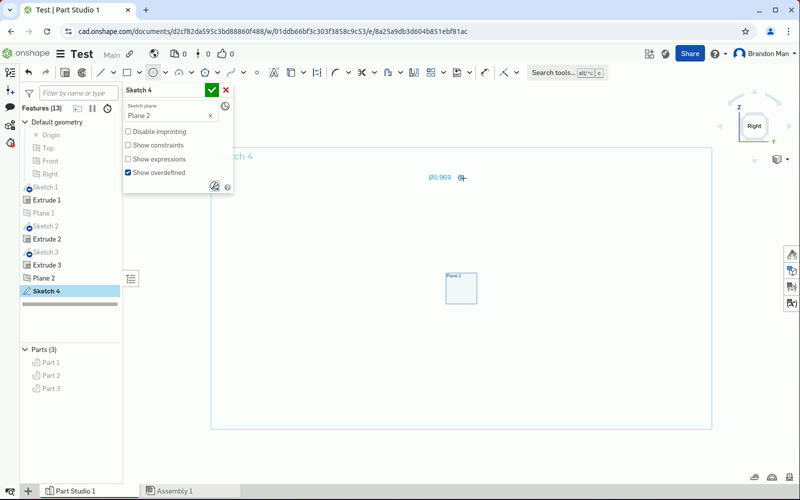
scroll(6)
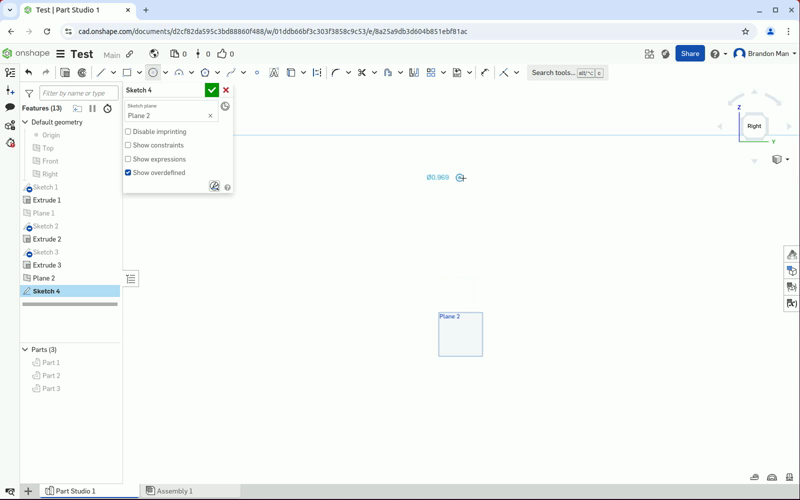
scroll(6)
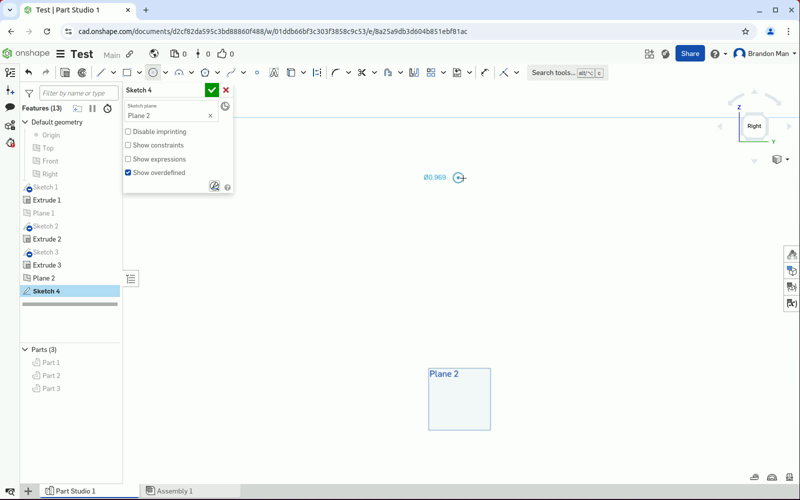
scroll(6)
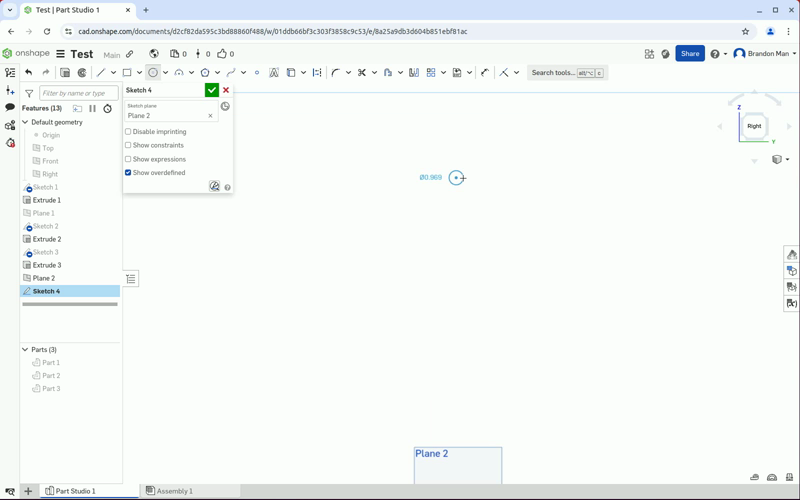
scroll(6)
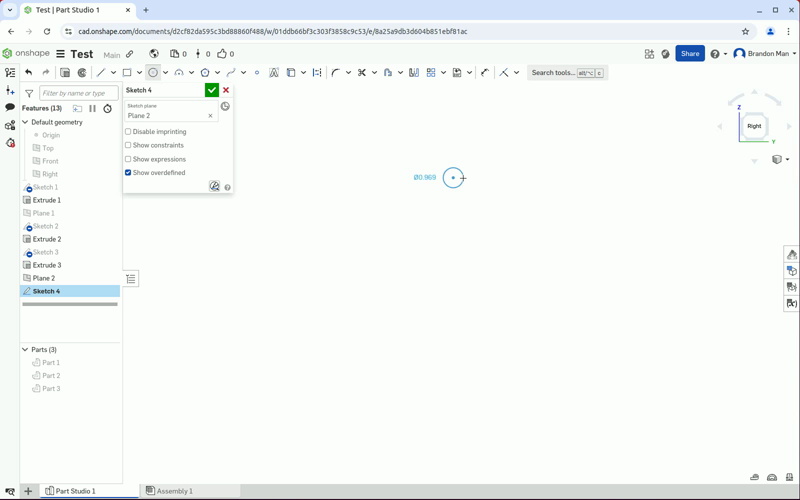
scroll(6)
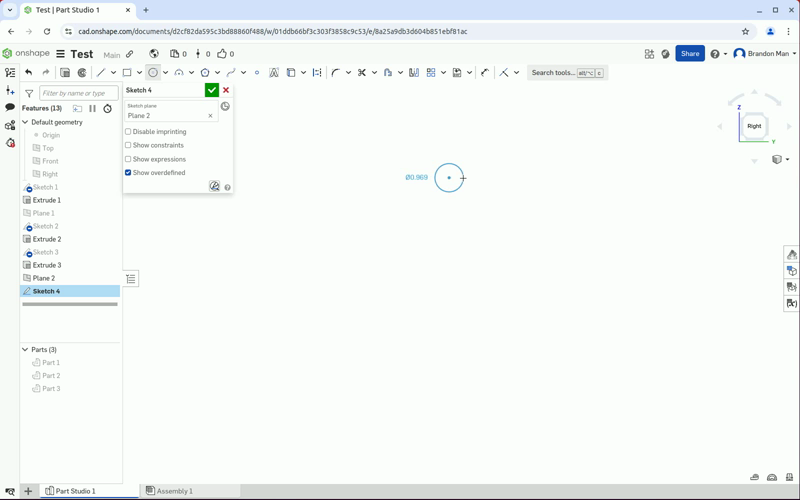
scroll(6)
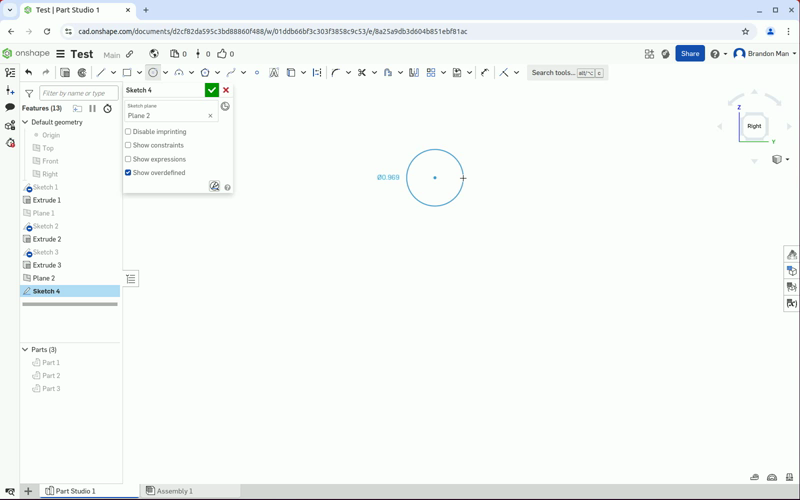
click(463, 177)
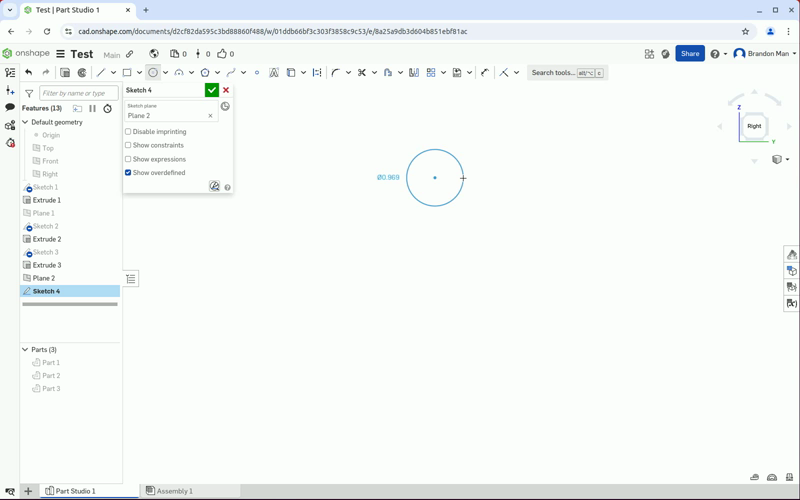
scroll(-6)
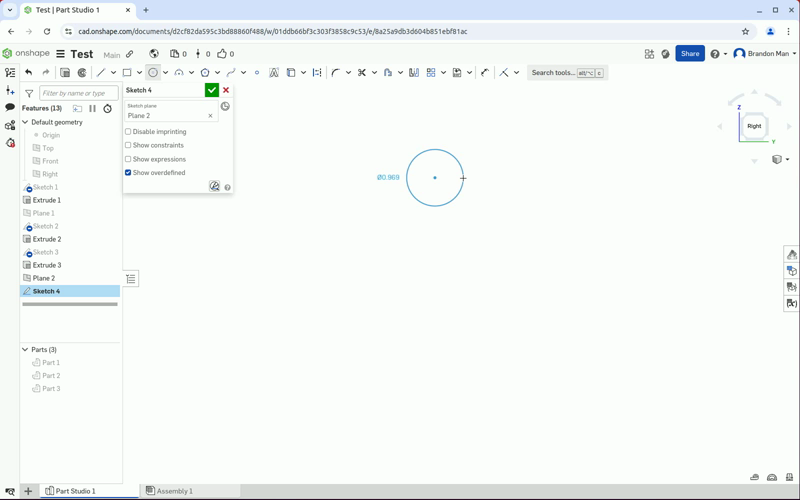
scroll(-6)
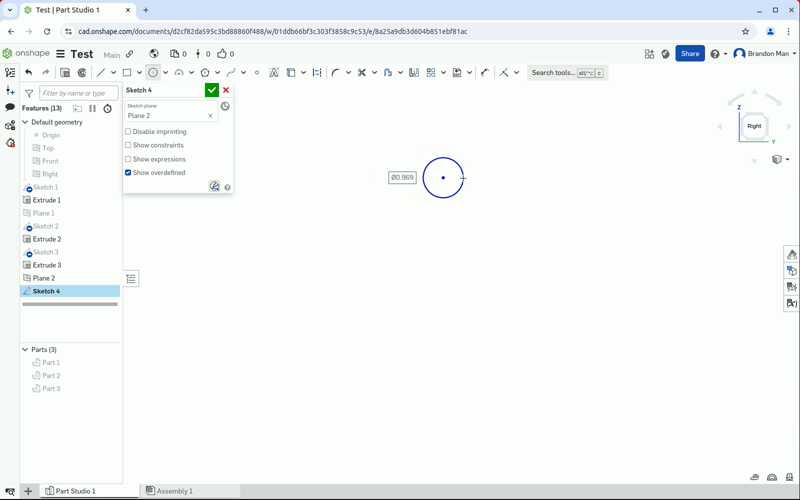
scroll(-6)
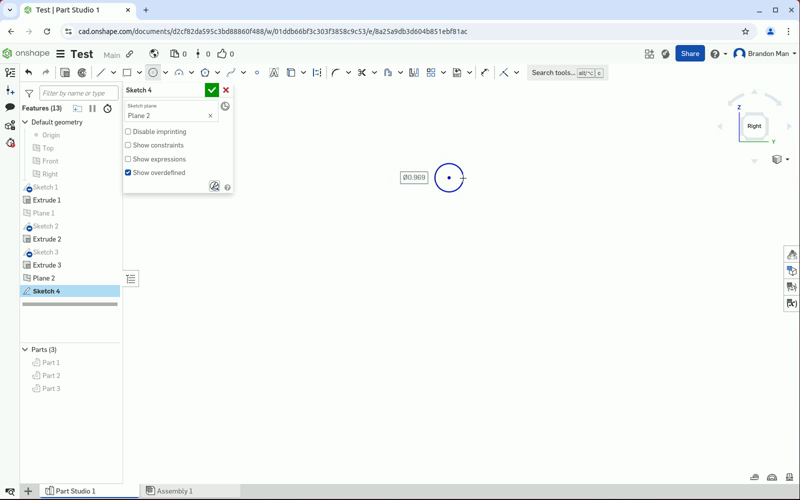
scroll(-6)
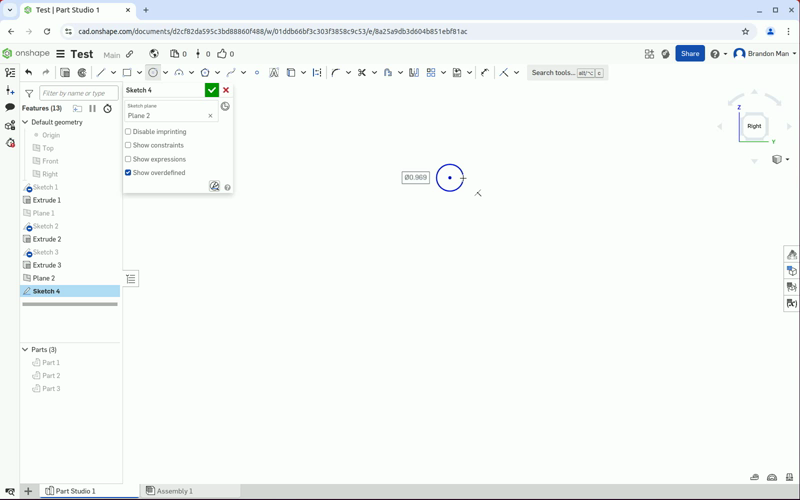
scroll(-6)
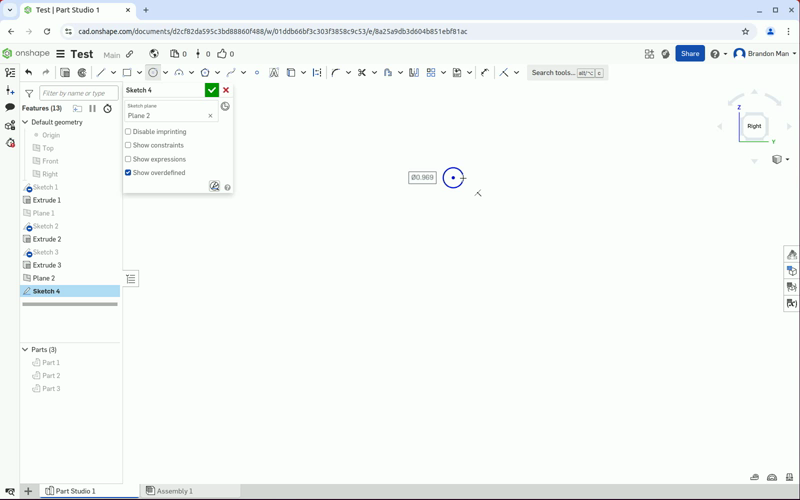
scroll(-6)
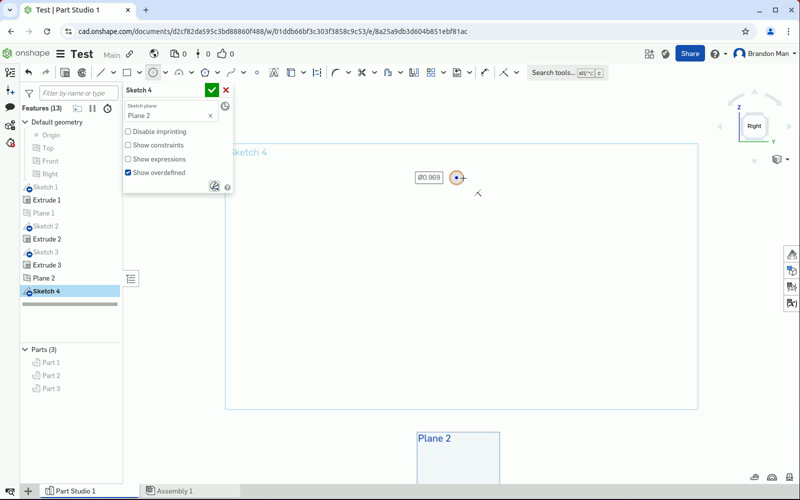
scroll(-6)
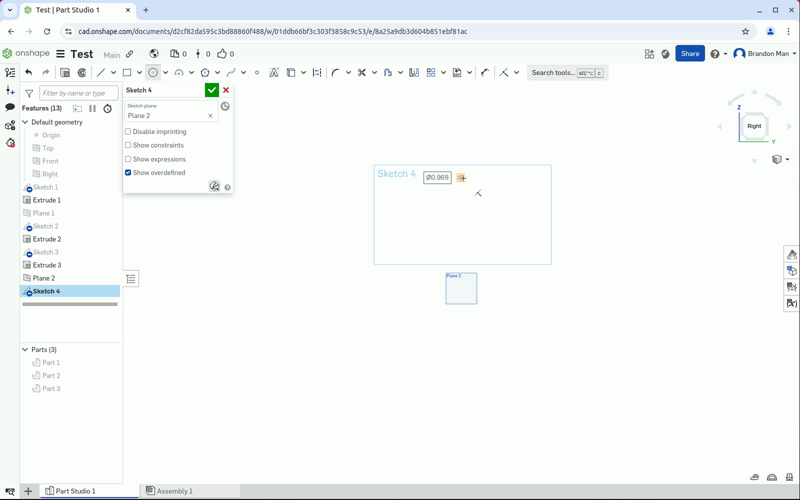
key(esc)
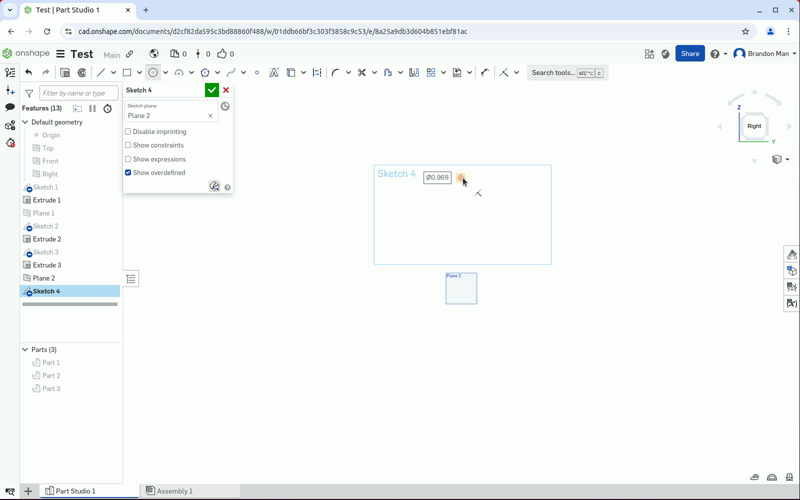
mouse_move(460, 175)
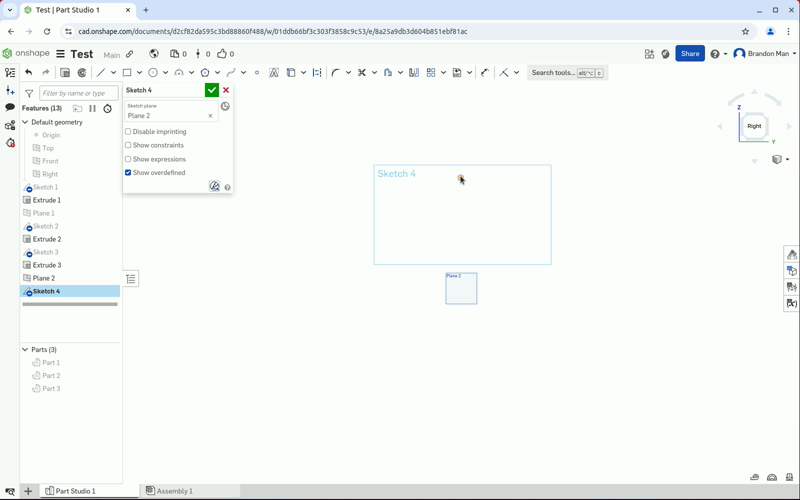
scroll(6)
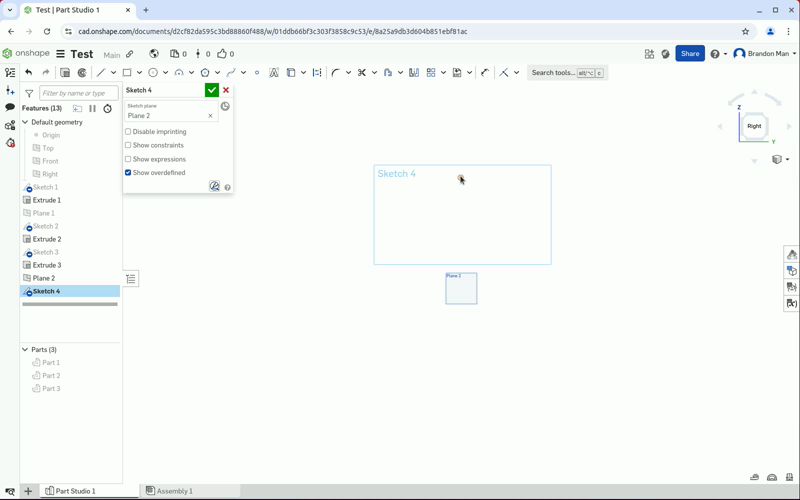
scroll(6)
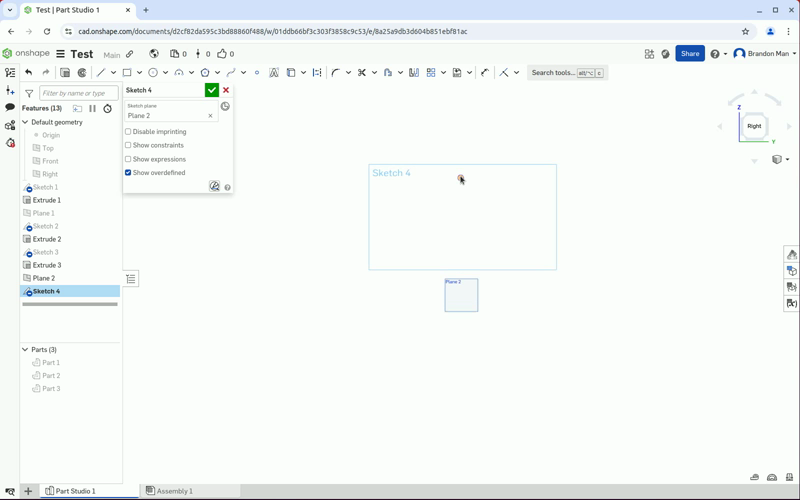
scroll(6)
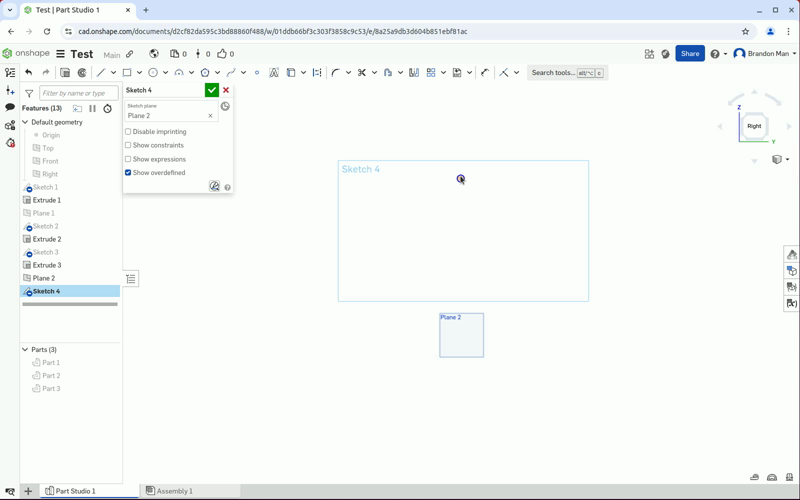
scroll(6)
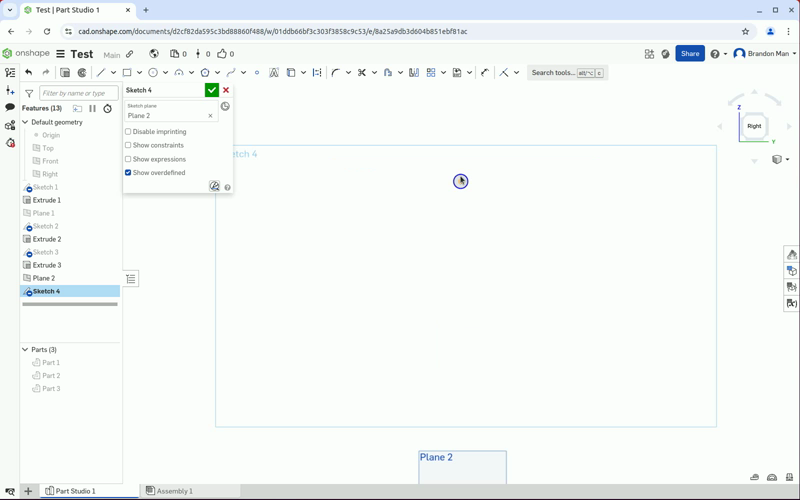
scroll(6)
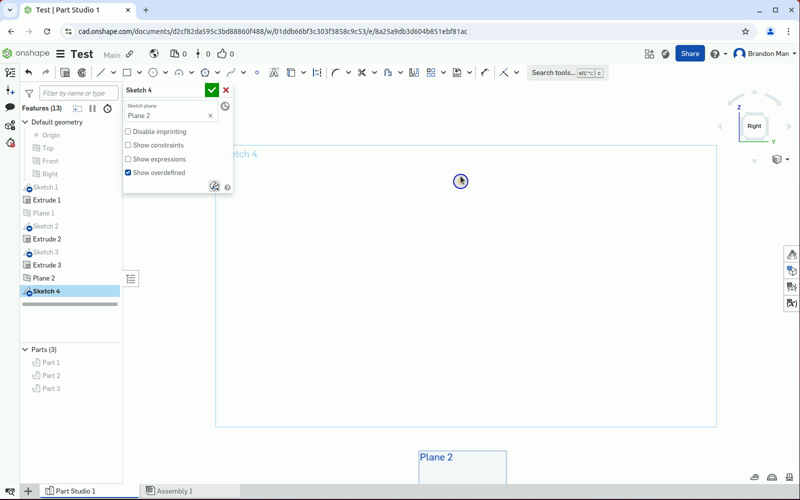
scroll(6)
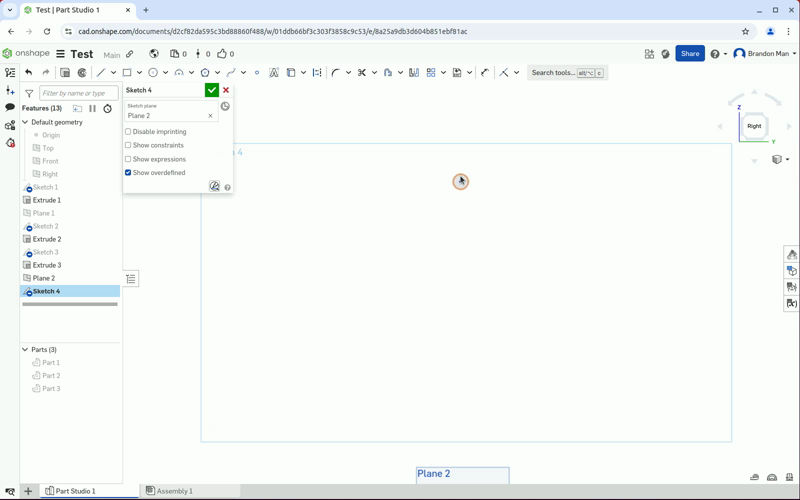
scroll(6)
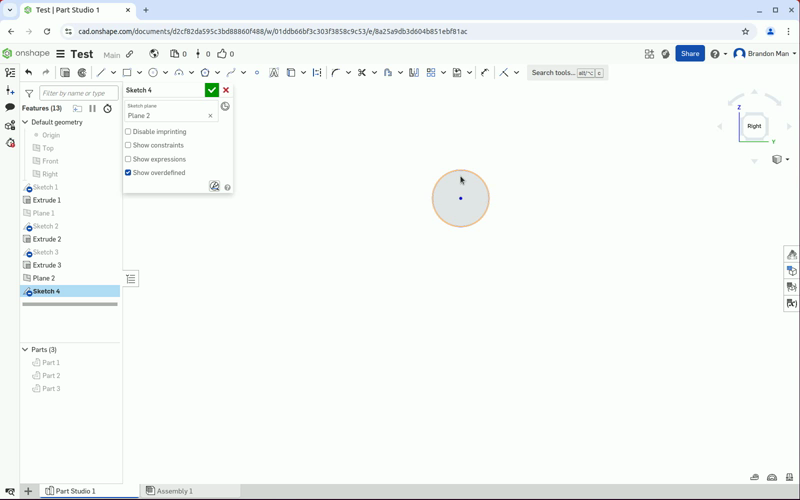
click(460, 175)
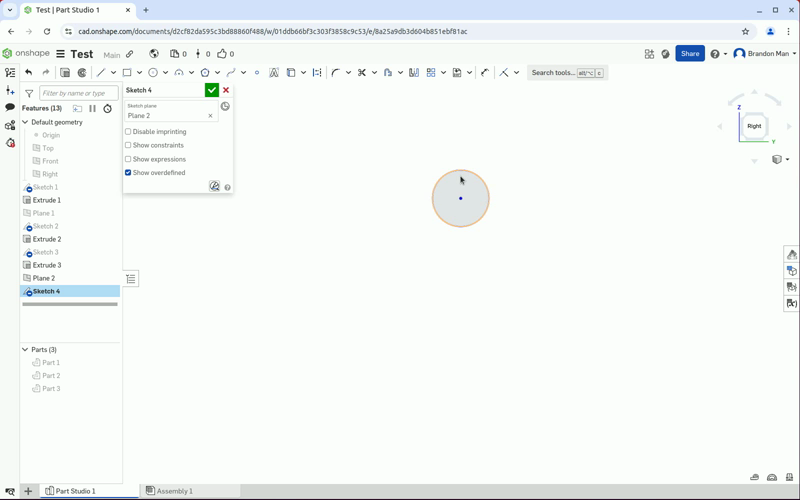
scroll(-6)
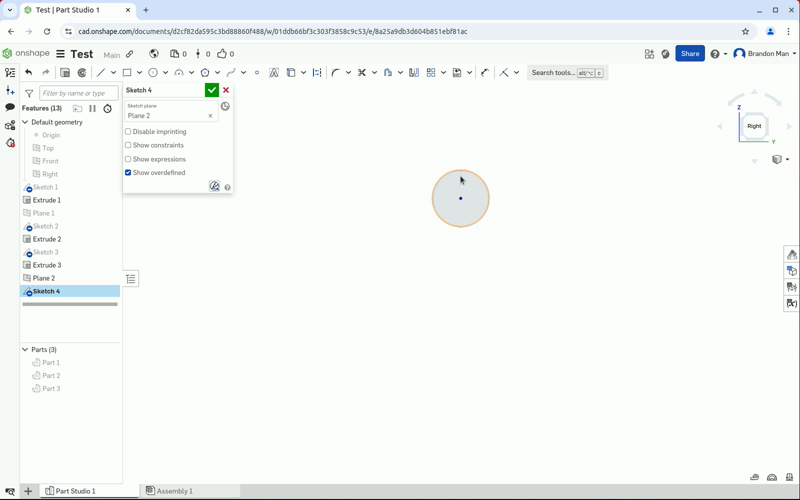
scroll(-6)
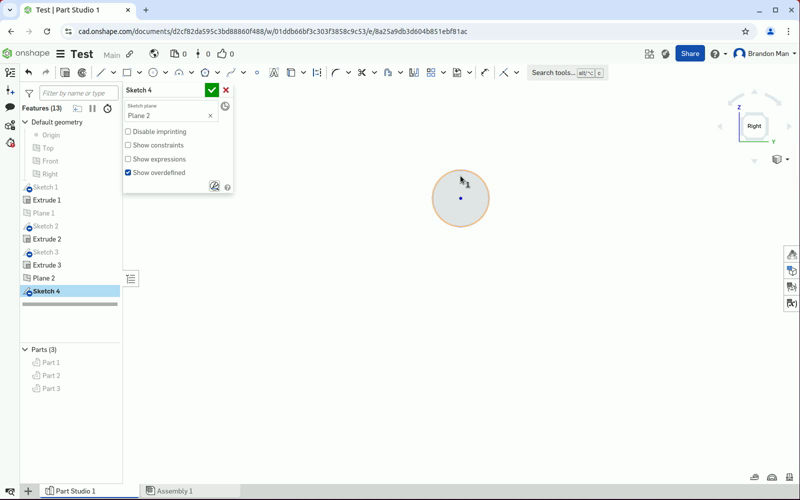
scroll(-6)
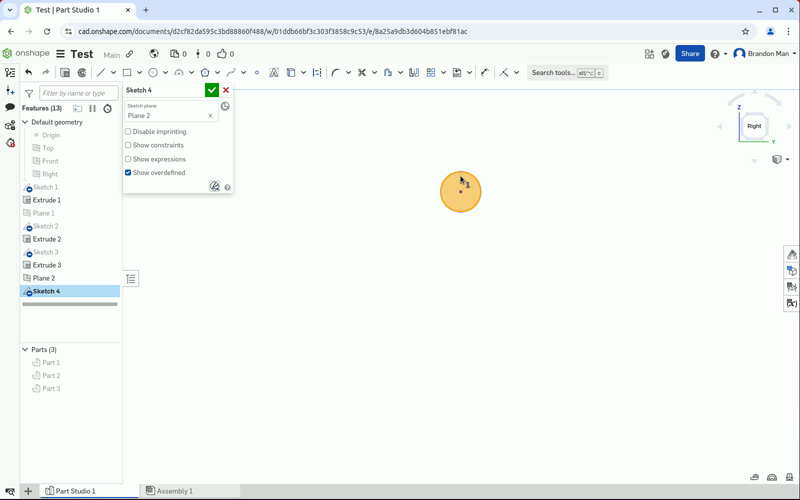
scroll(-6)
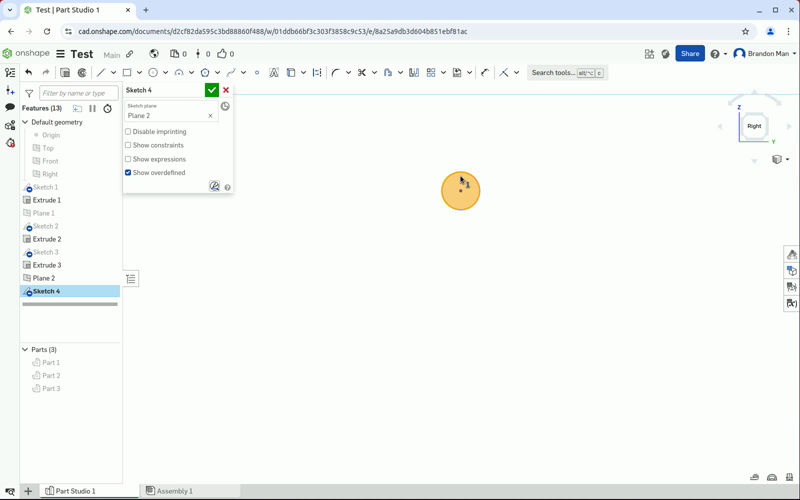
scroll(-6)
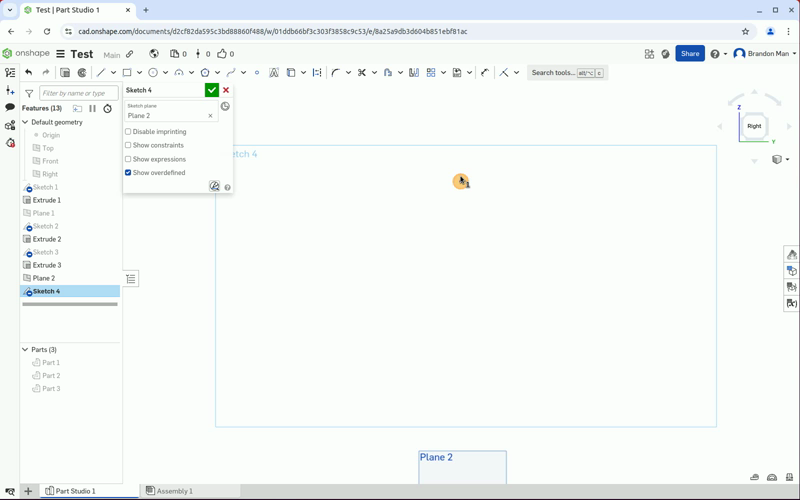
scroll(-6)
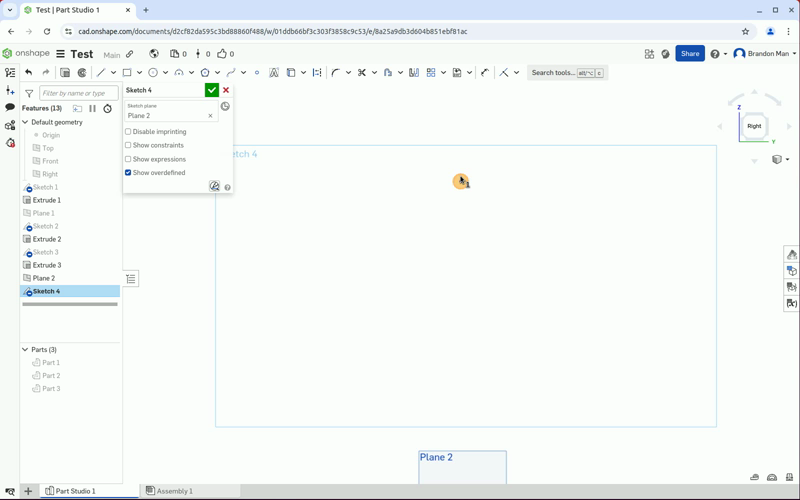
scroll(-6)
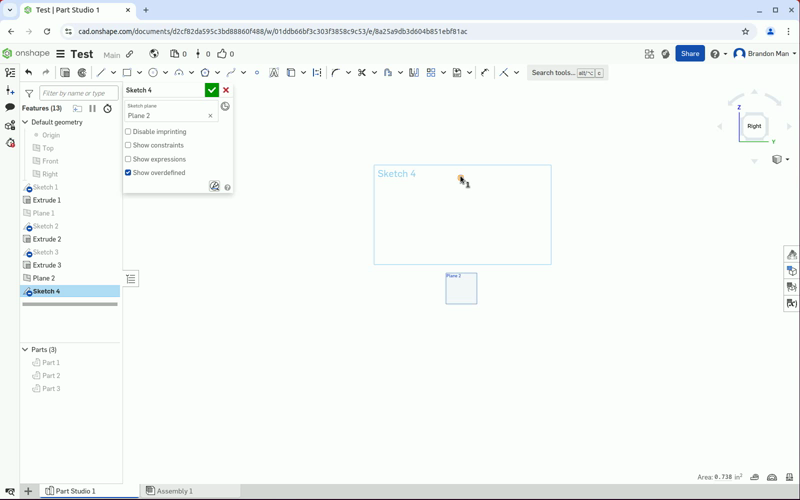
mouse_move(73, 352)
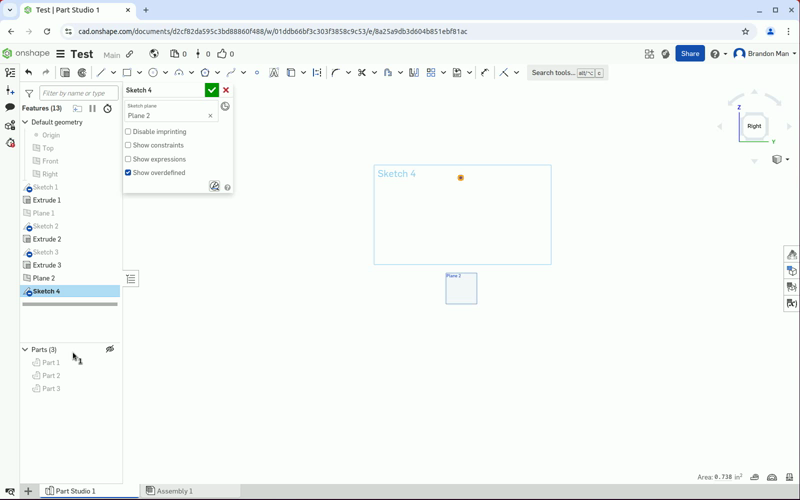
key(shift+y)
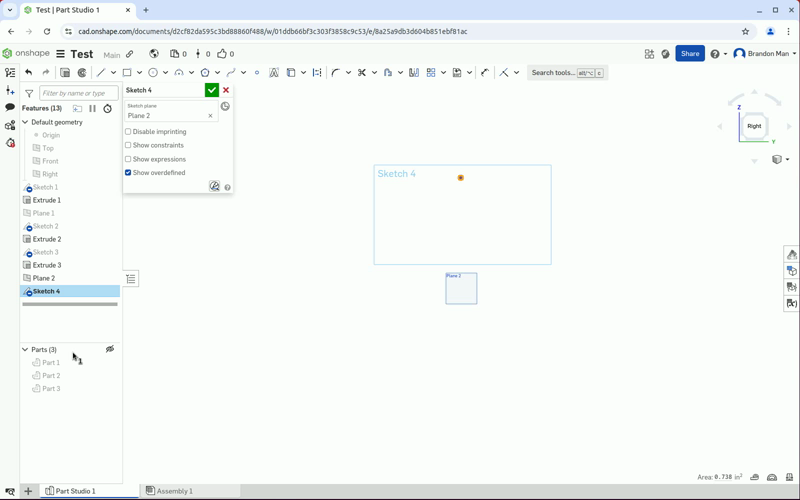
key(shift+e)
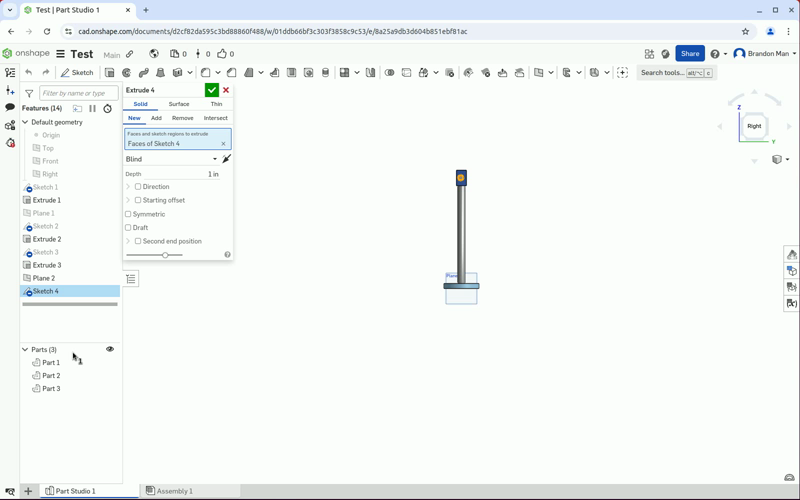
mouse_move(143, 106)
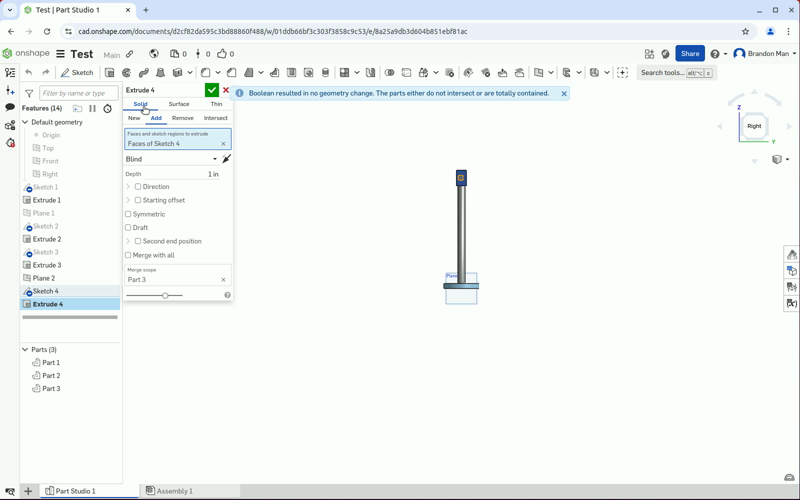
click(143, 106)
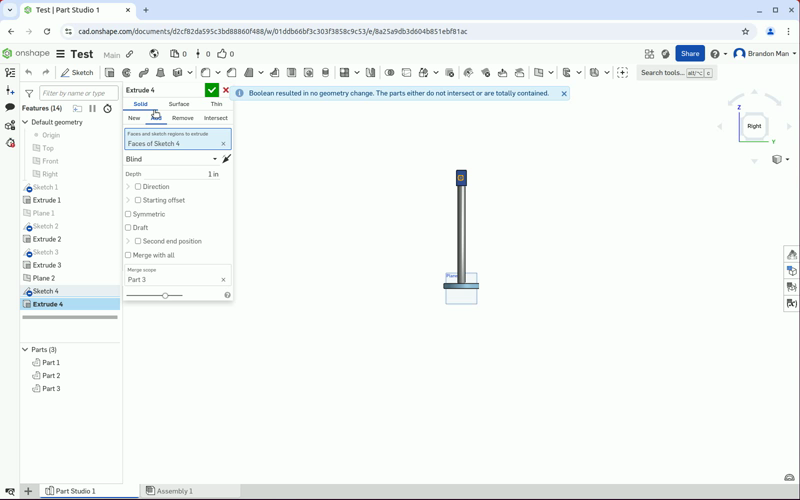
mouse_move(186, 120)
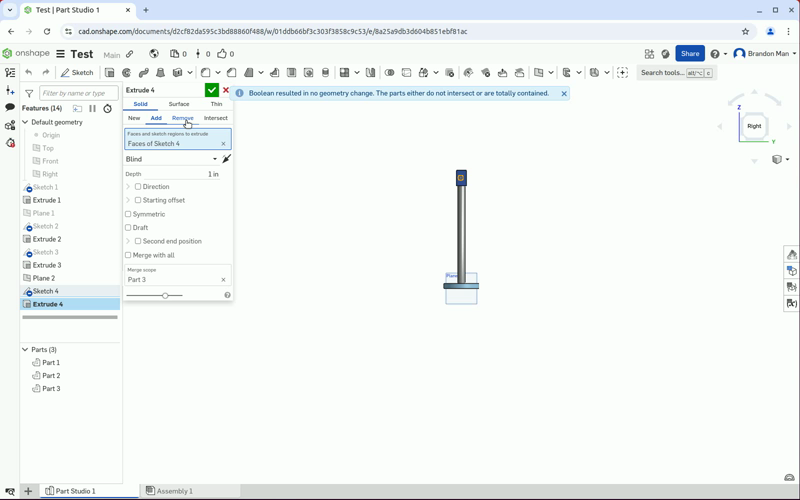
click(186, 120)
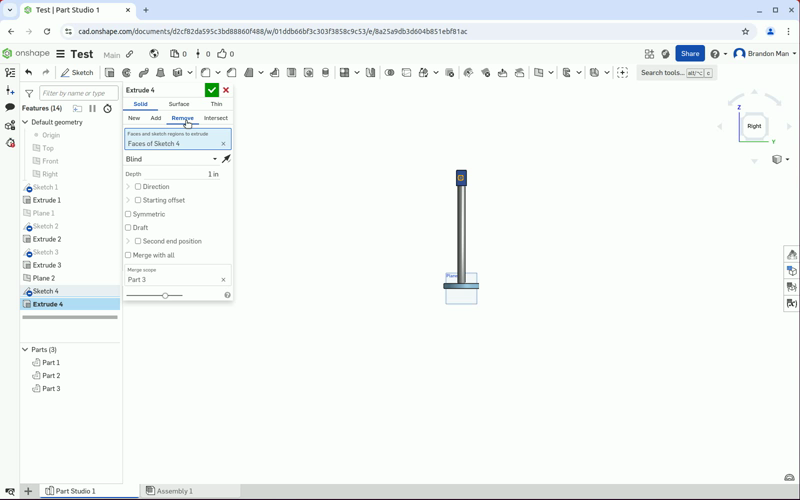
key(tab, 4)
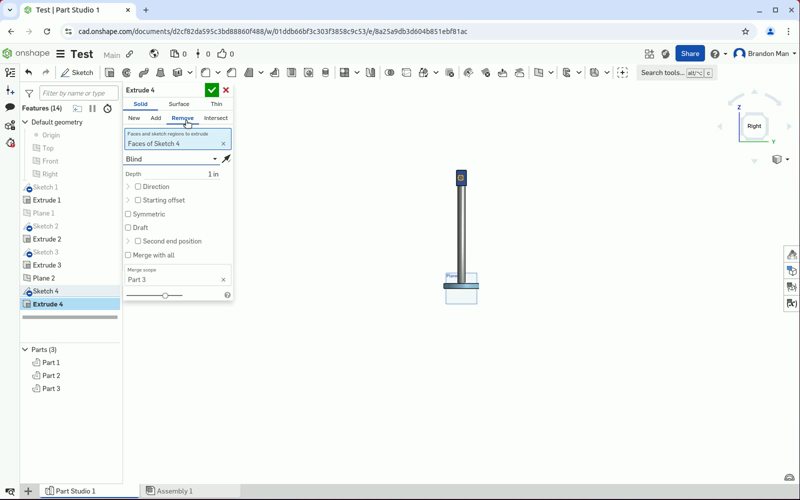
text(5.055)
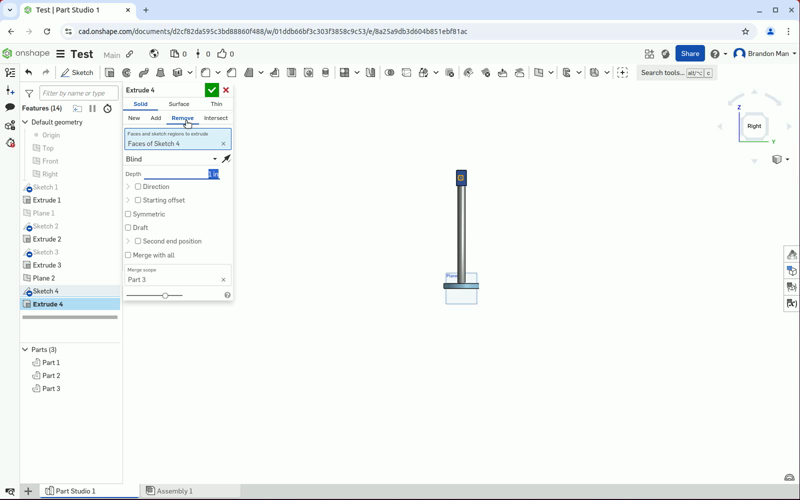
key(tab, 6)
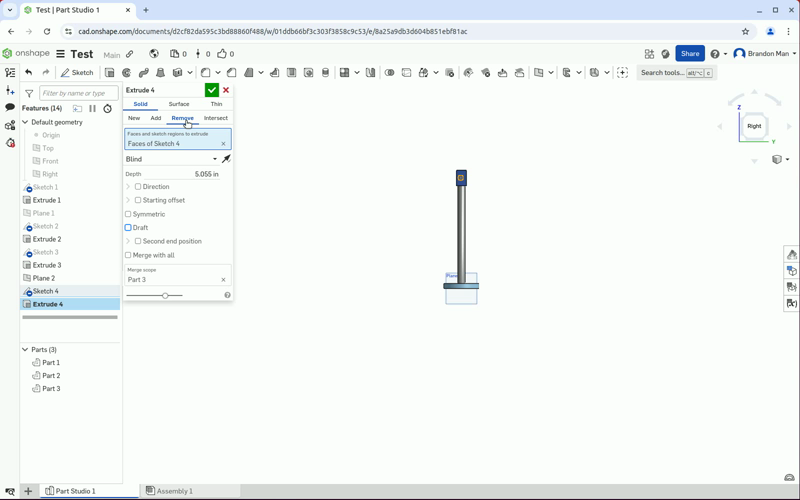
key(space)
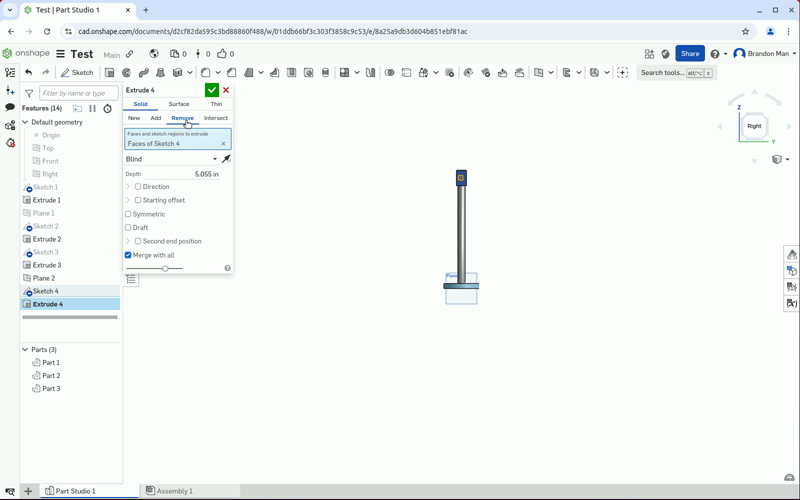
key(enter)
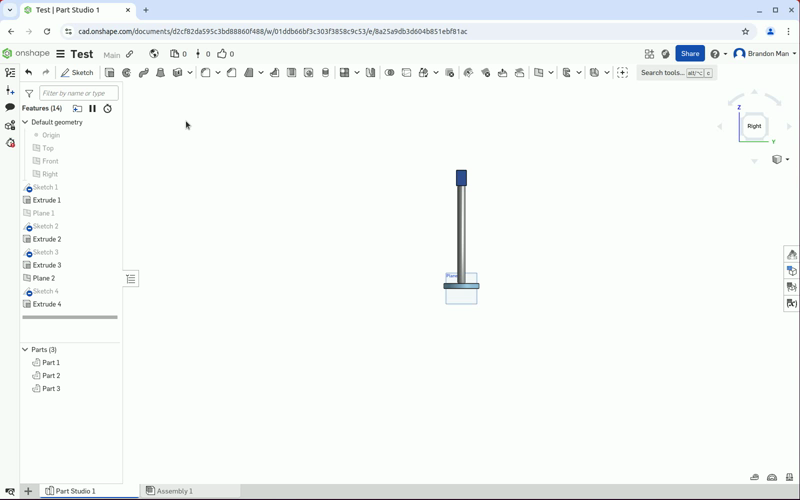
key(shift+h)
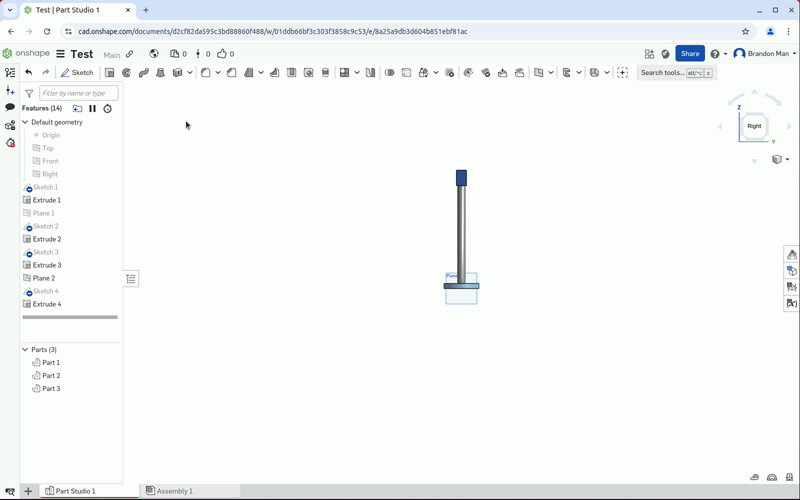
key(shift+h)
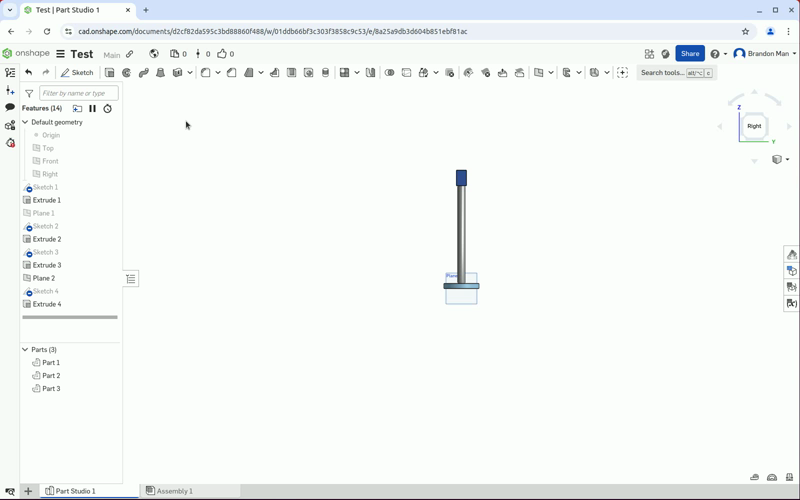
key(shift+7)
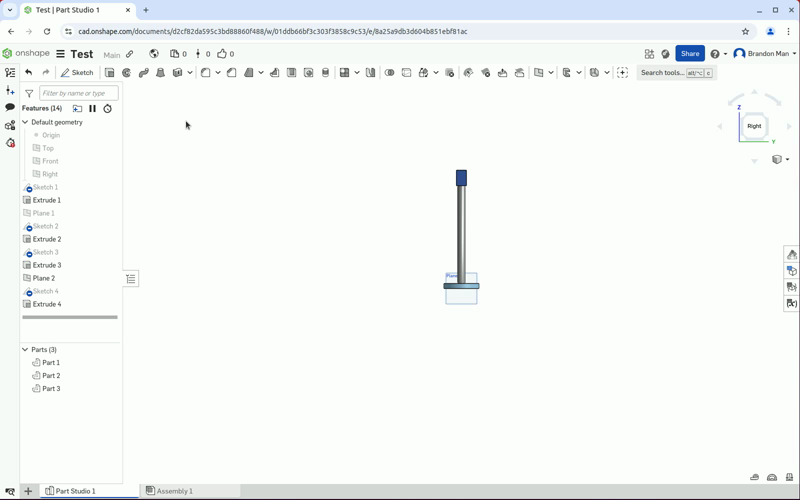
key(right, 2)
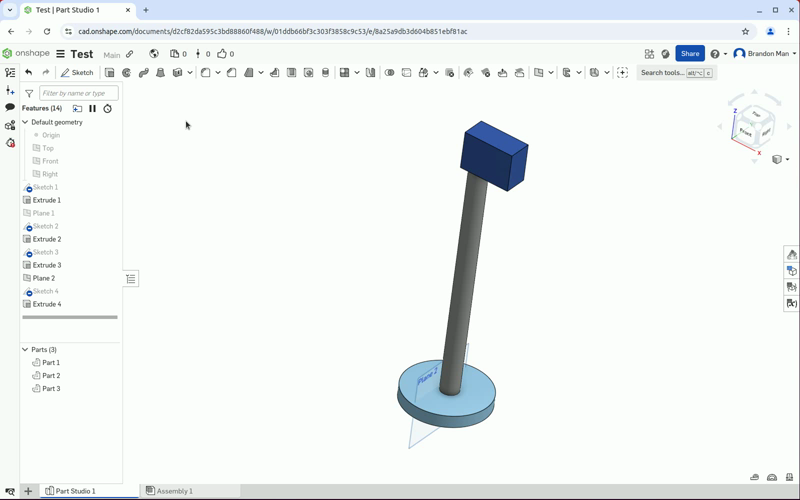
key(down, 2)
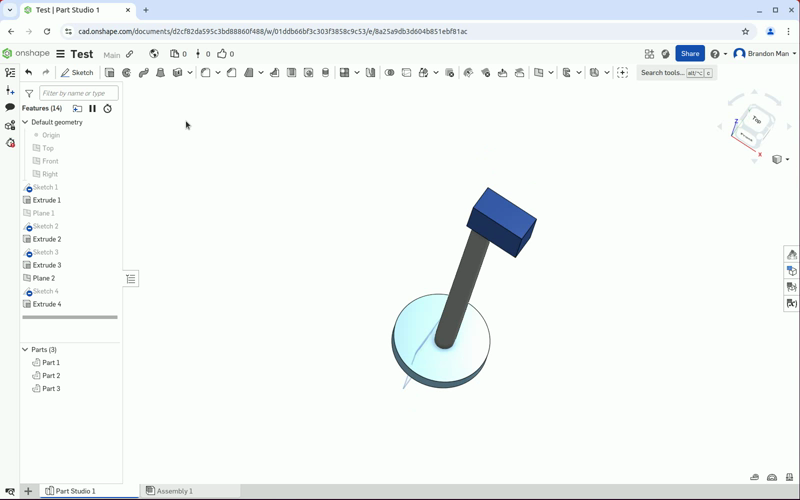
key(up, 2)
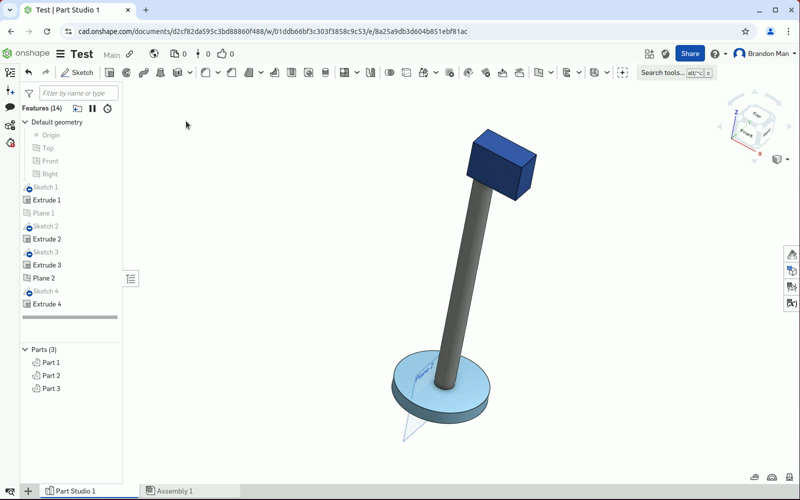
key(left, 2)
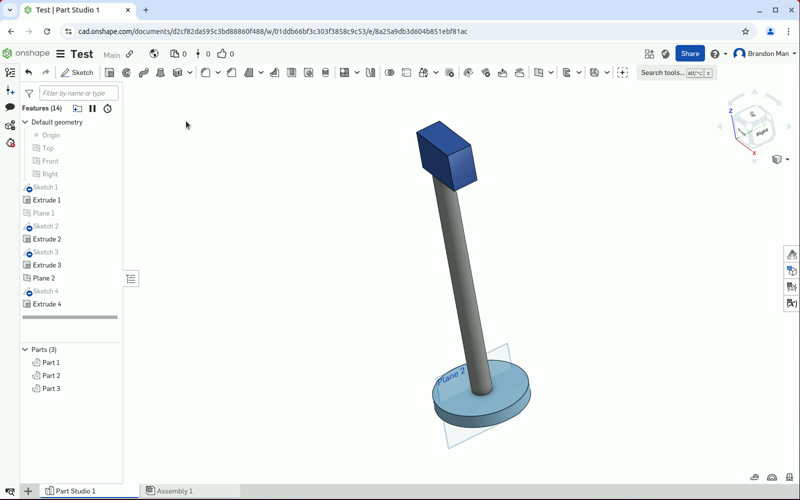
mouse_move(73, 189)
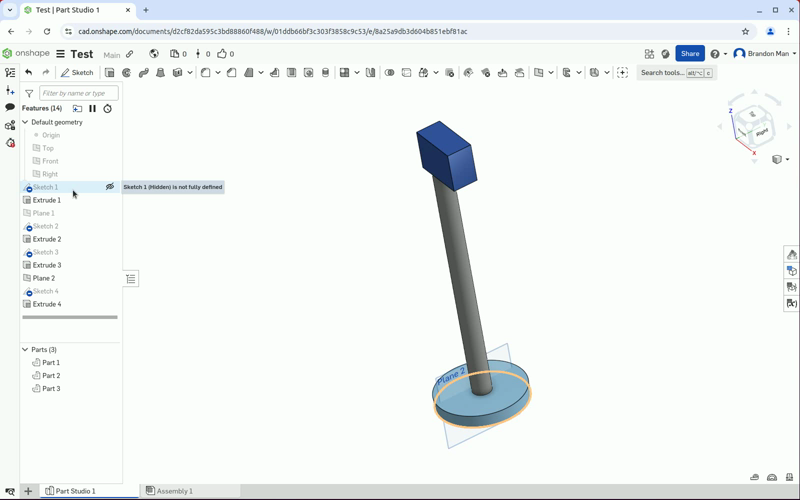
click(73, 189)